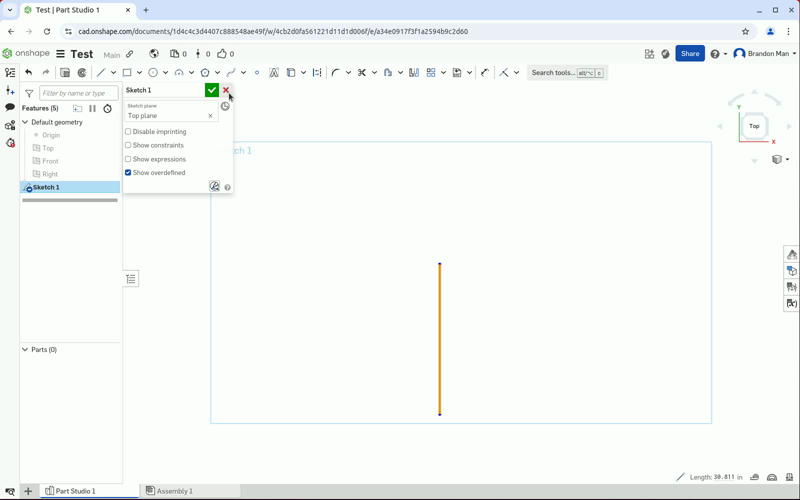
key(shift+h)
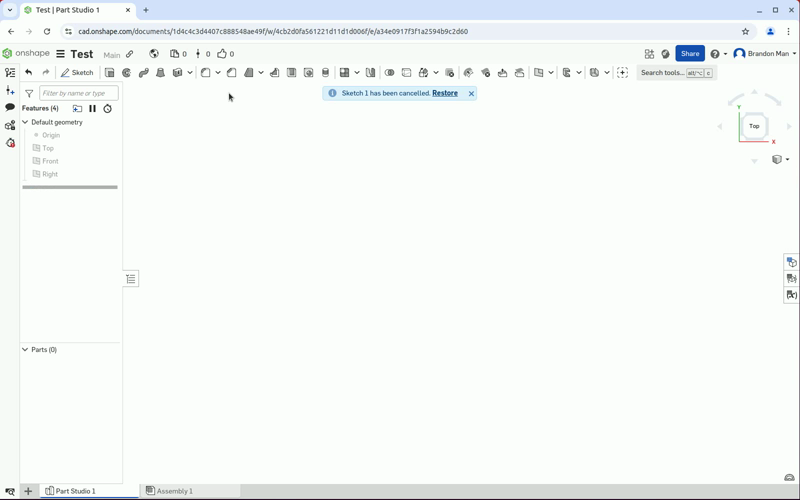
mouse_move(73, 352)
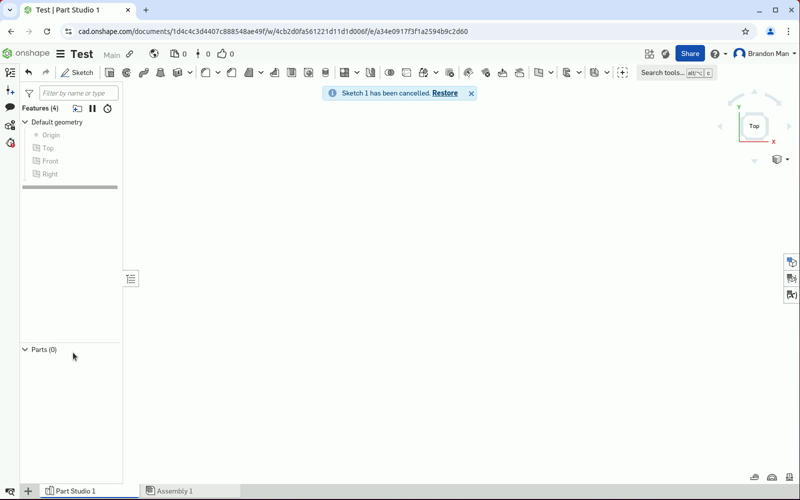
key(y)
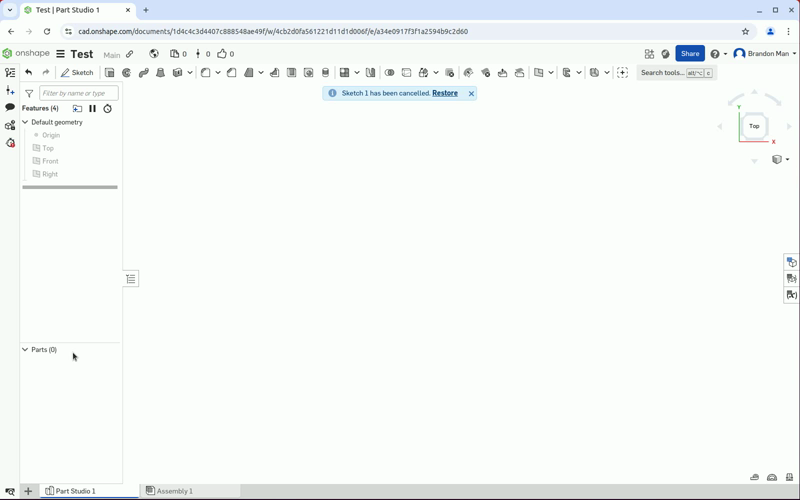
key(shift+p)
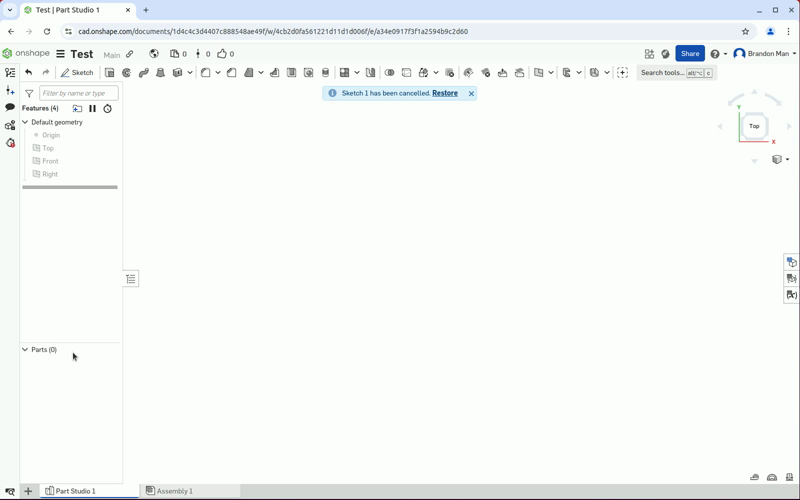
key(space)
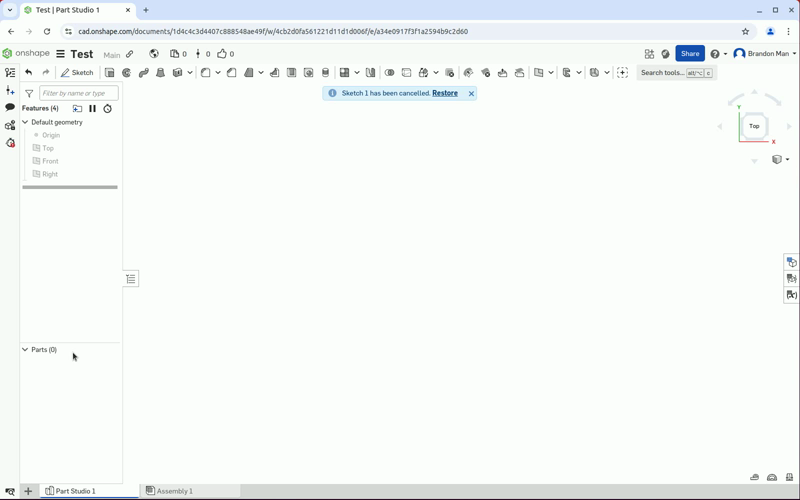
key_down(shift)
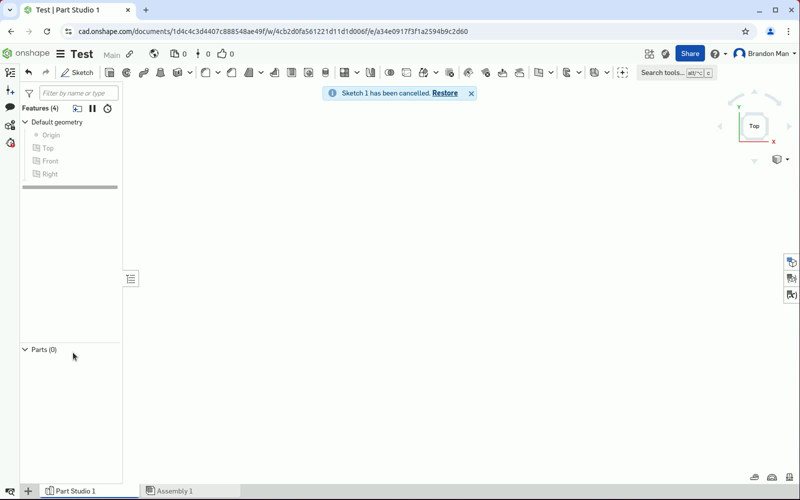
key(up)
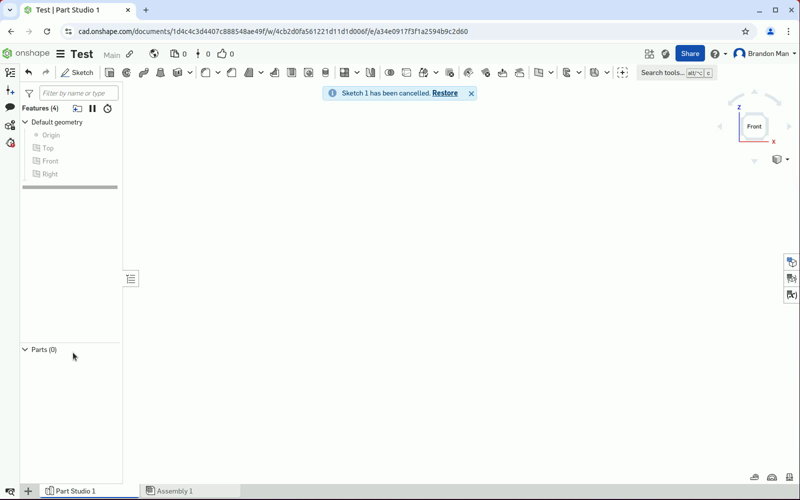
key_up(shift)
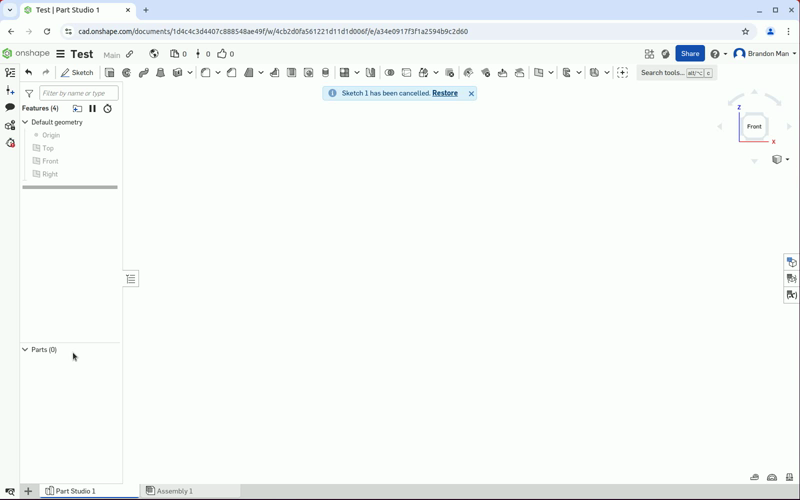
mouse_move(73, 352)
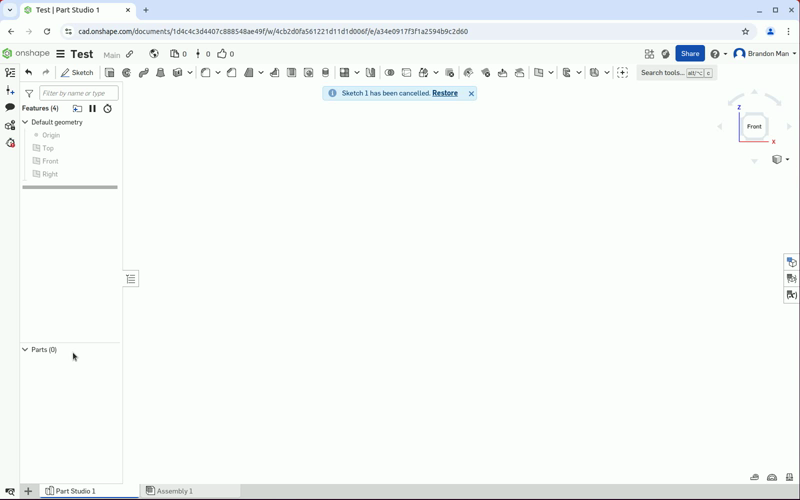
key(shift+y)
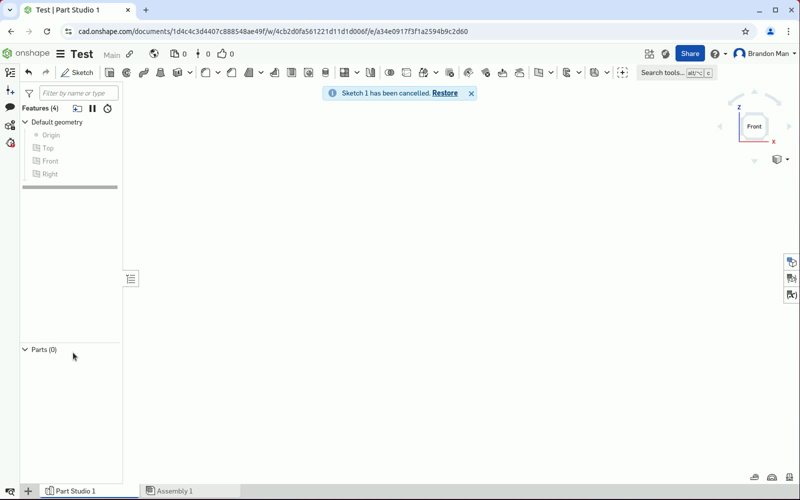
key(shift+s)
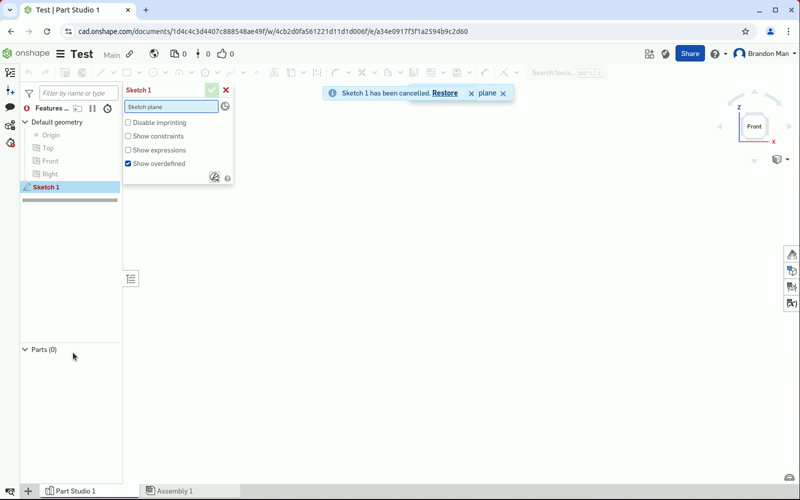
mouse_move(73, 163)
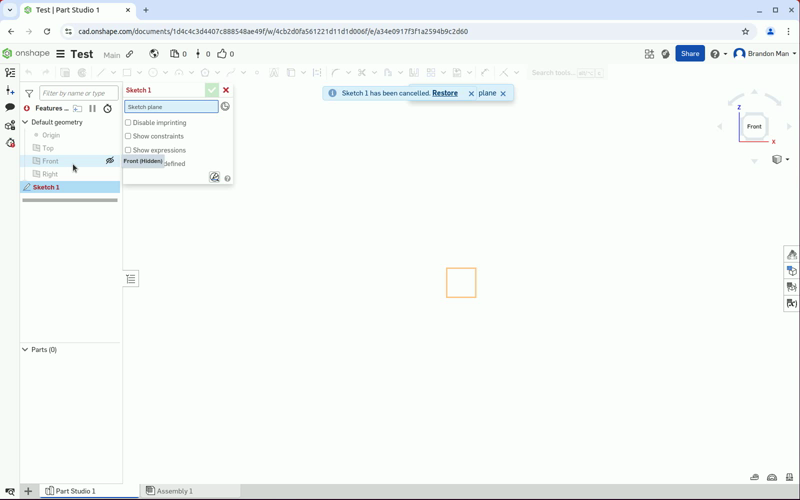
click(73, 163)
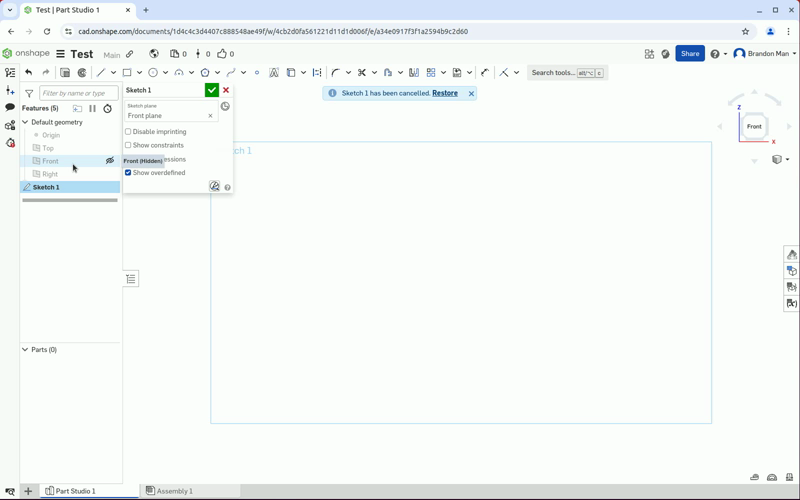
mouse_move(73, 352)
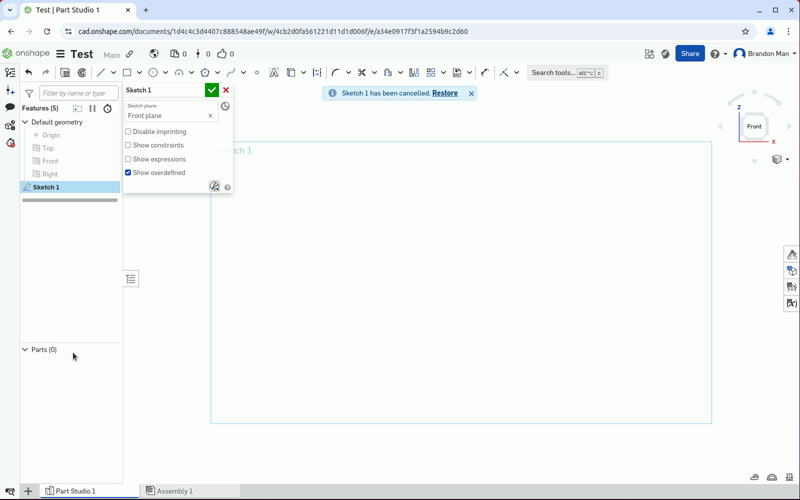
key(y)
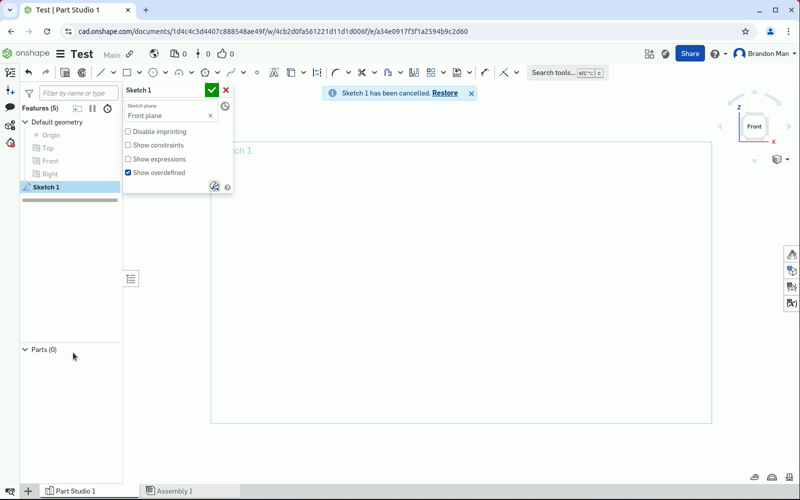
key(l)
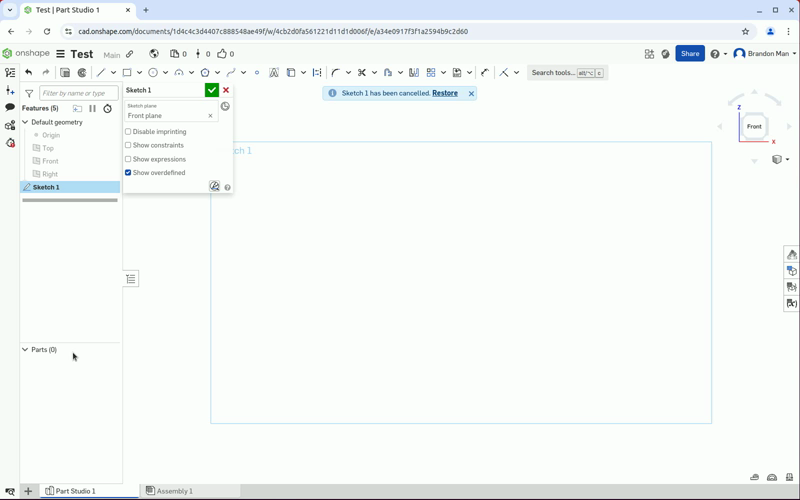
key_down(shift)
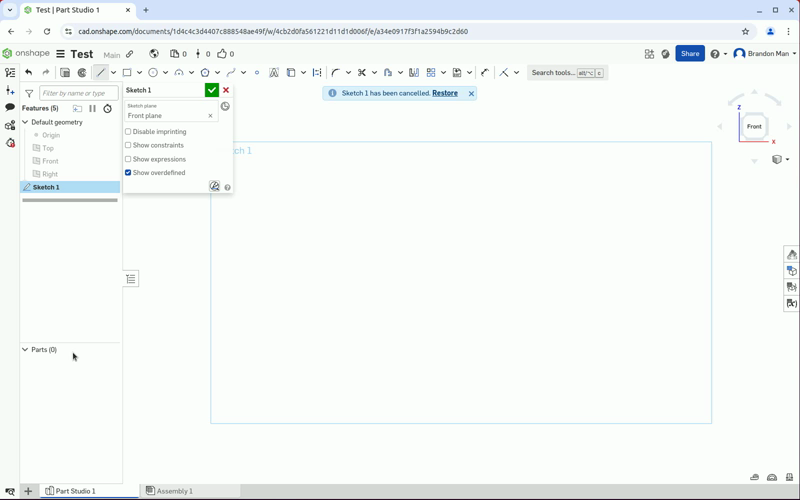
mouse_move(460, 282)
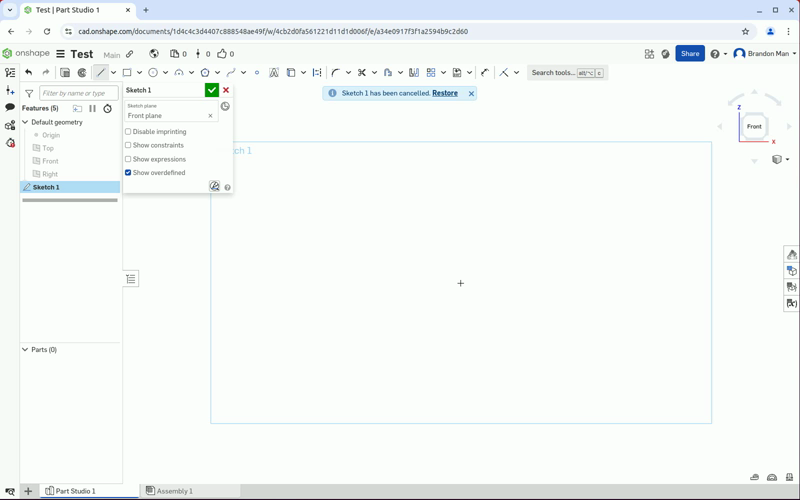
click(460, 282)
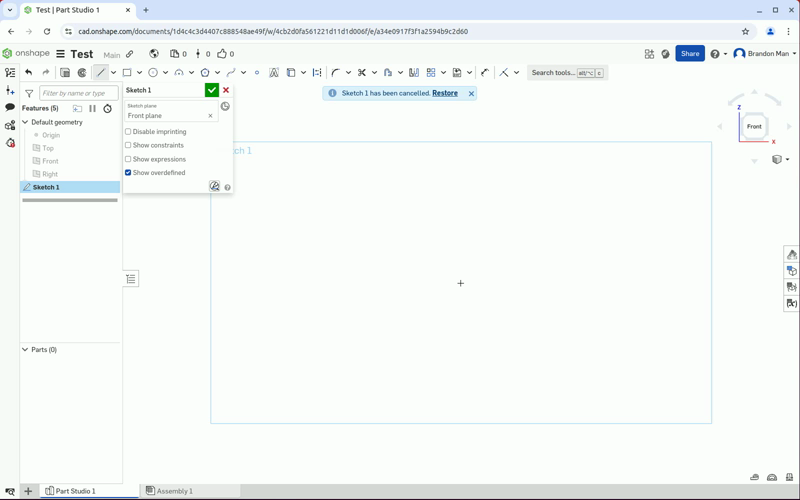
key_up(shift)
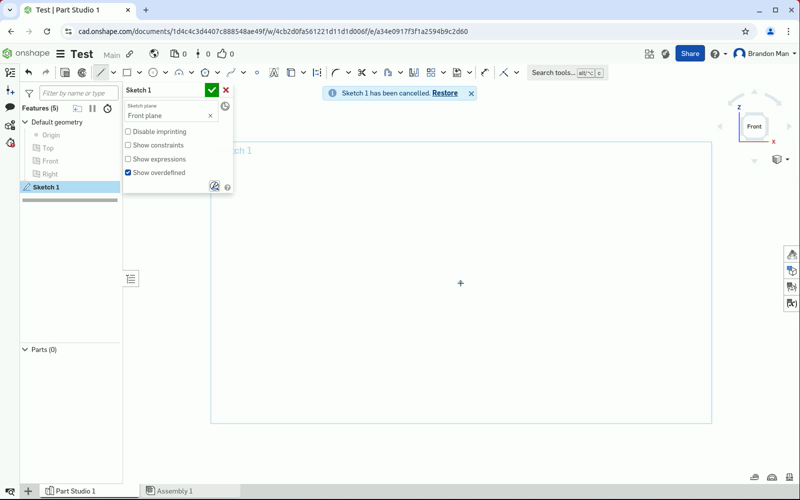
key_down(shift)
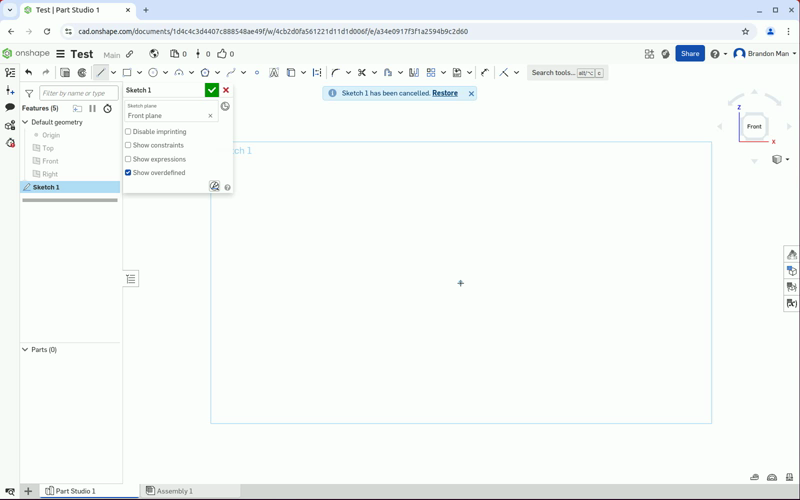
mouse_move(560, 282)
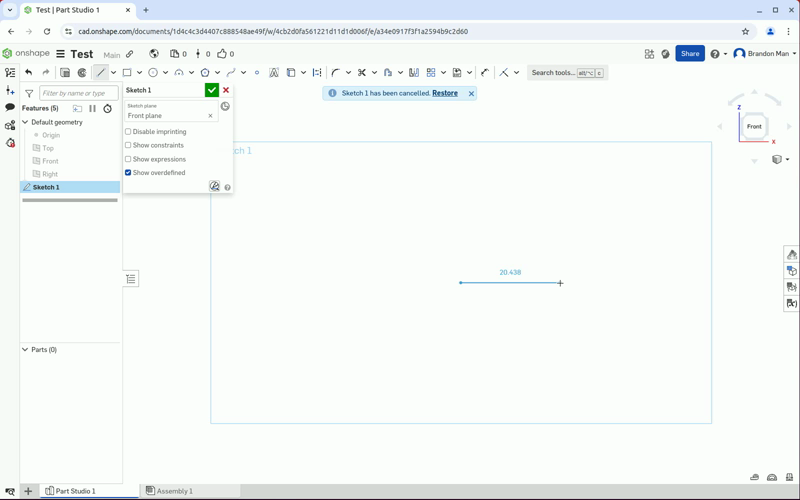
click(560, 282)
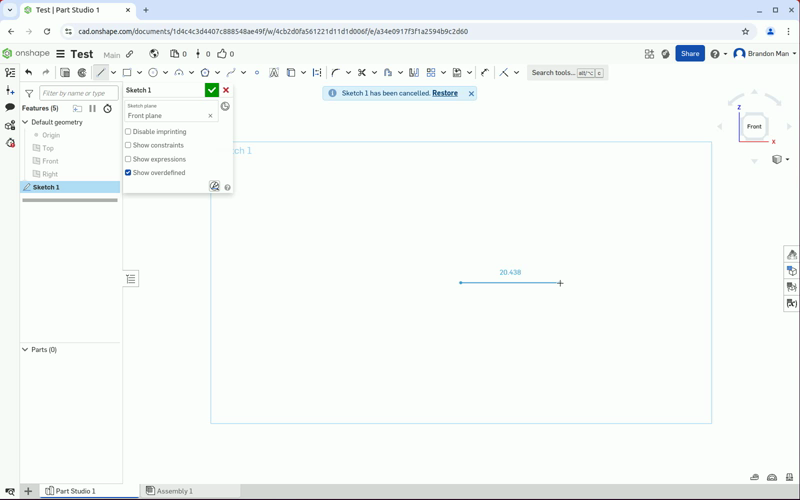
key_up(shift)
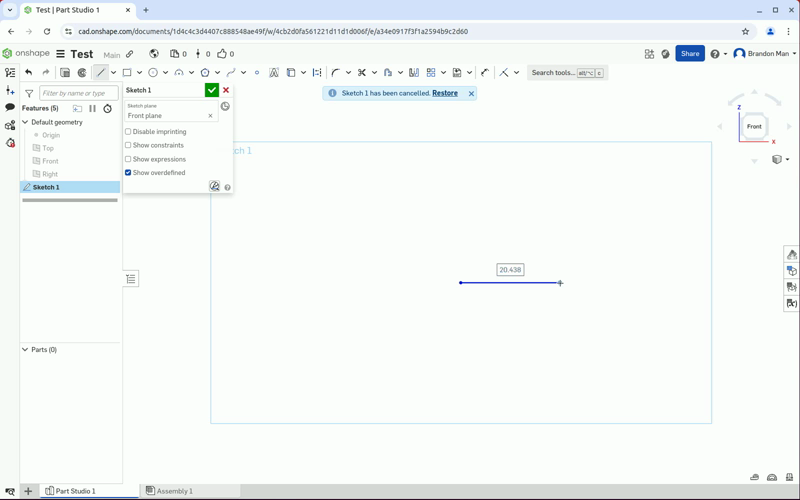
key_down(shift)
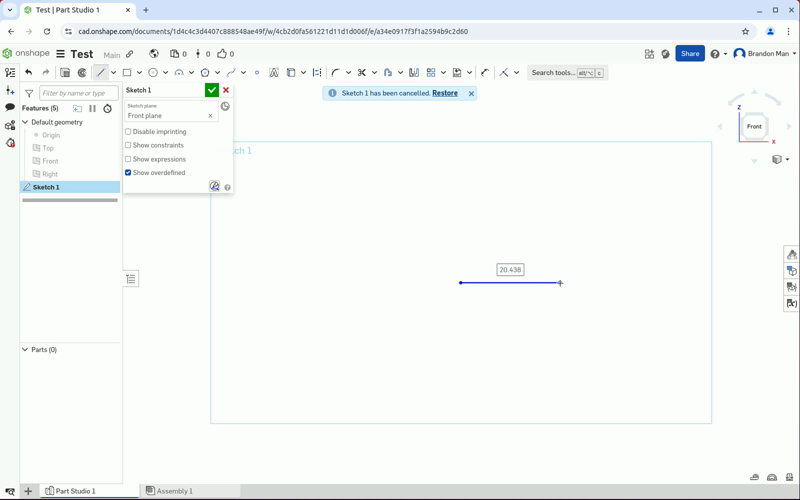
mouse_move(560, 208)
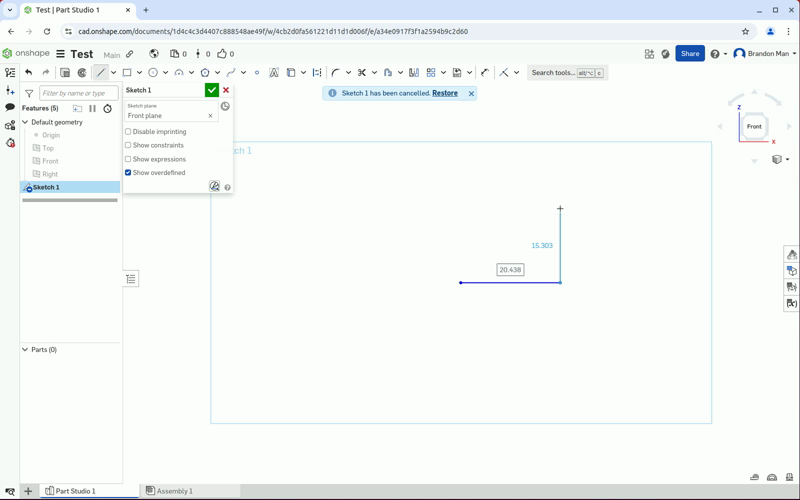
click(560, 208)
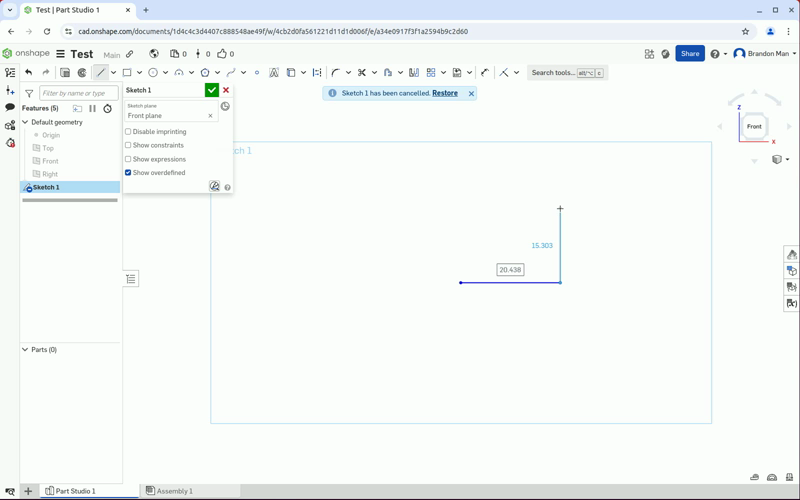
key_up(shift)
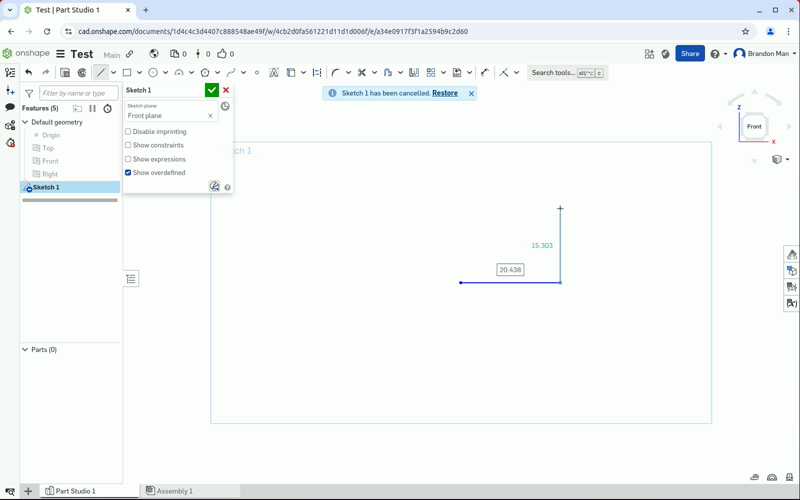
key_down(shift)
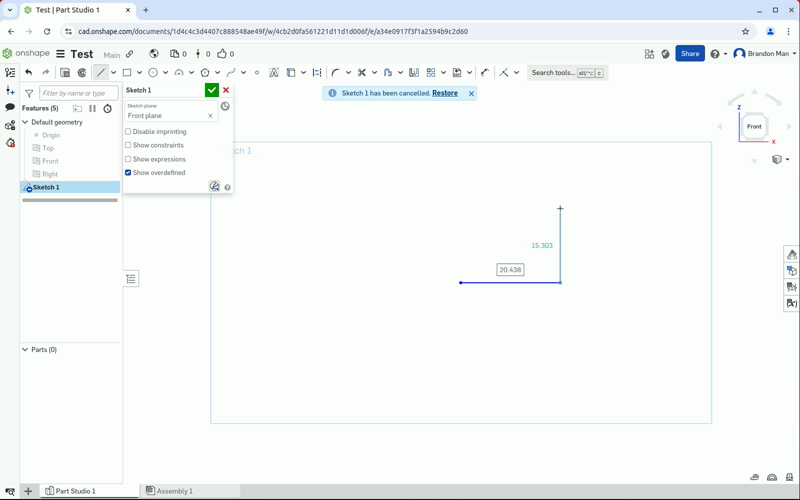
mouse_move(460, 208)
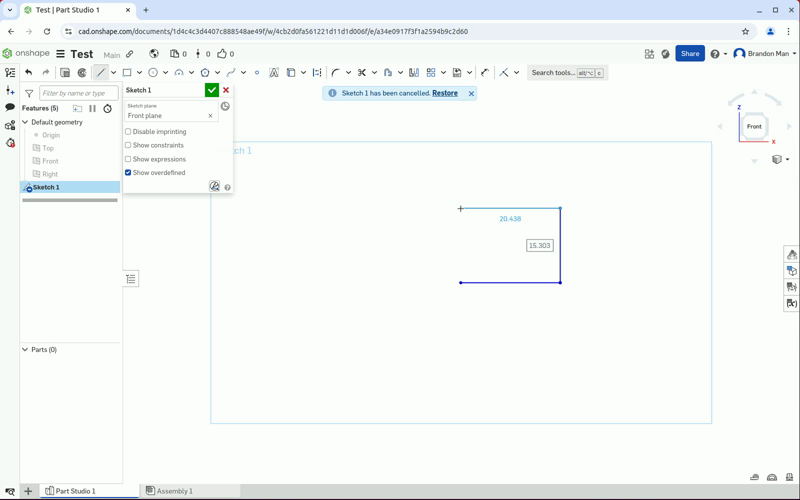
click(460, 208)
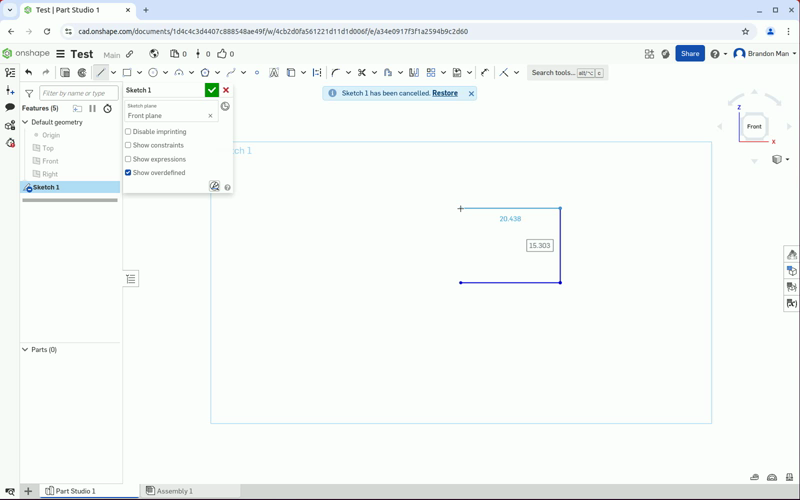
key_up(shift)
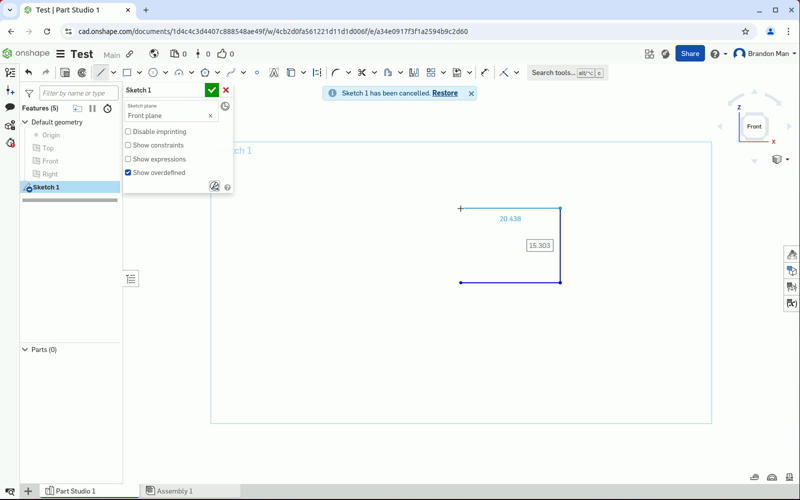
key_down(shift)
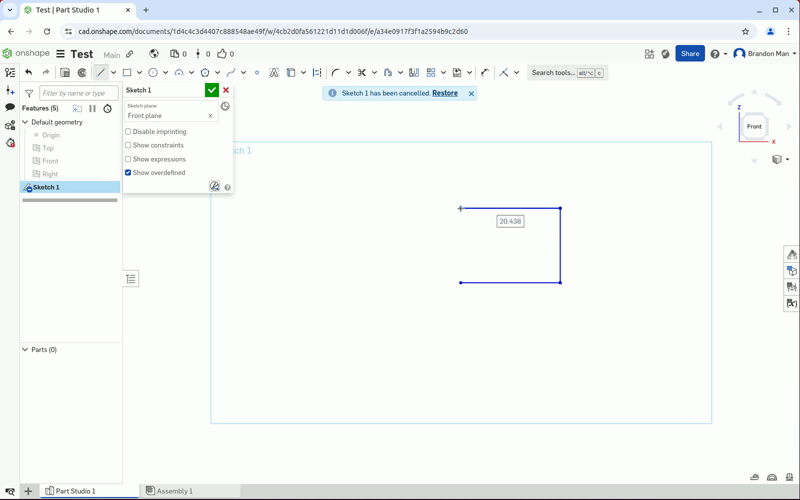
mouse_move(460, 282)
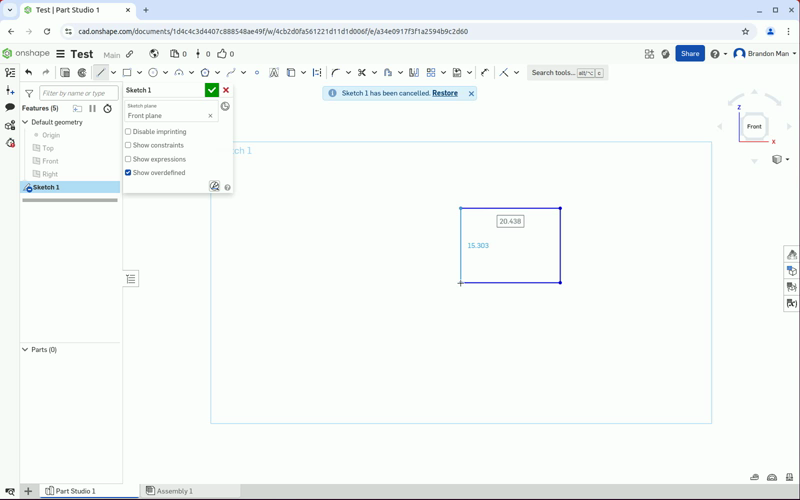
key_up(shift)
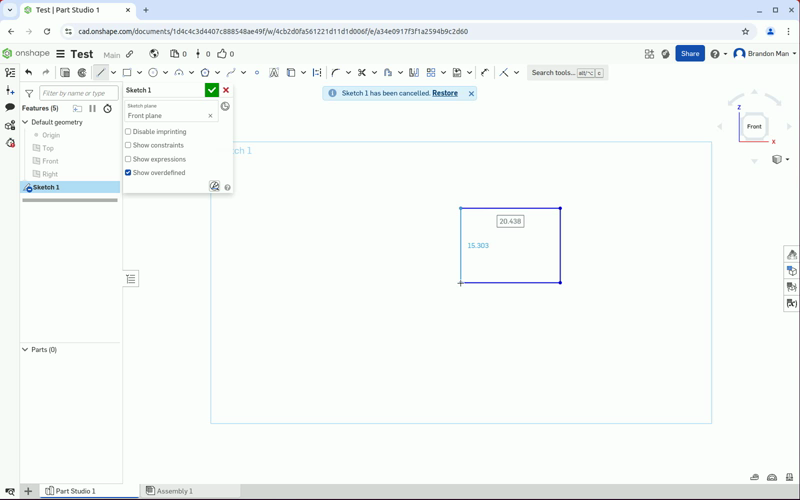
click(460, 282)
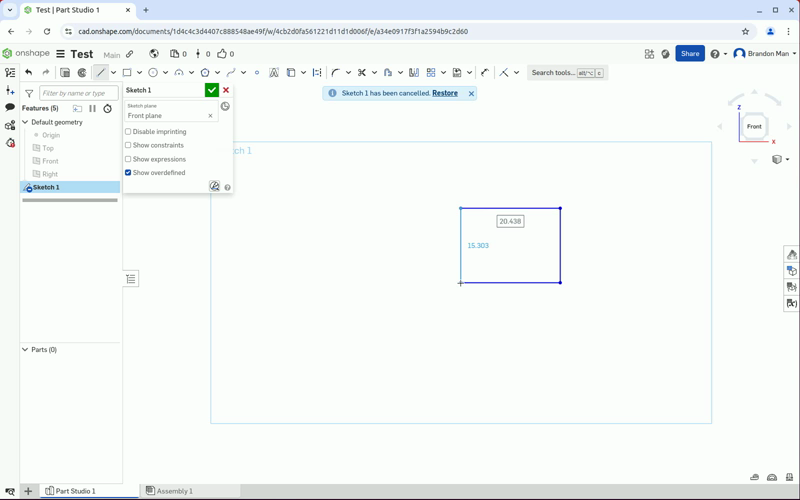
key(esc)
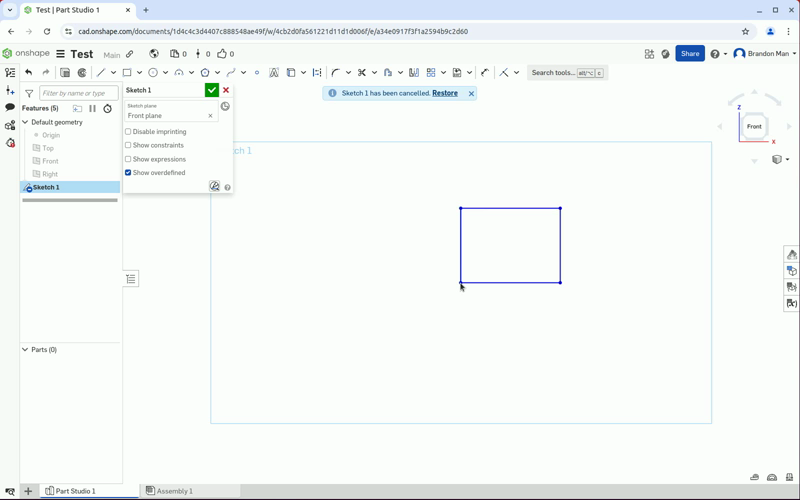
mouse_move(543, 268)
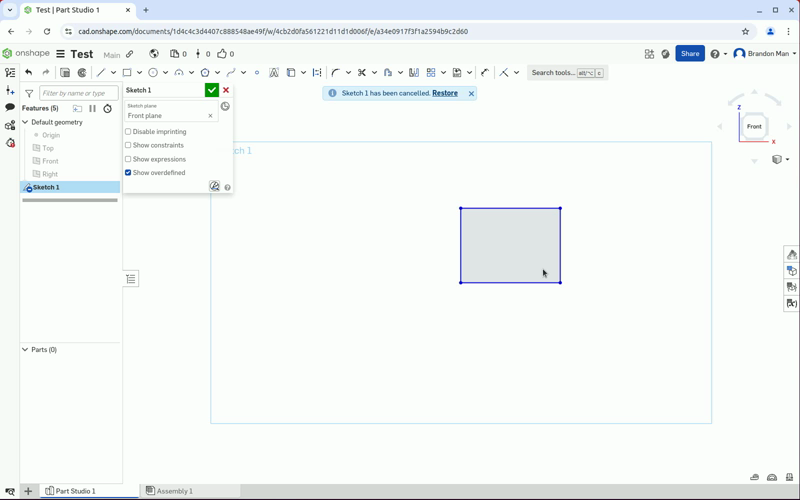
click(543, 268)
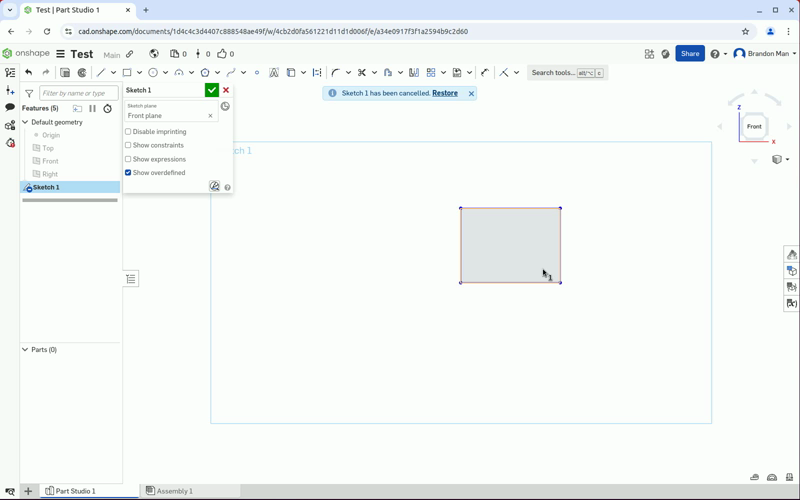
mouse_move(73, 352)
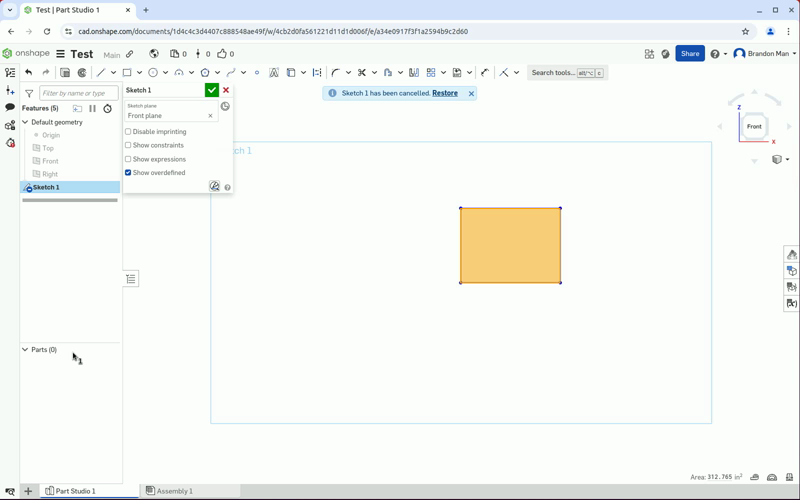
key(shift+y)
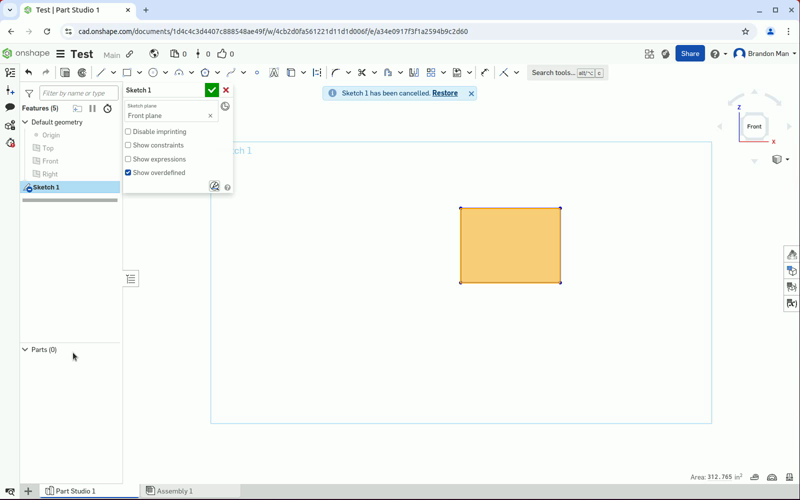
key(shift+e)
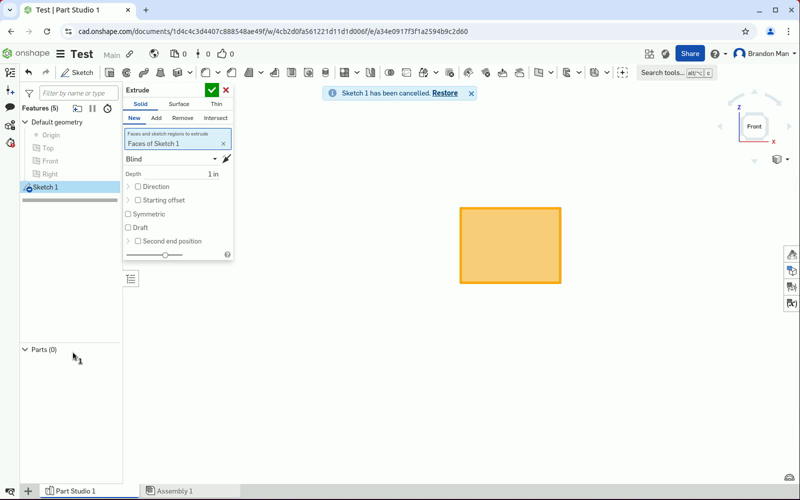
mouse_move(143, 106)
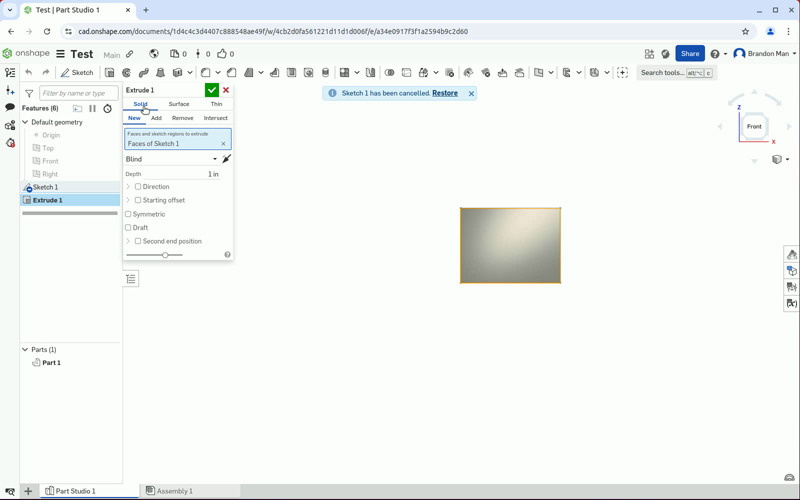
click(143, 106)
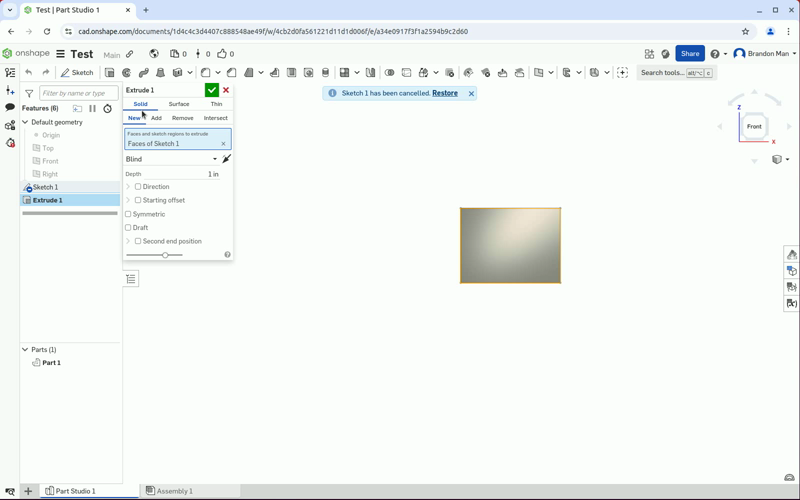
mouse_move(137, 120)
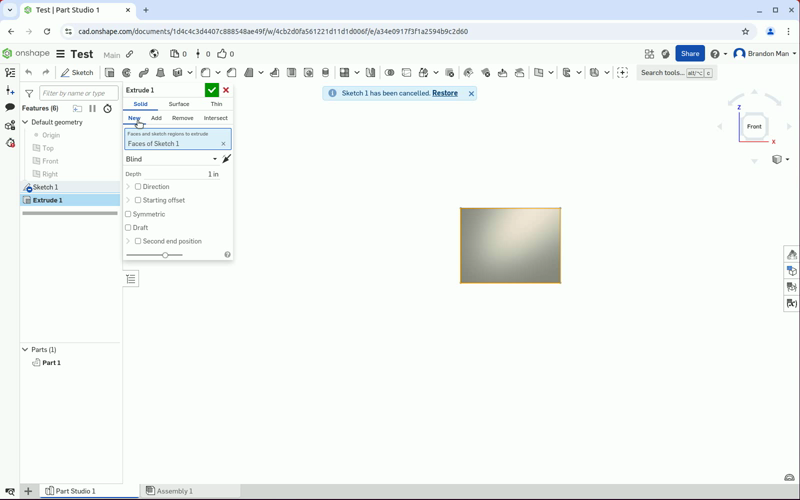
click(137, 120)
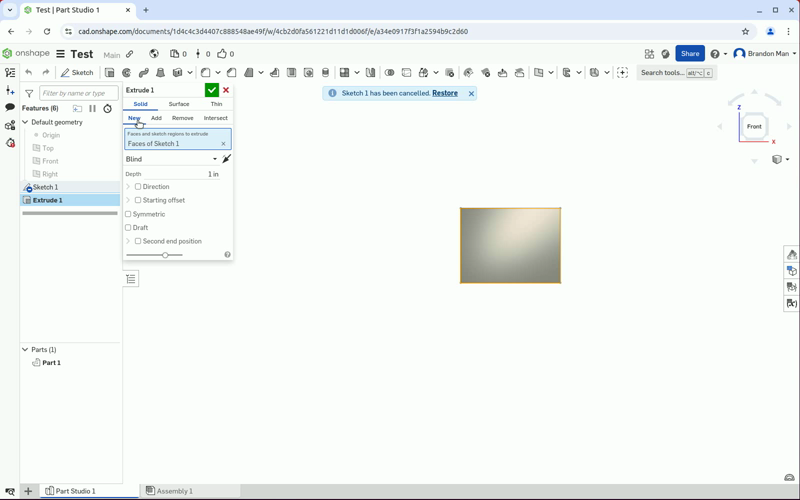
key(tab, 4)
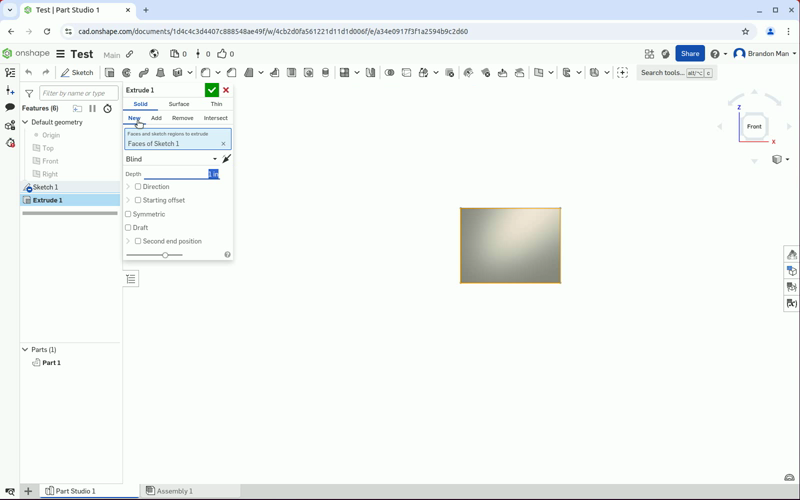
text(20.46)
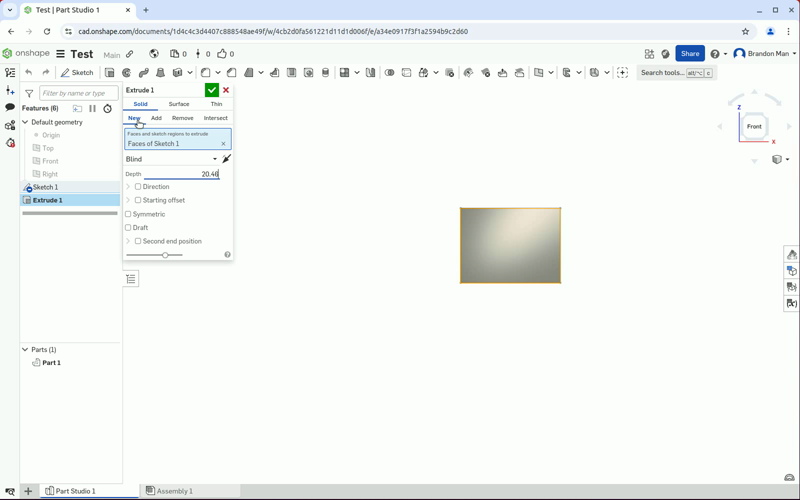
key(enter)
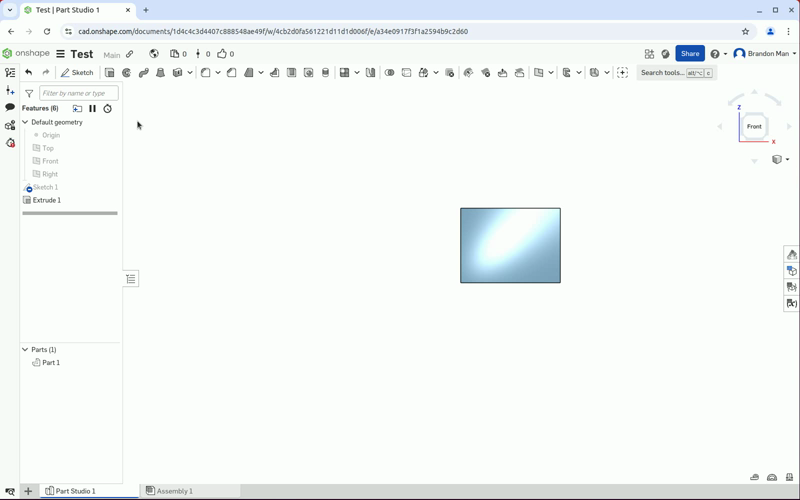
key(shift+h)
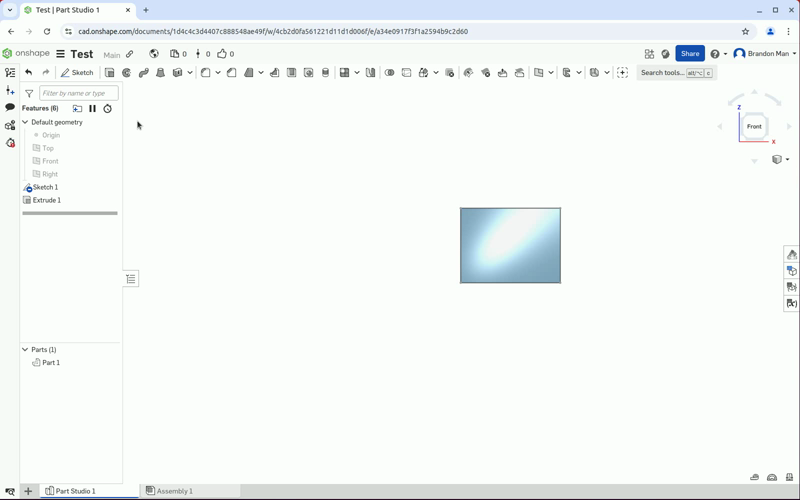
key(shift+h)
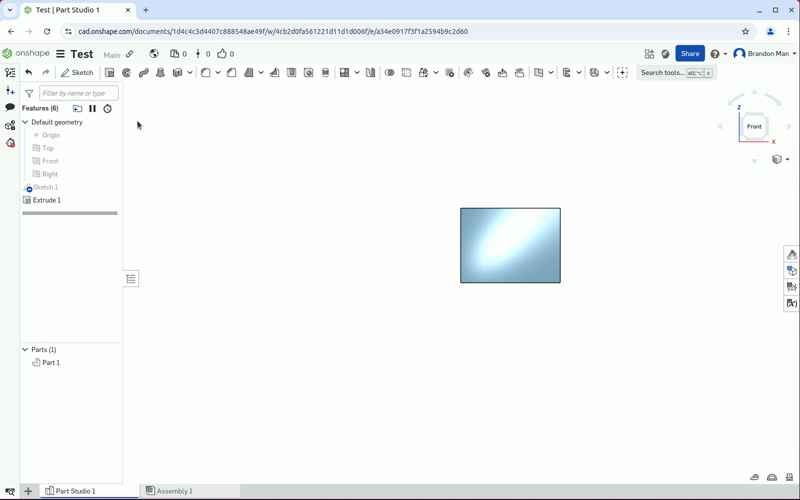
mouse_move(73, 189)
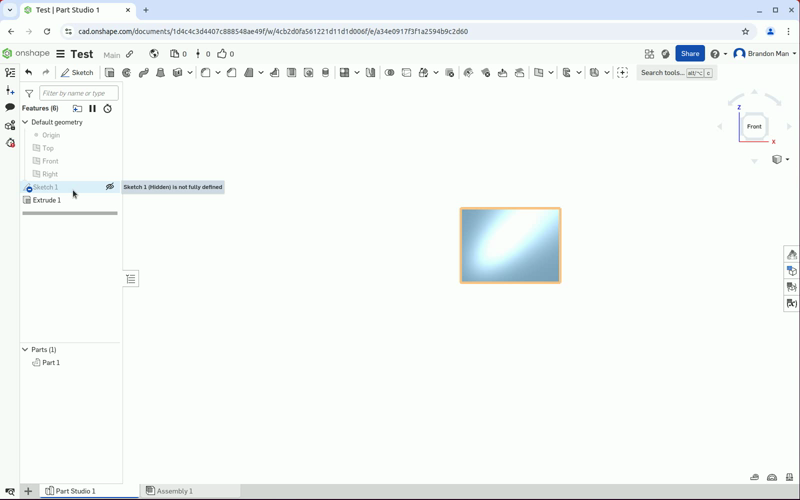
click(73, 189)
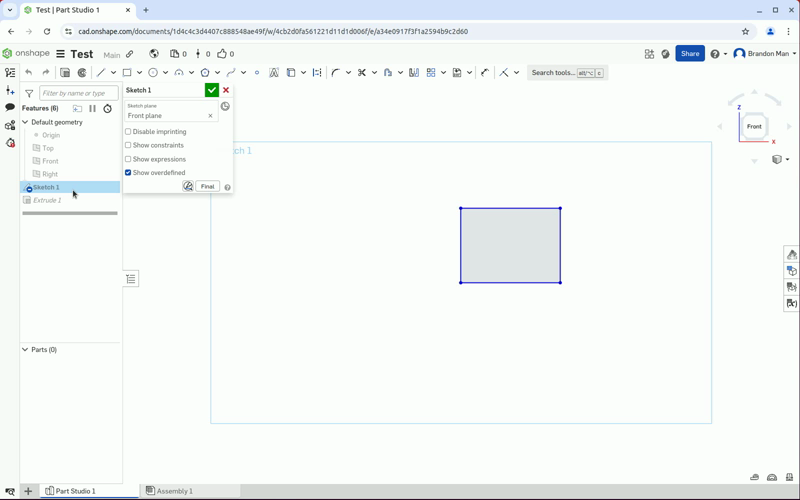
mouse_move(229, 92)
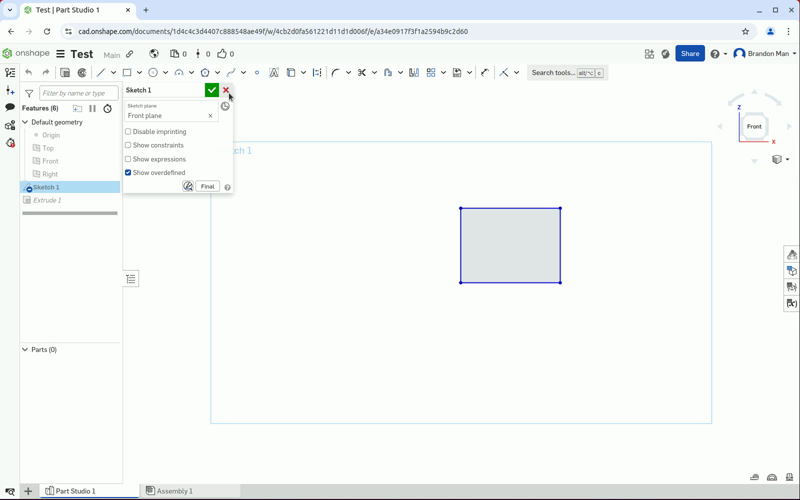
click(229, 92)
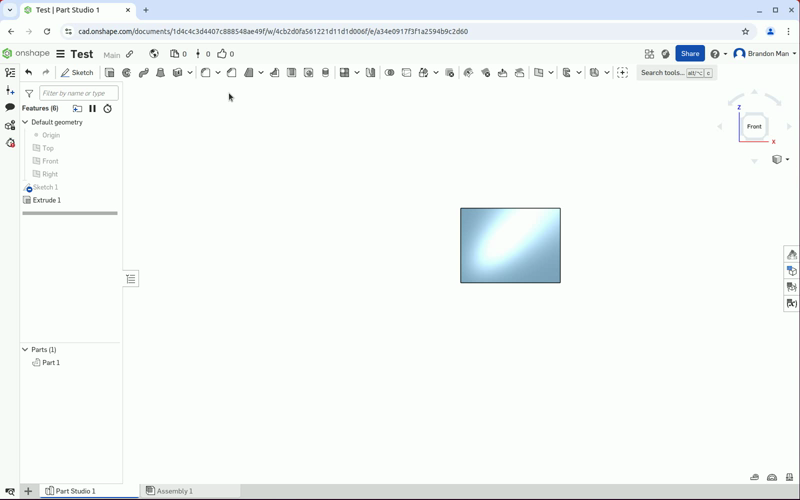
mouse_move(541, 75)
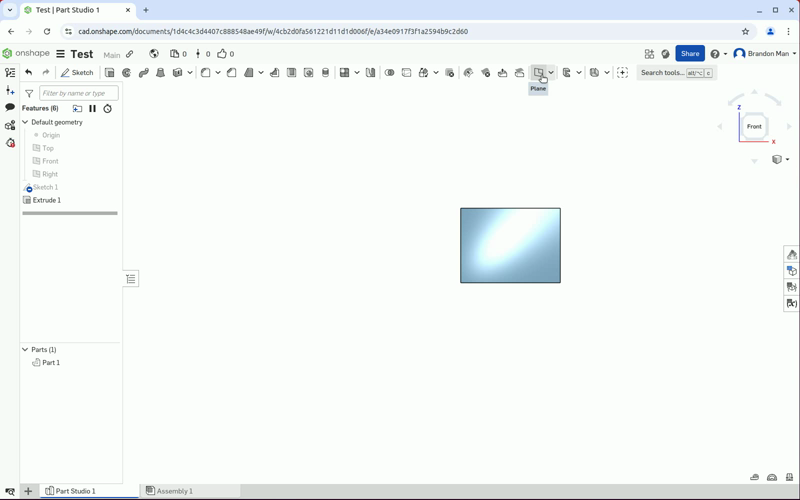
click(541, 75)
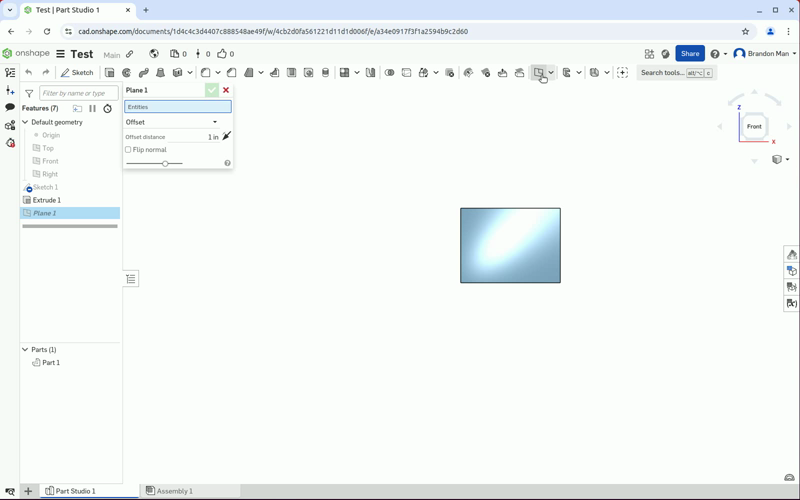
mouse_move(73, 163)
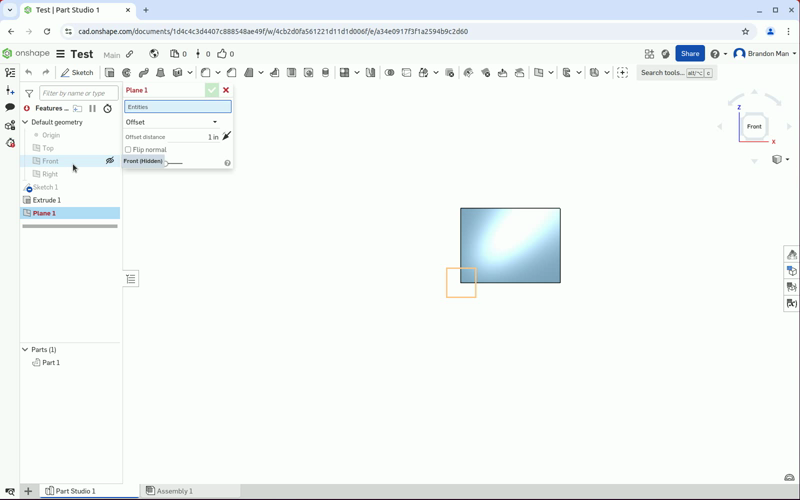
click(73, 163)
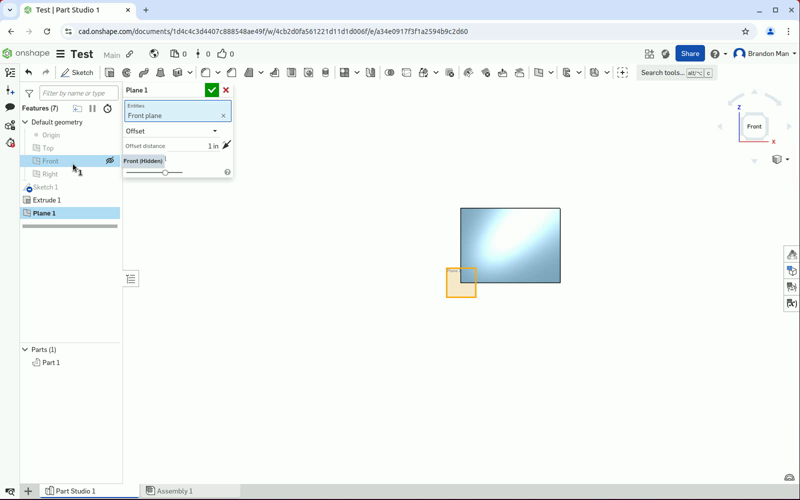
key(tab, 2)
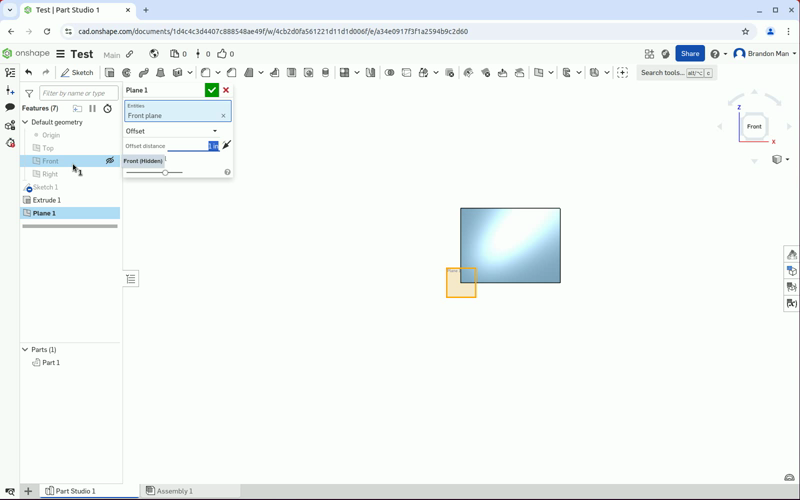
text(20.459)
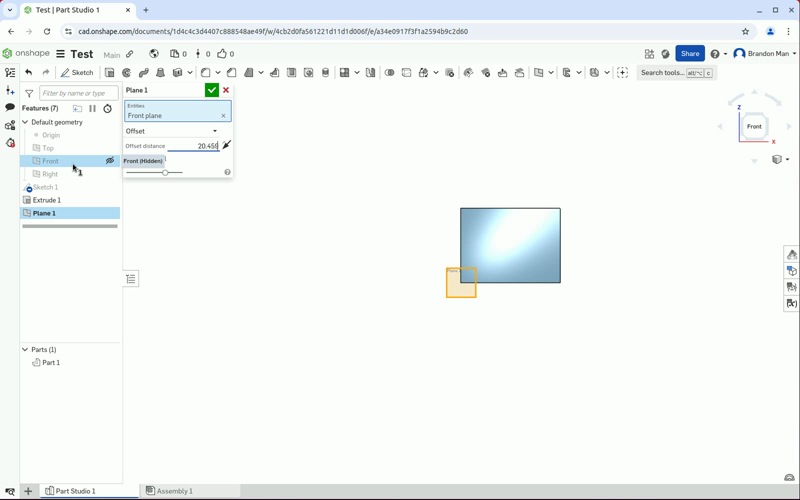
key(enter, 2)
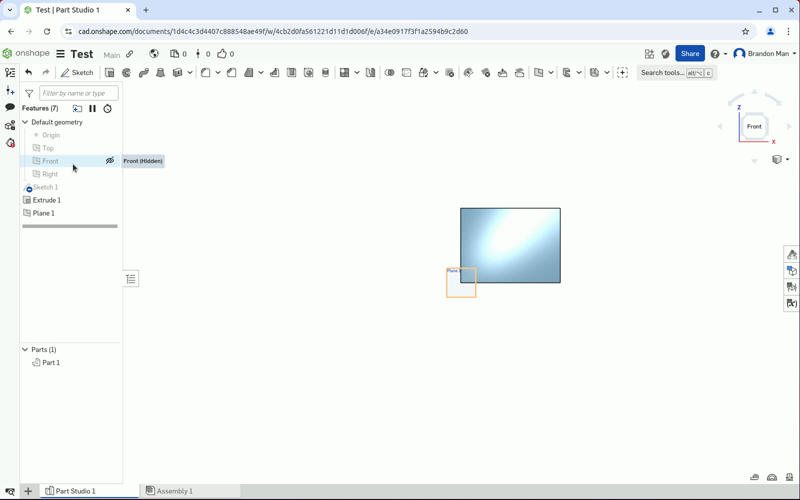
key(shift+s)
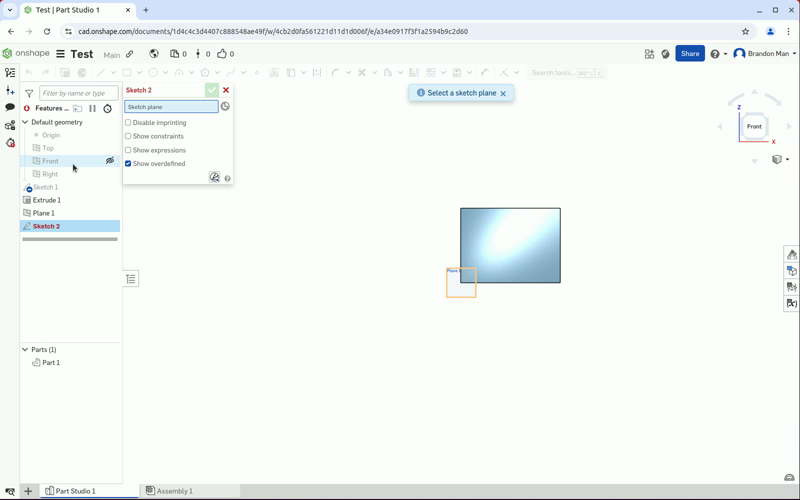
mouse_move(73, 215)
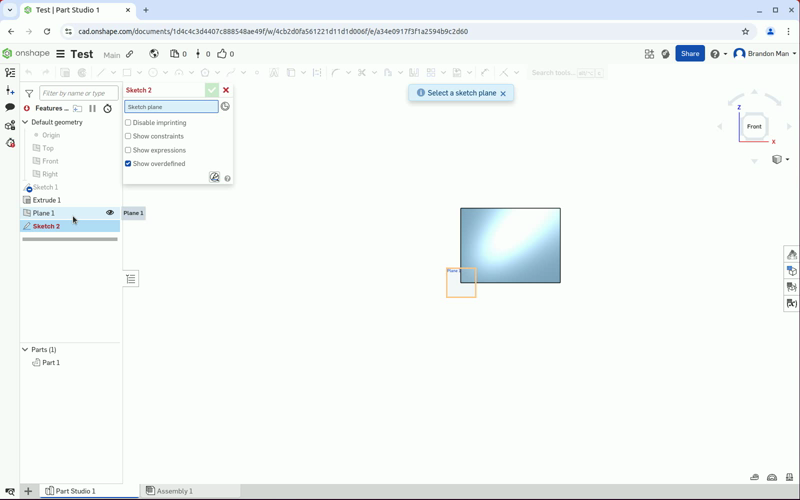
click(73, 215)
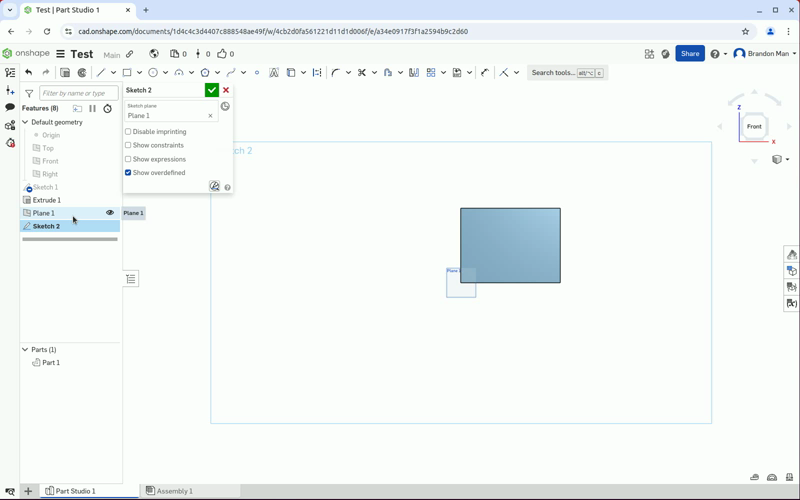
mouse_move(73, 352)
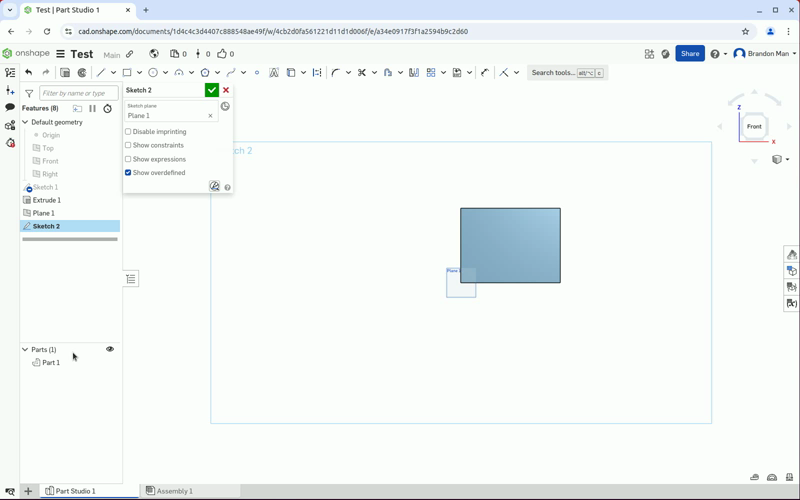
key(y)
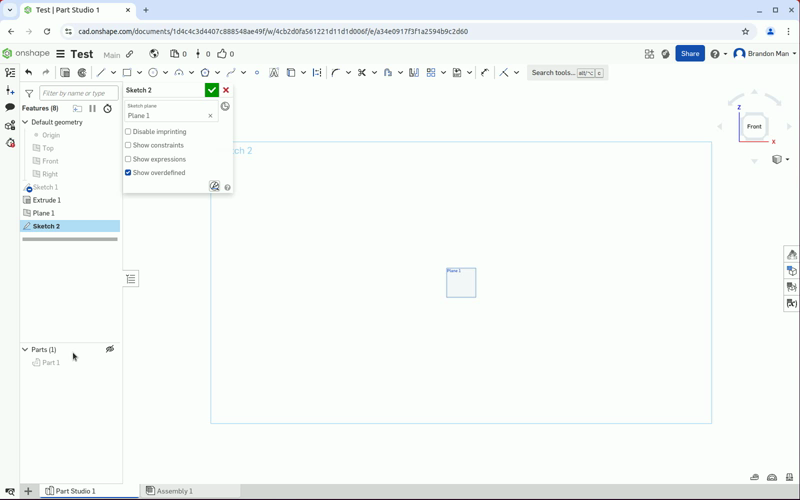
key(l)
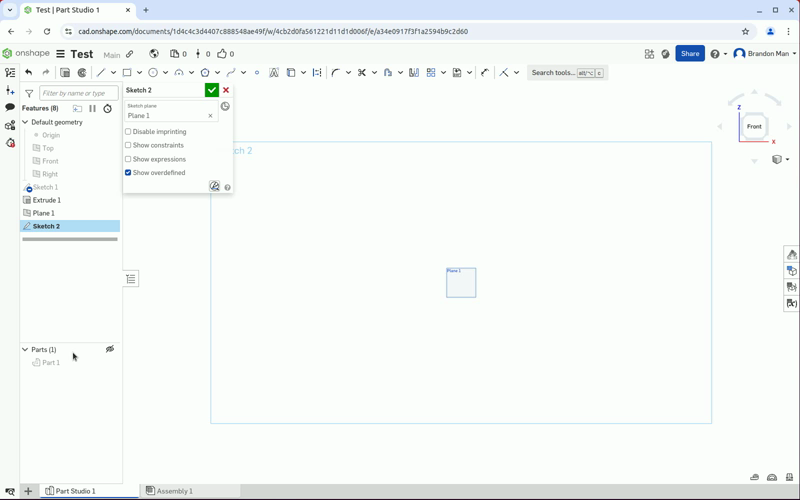
key_down(shift)
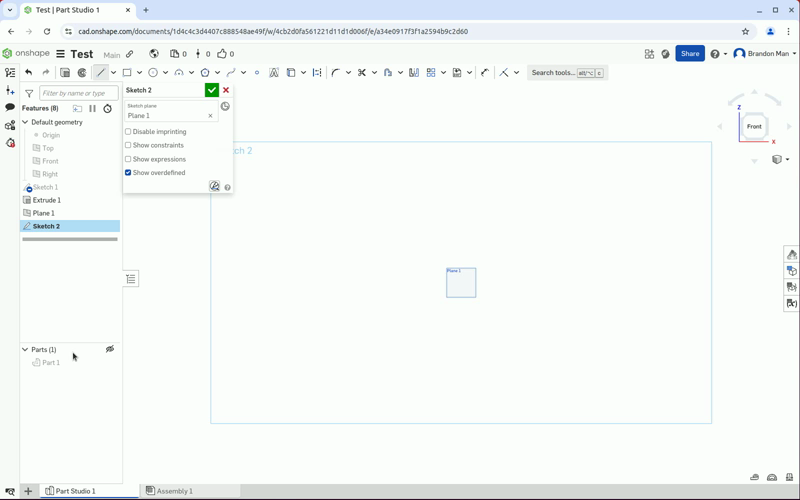
mouse_move(473, 245)
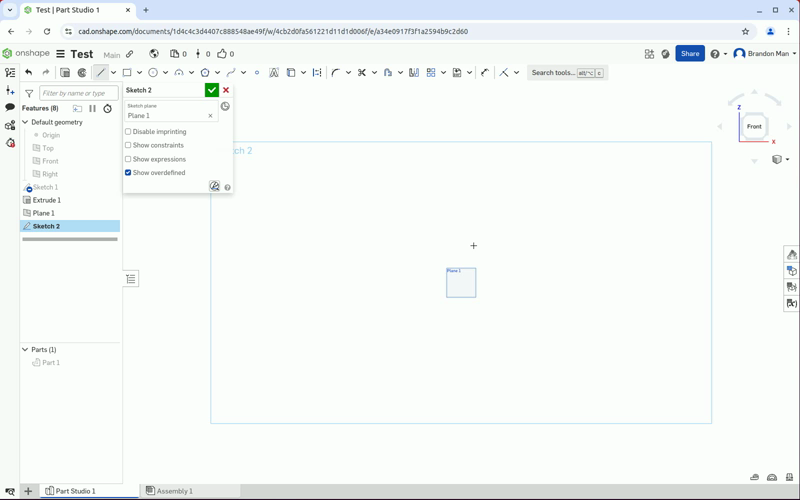
click(473, 245)
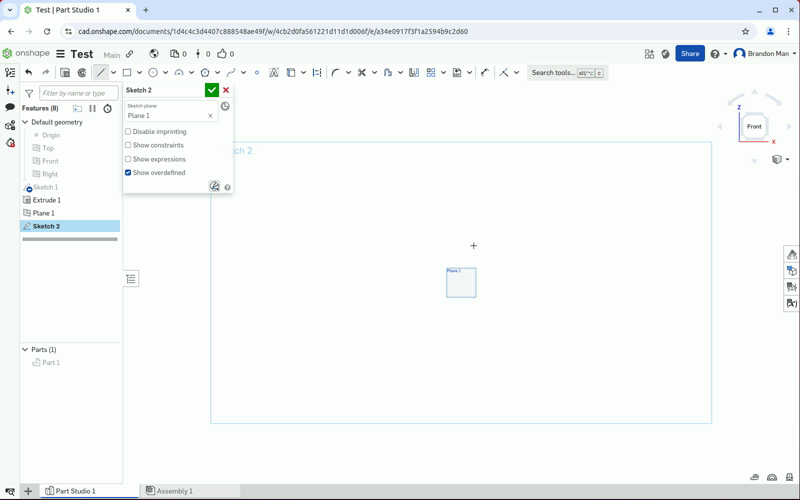
key_up(shift)
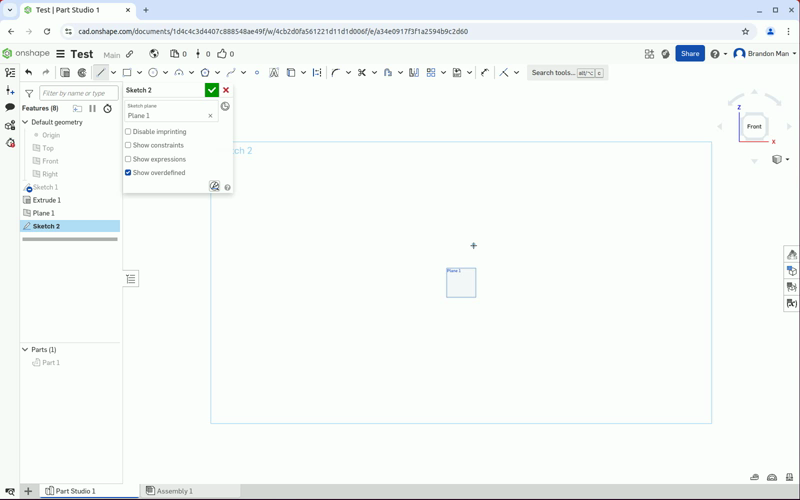
key_down(shift)
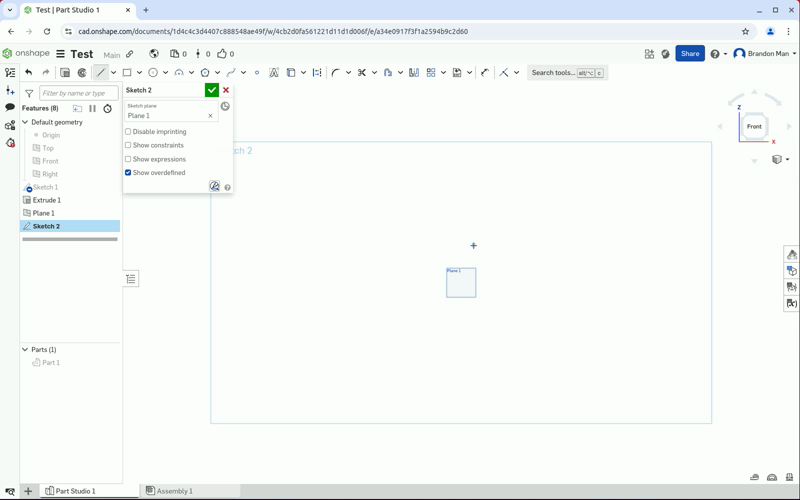
mouse_move(503, 245)
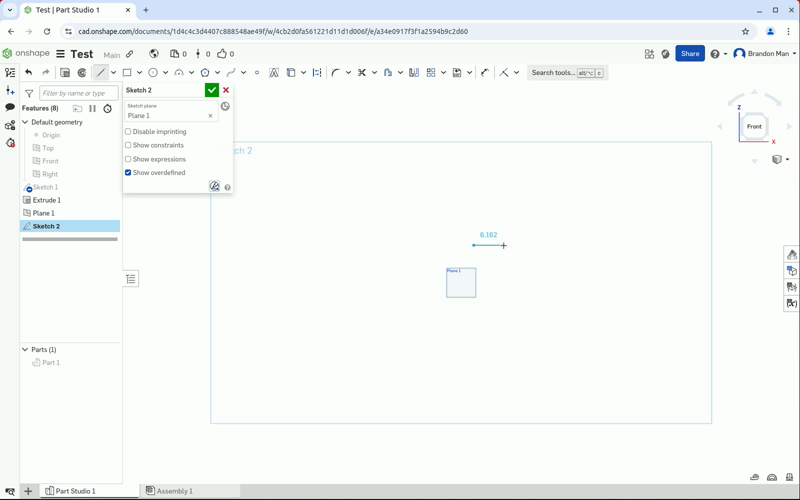
mouse_move(499, 245)
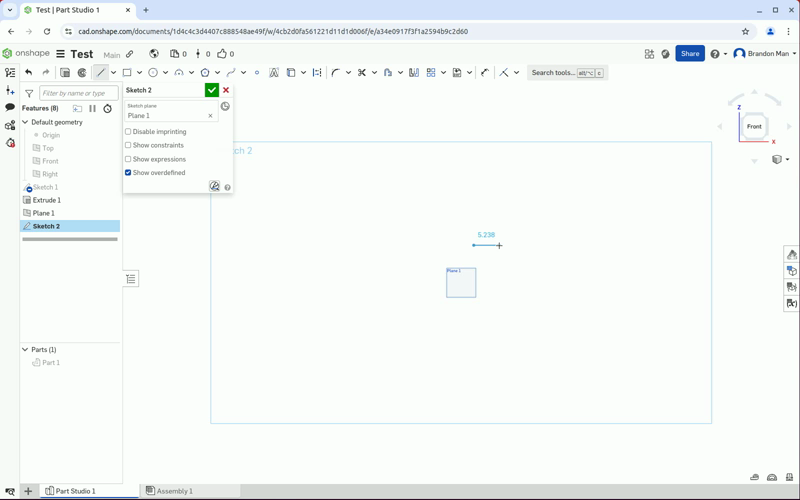
click(499, 245)
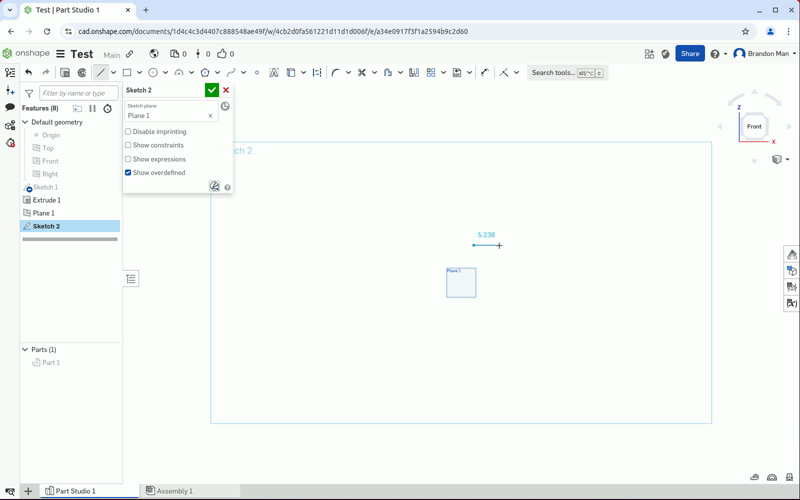
key_up(shift)
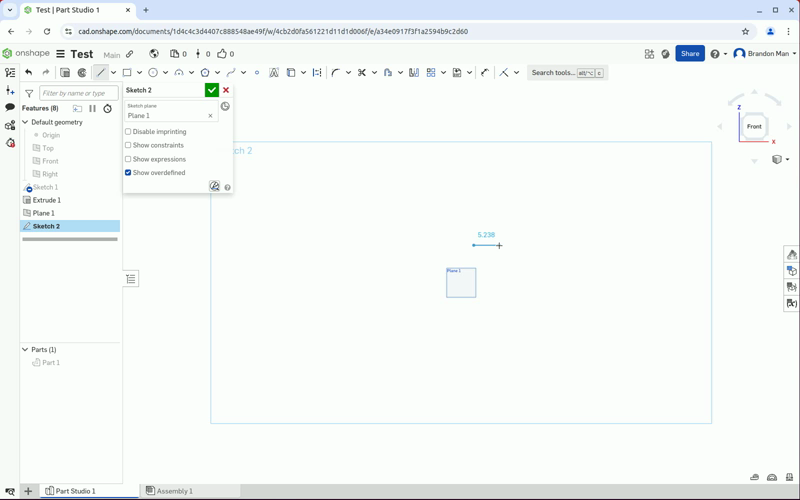
key_down(shift)
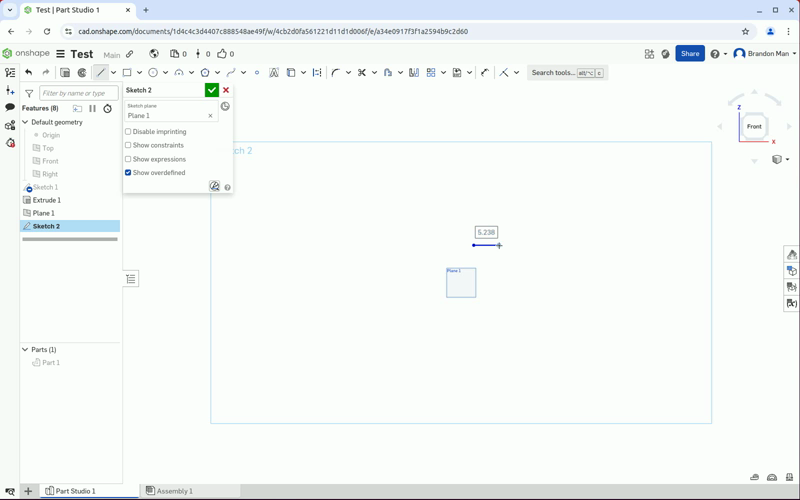
mouse_move(529, 245)
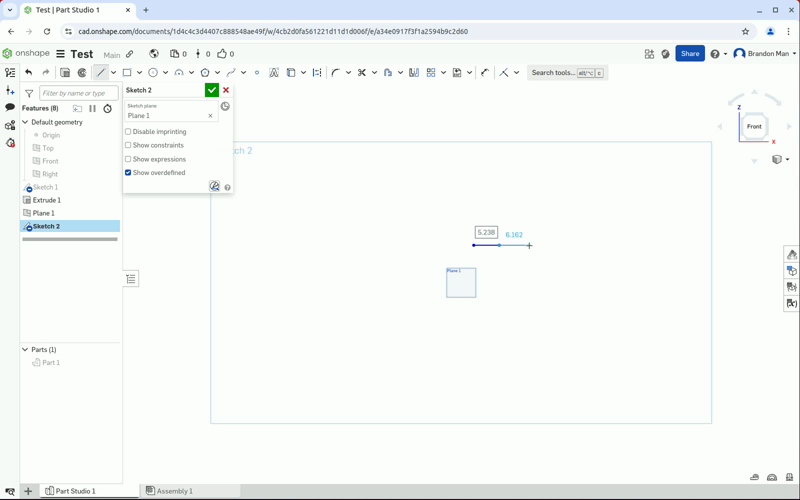
mouse_move(499, 219)
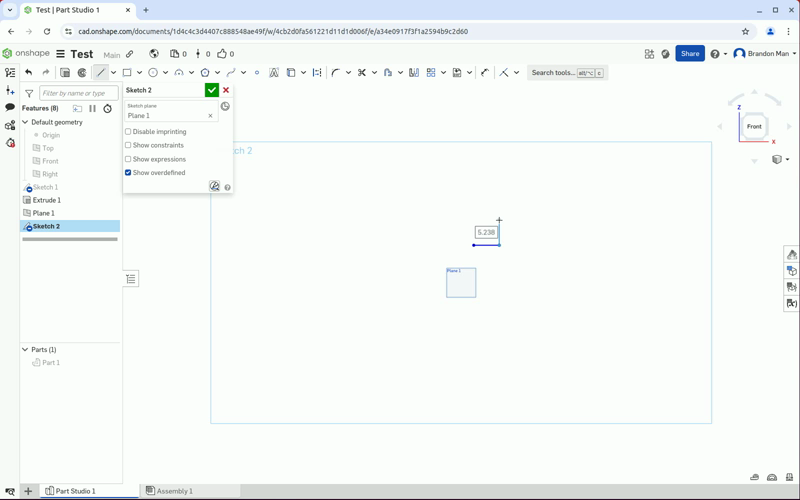
click(499, 219)
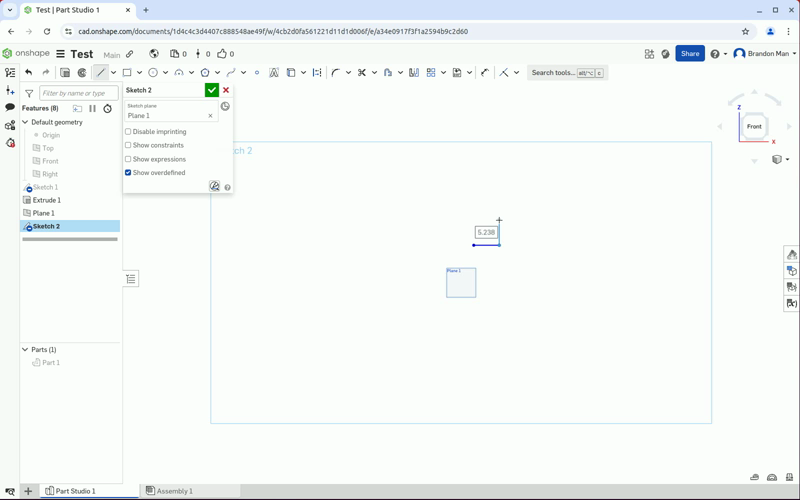
key_up(shift)
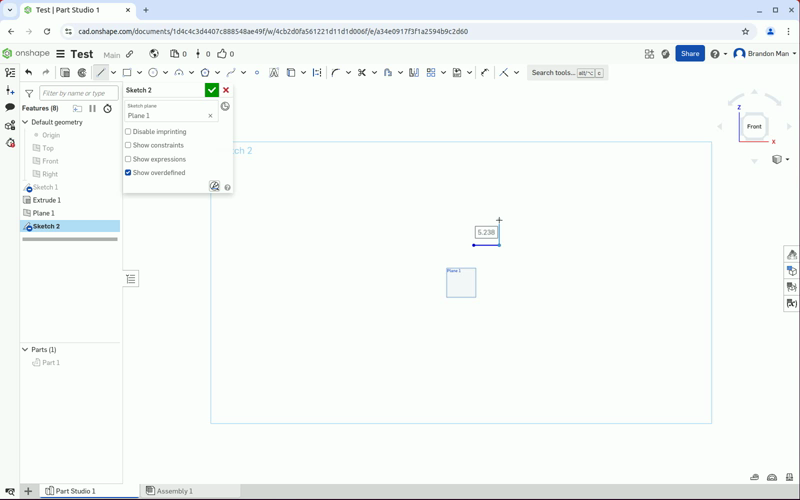
key_down(shift)
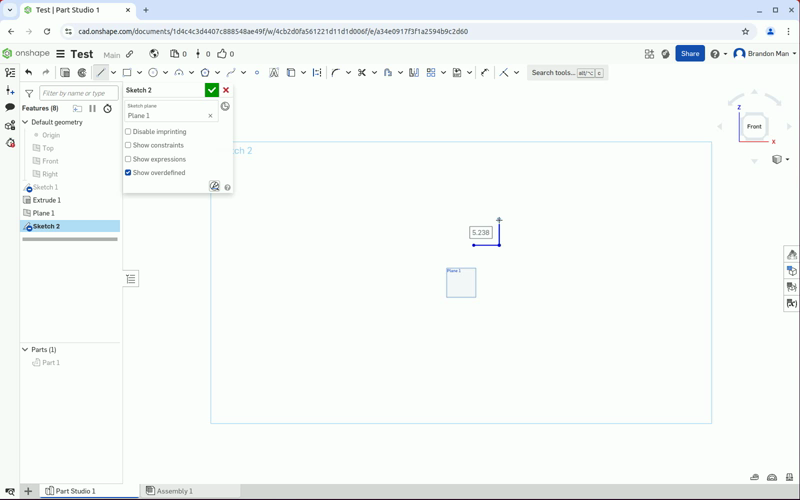
mouse_move(529, 219)
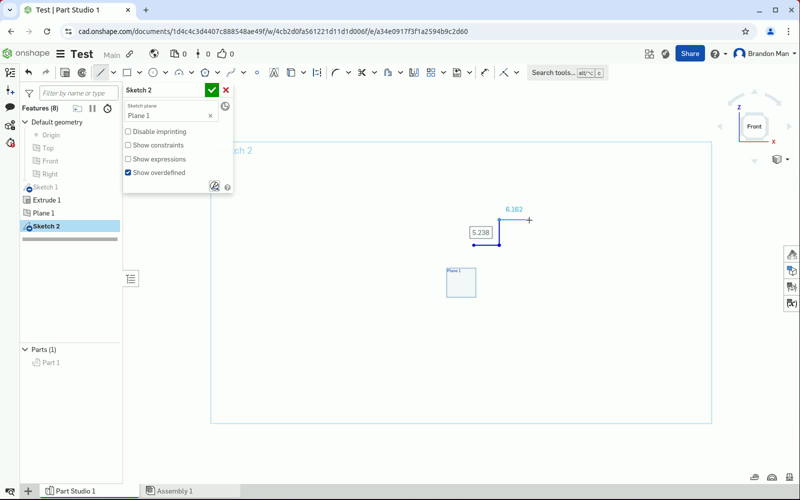
mouse_move(473, 219)
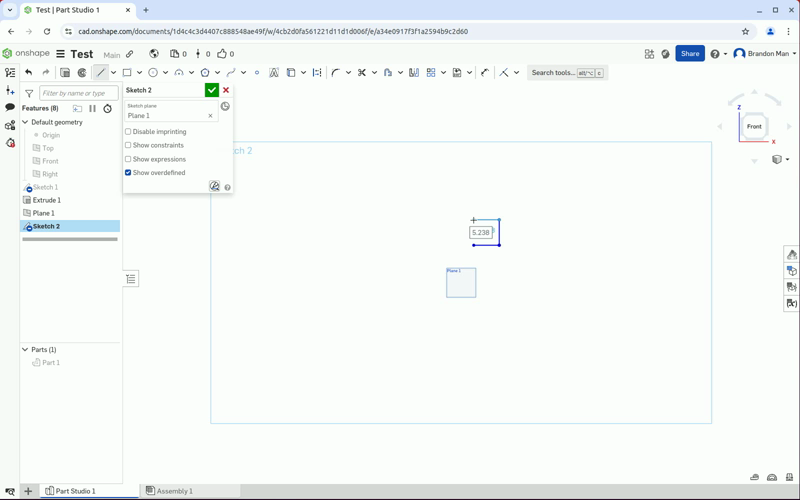
click(473, 219)
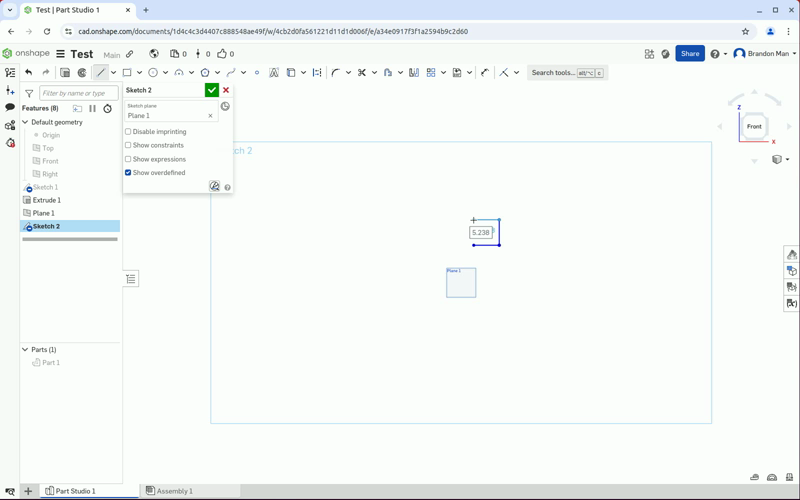
key_up(shift)
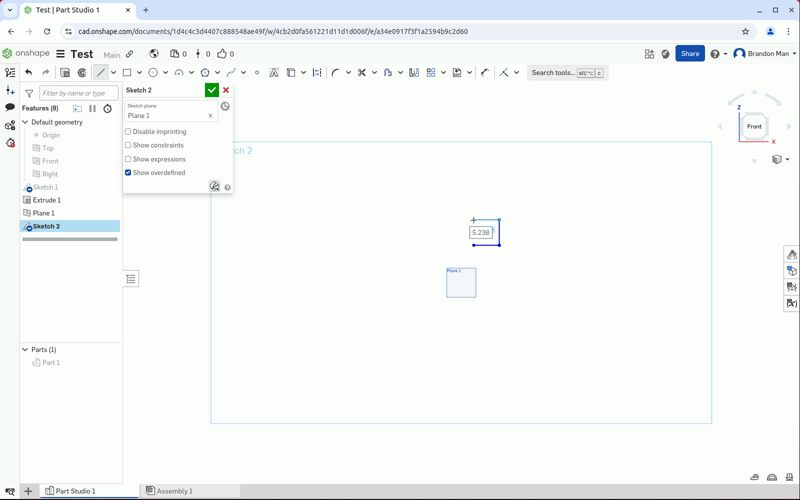
mouse_move(503, 219)
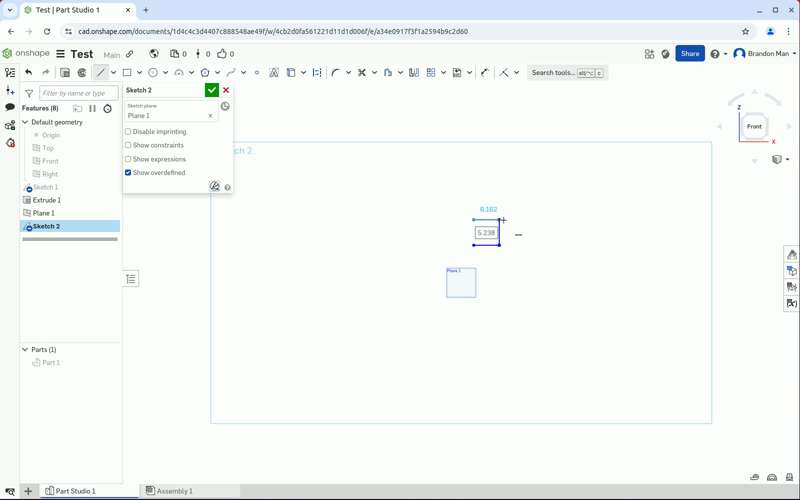
key_down(shift)
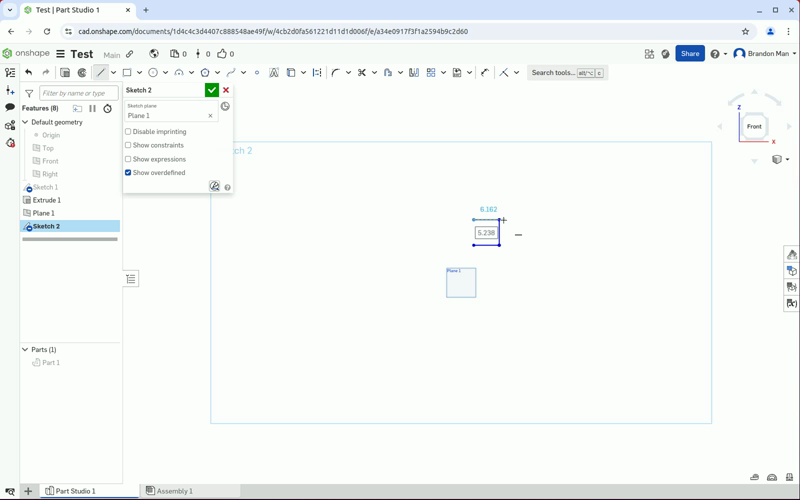
mouse_move(473, 245)
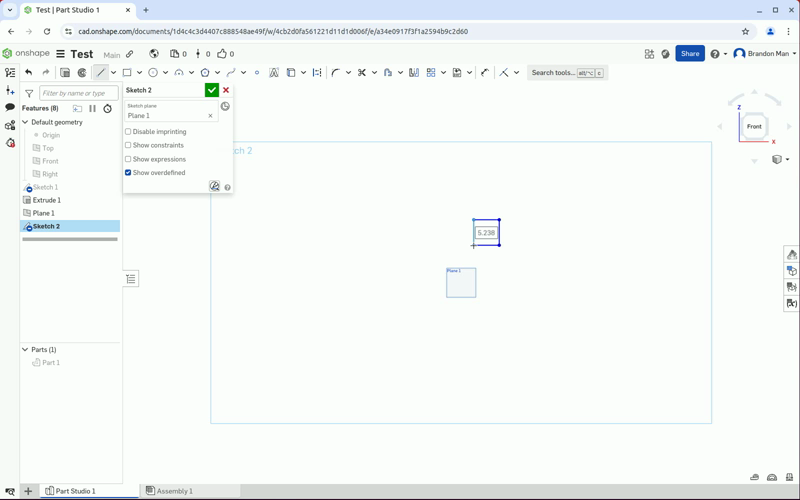
key_up(shift)
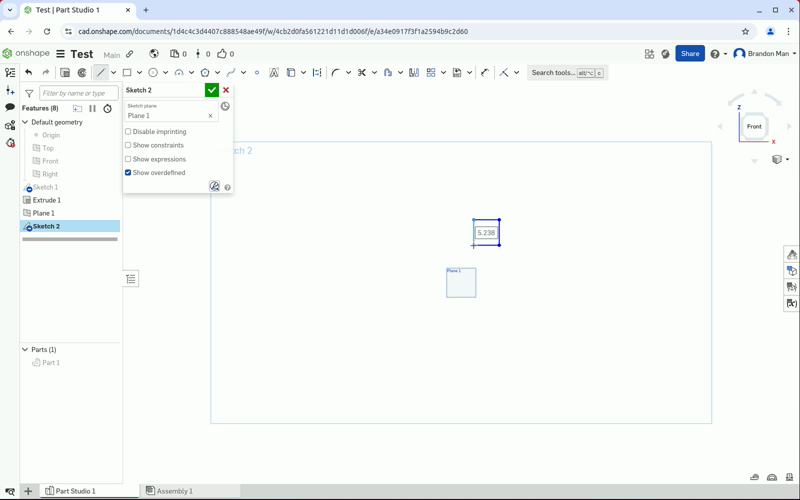
click(473, 245)
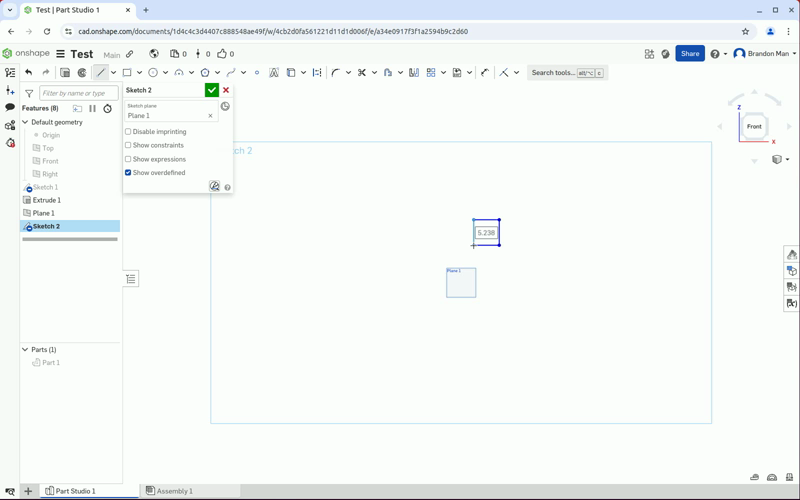
key(esc)
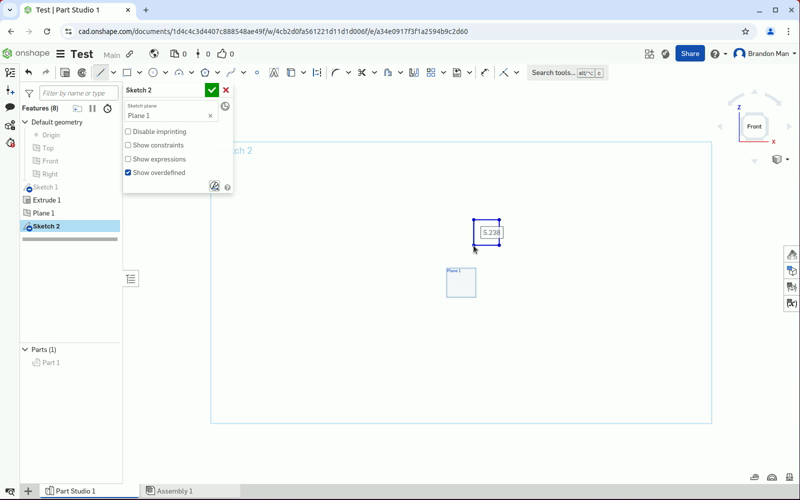
mouse_move(487, 224)
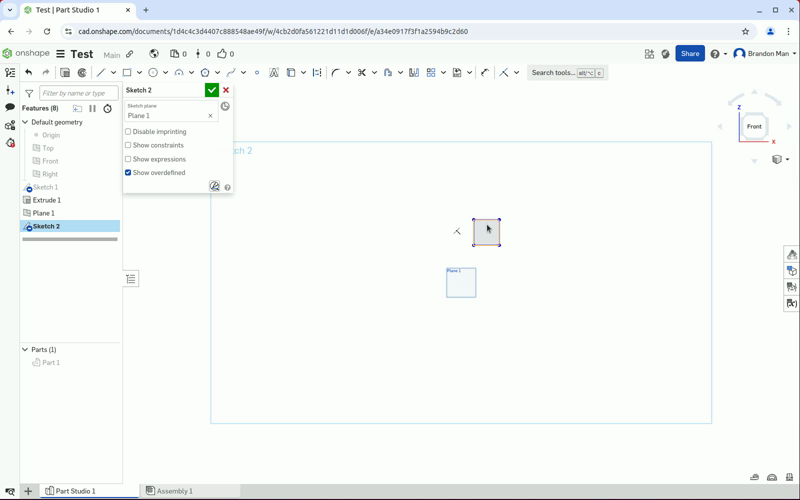
scroll(6)
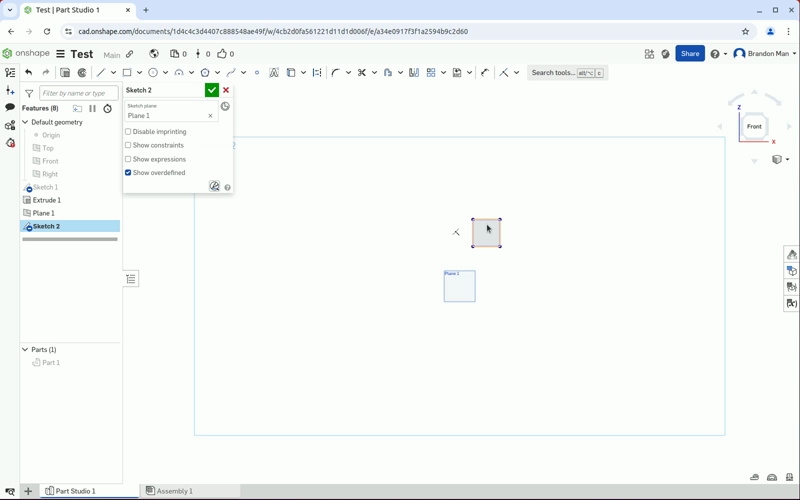
scroll(6)
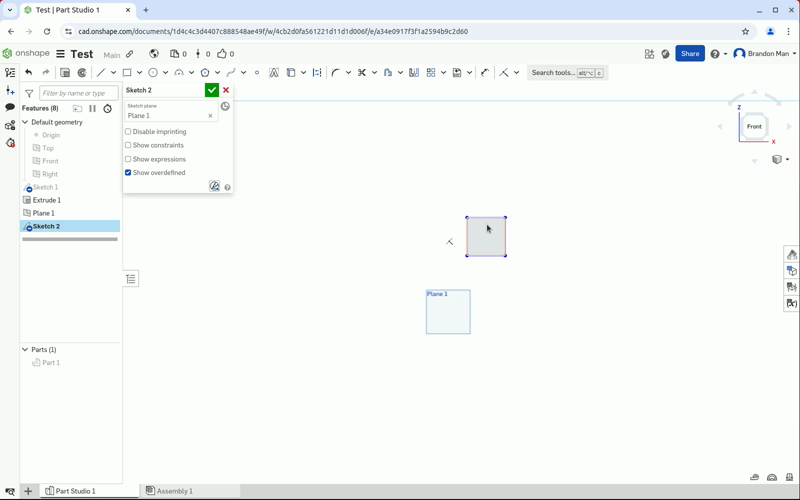
scroll(6)
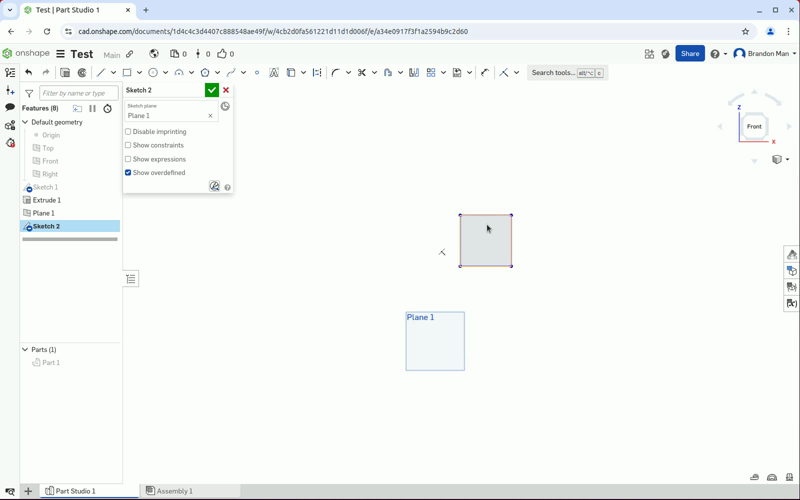
scroll(6)
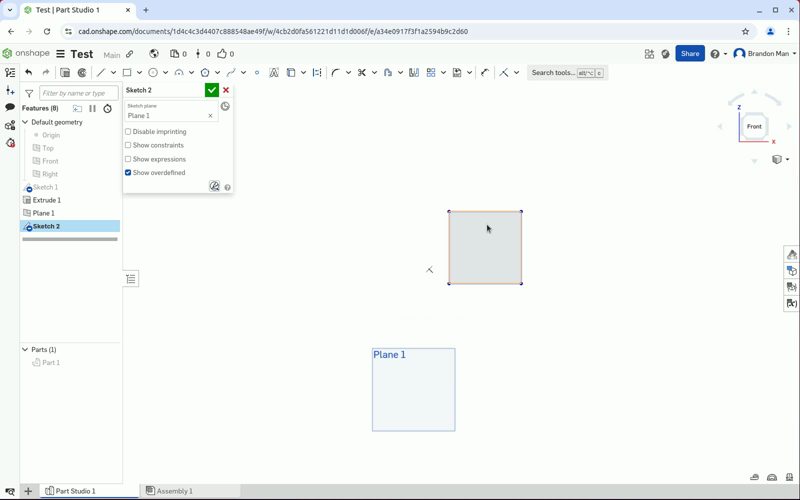
scroll(6)
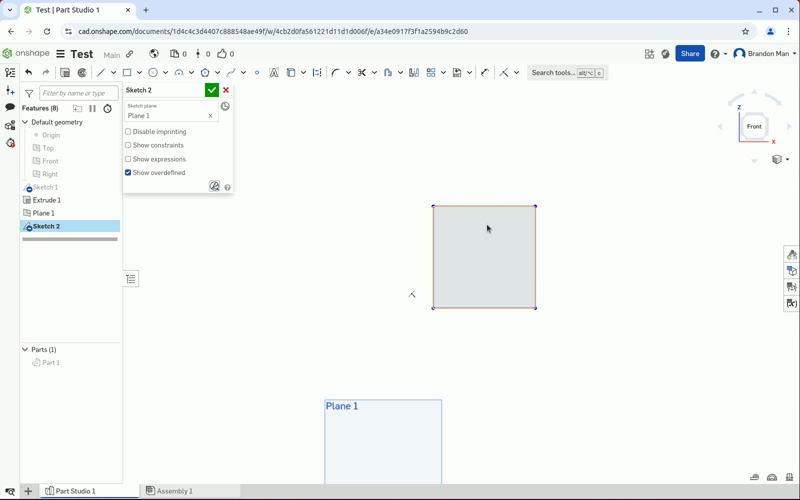
scroll(6)
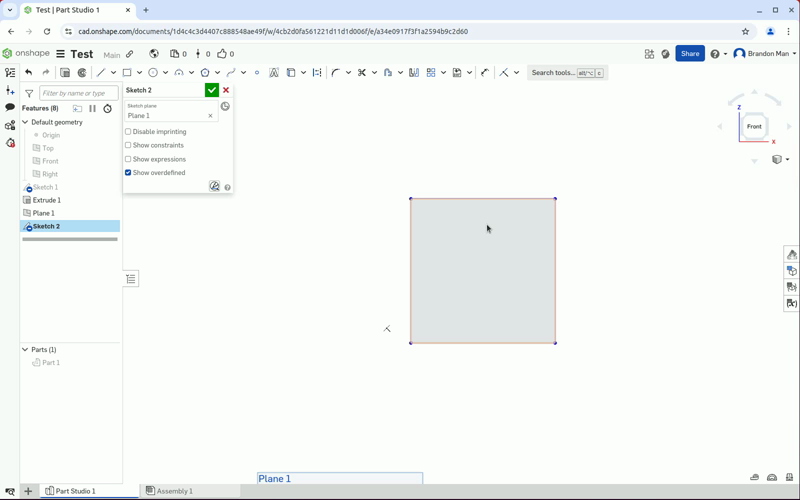
scroll(6)
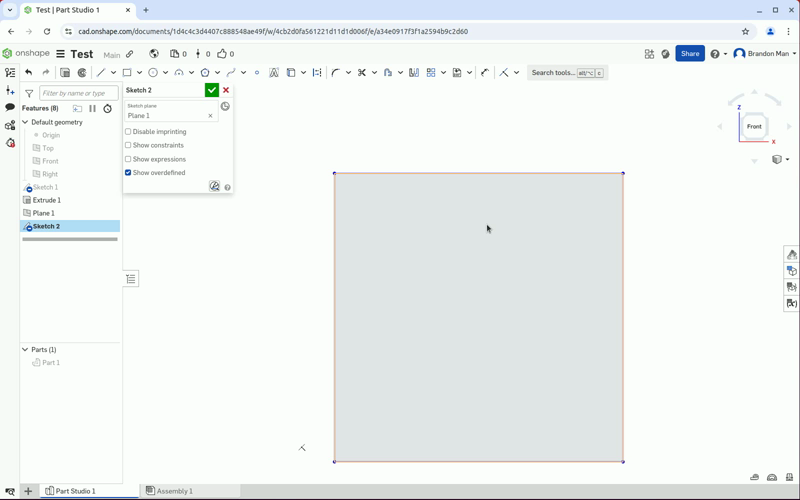
click(487, 224)
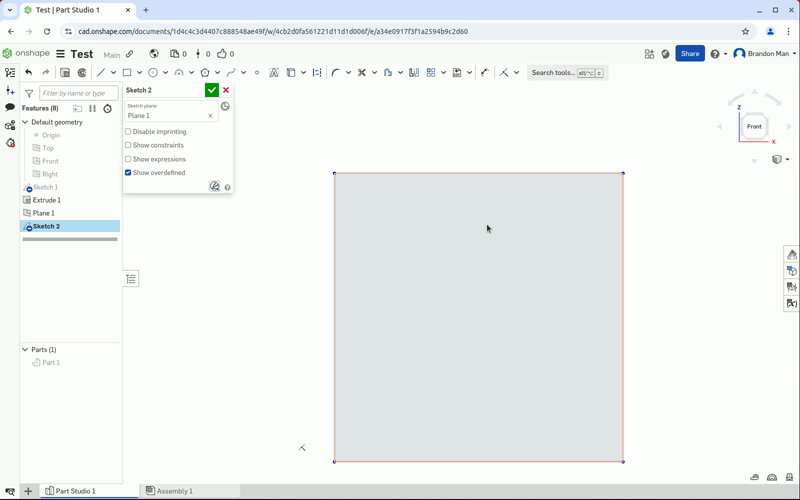
scroll(-6)
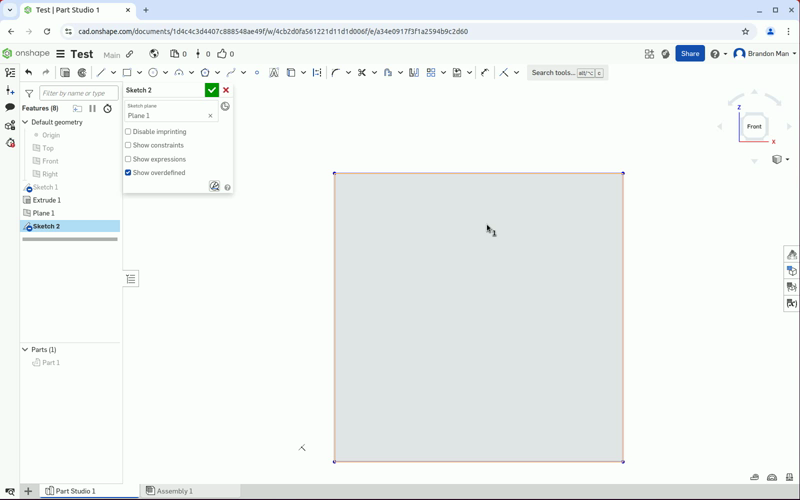
scroll(-6)
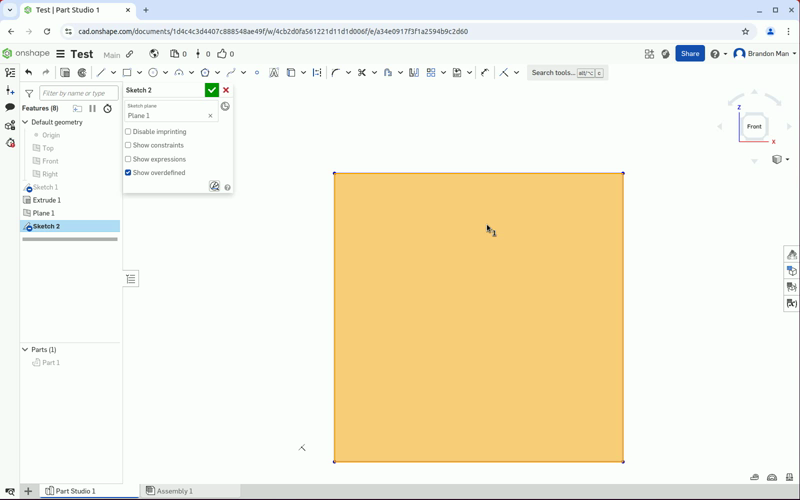
scroll(-6)
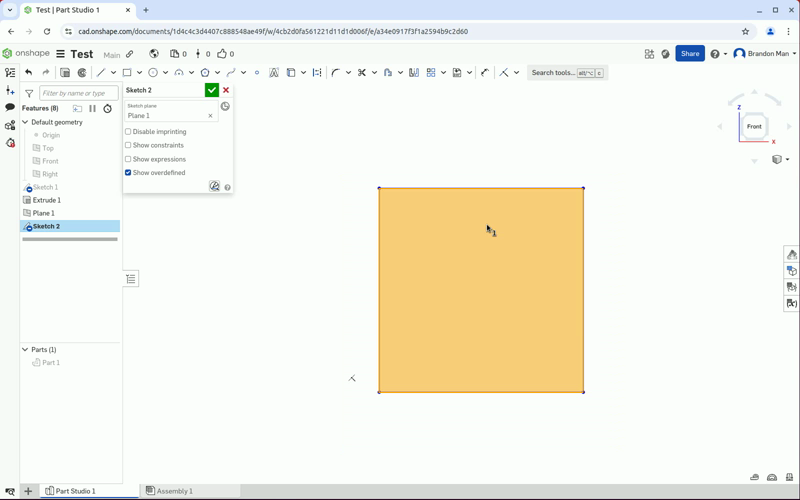
scroll(-6)
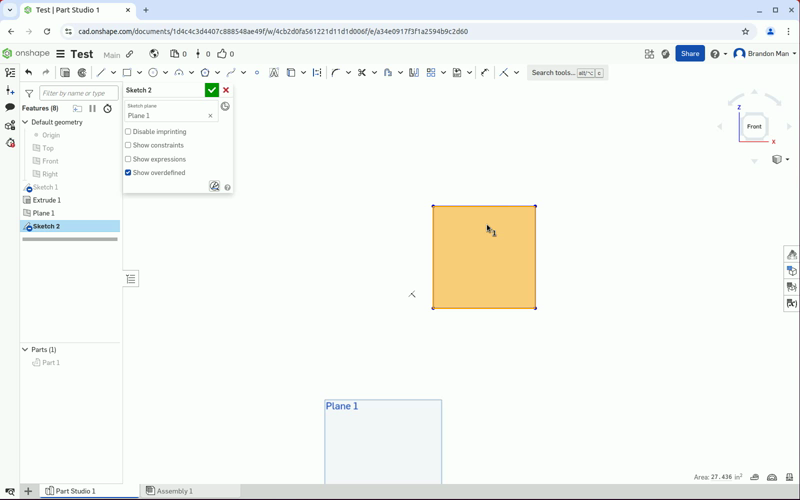
scroll(-6)
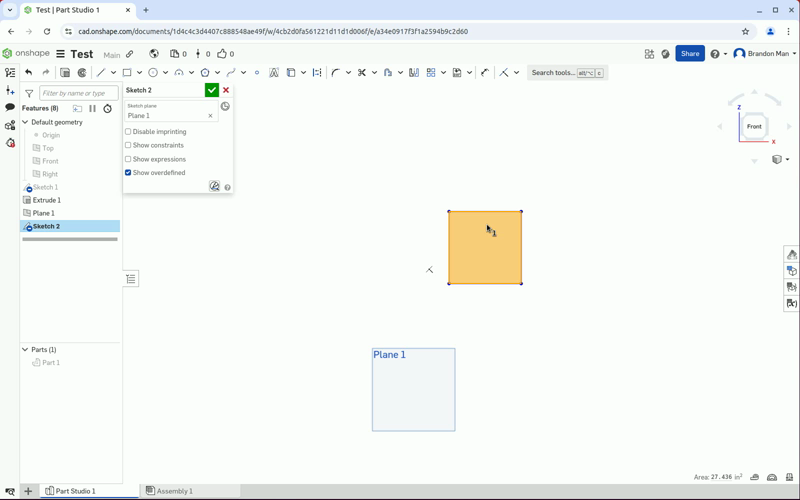
scroll(-6)
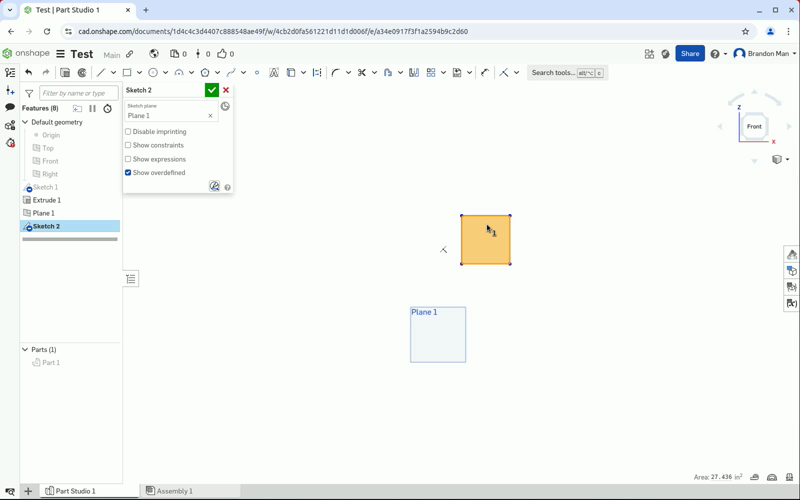
scroll(-6)
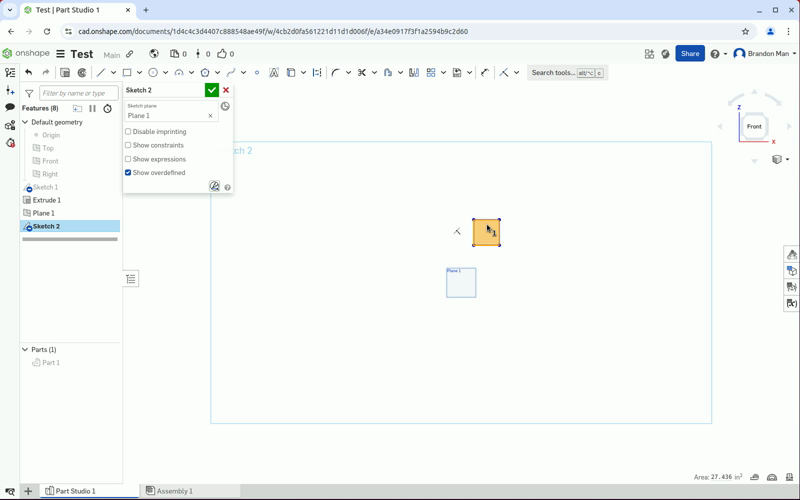
mouse_move(73, 352)
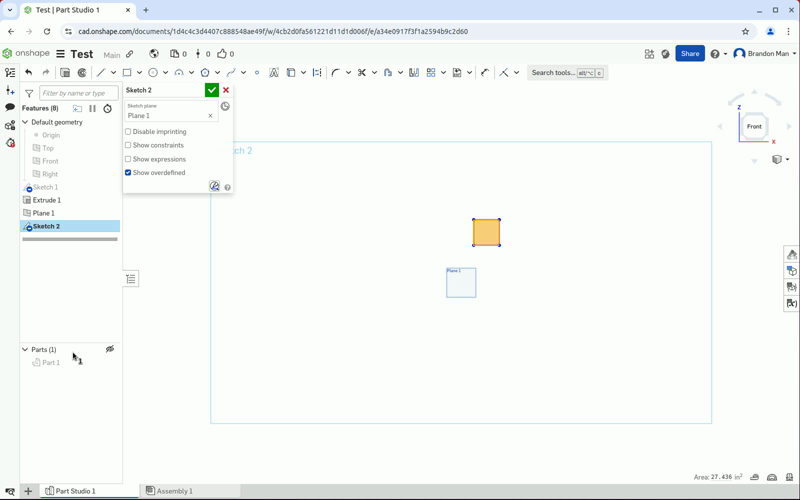
key(shift+y)
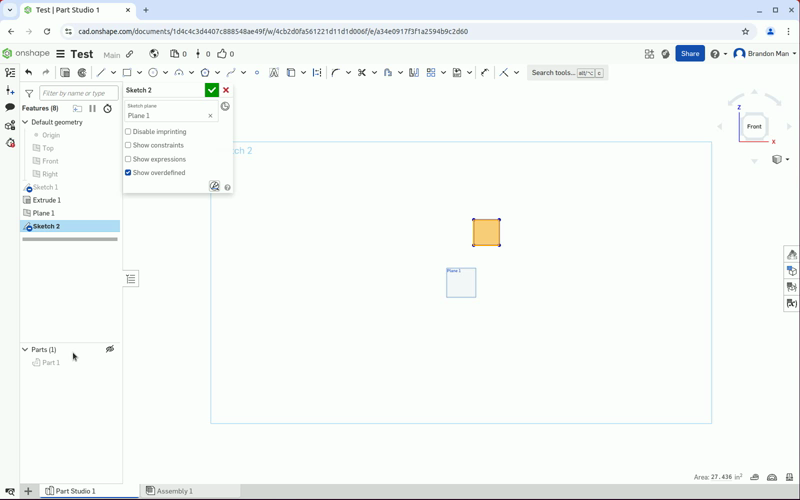
key(shift+e)
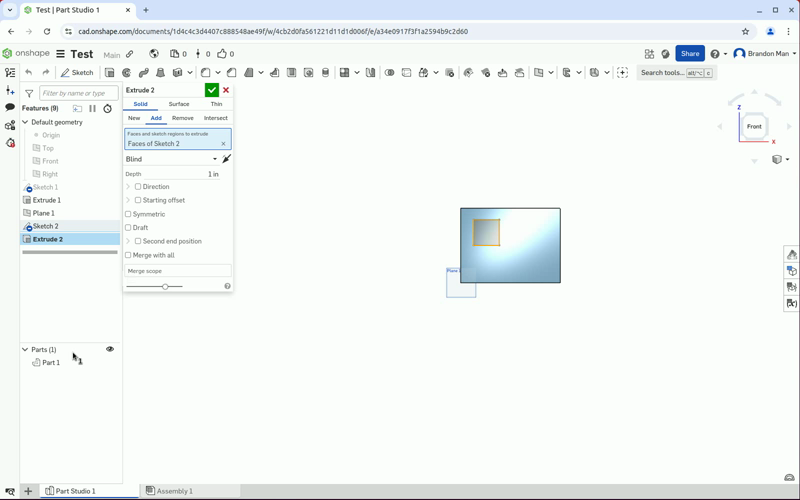
mouse_move(143, 106)
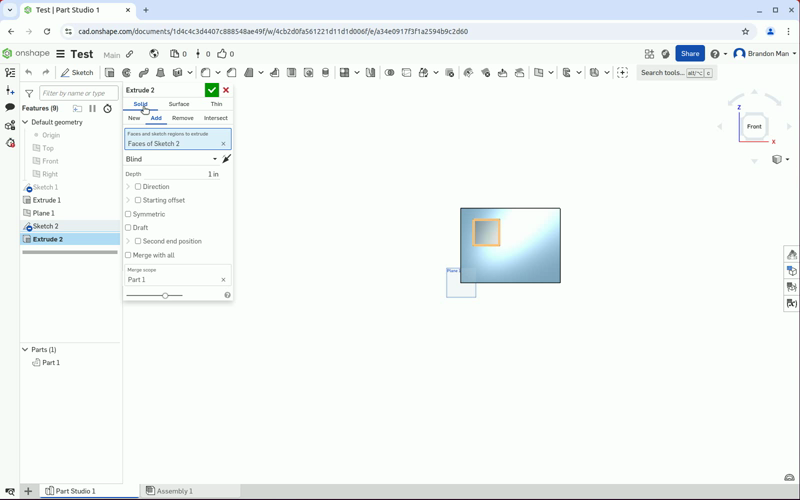
click(143, 106)
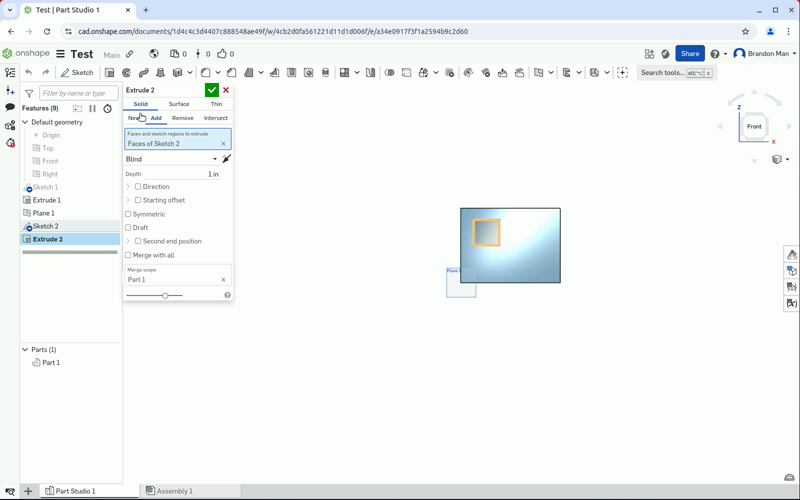
mouse_move(137, 120)
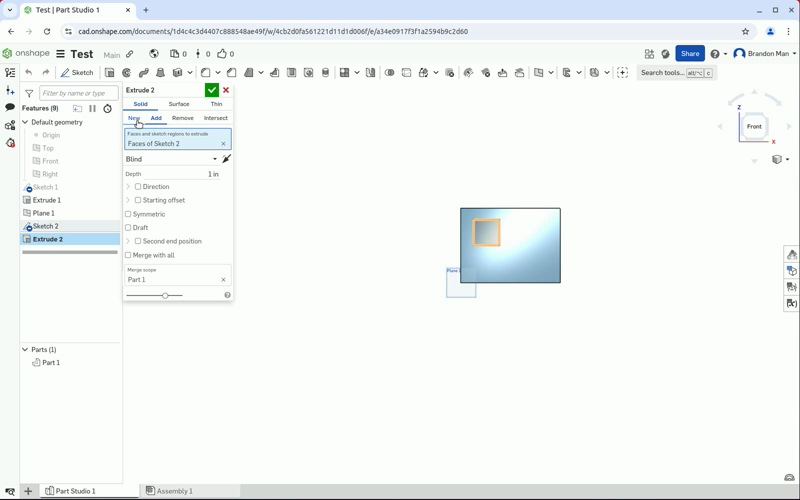
click(137, 120)
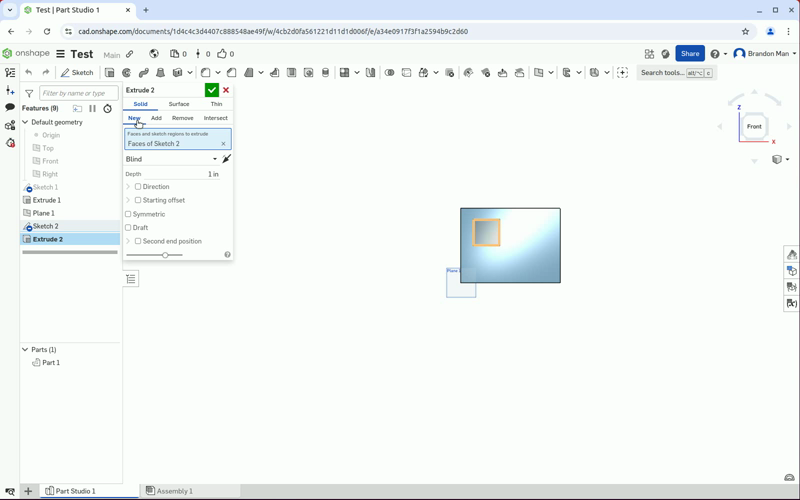
key(tab, 4)
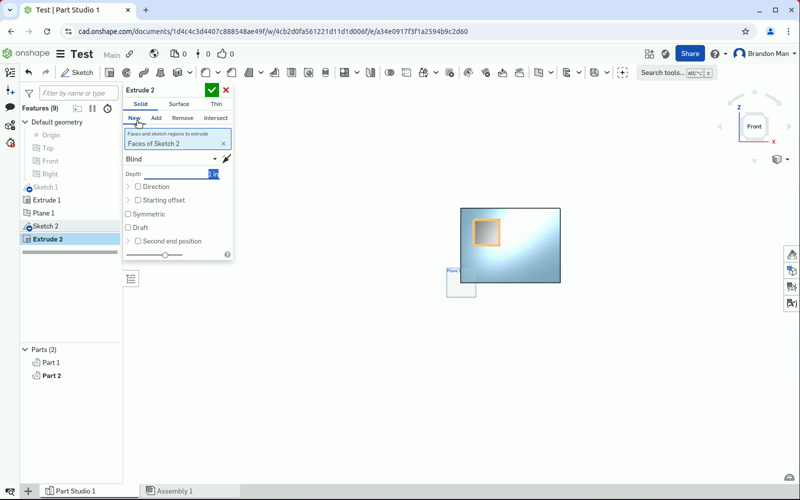
text(2.648)
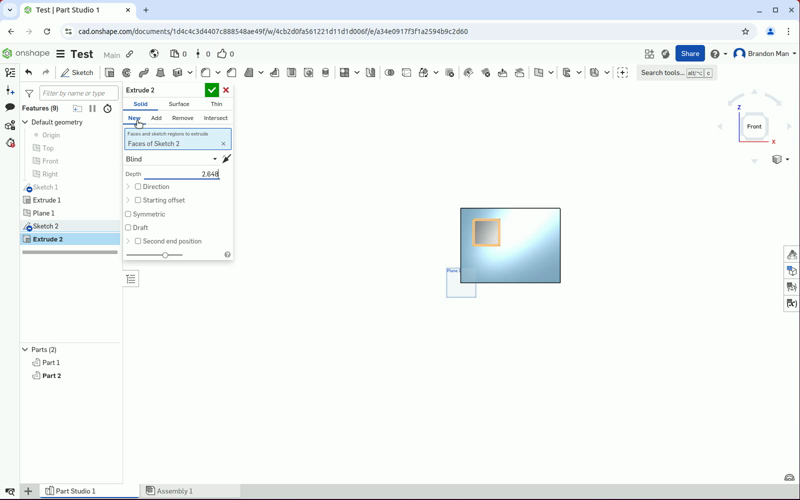
key(enter)
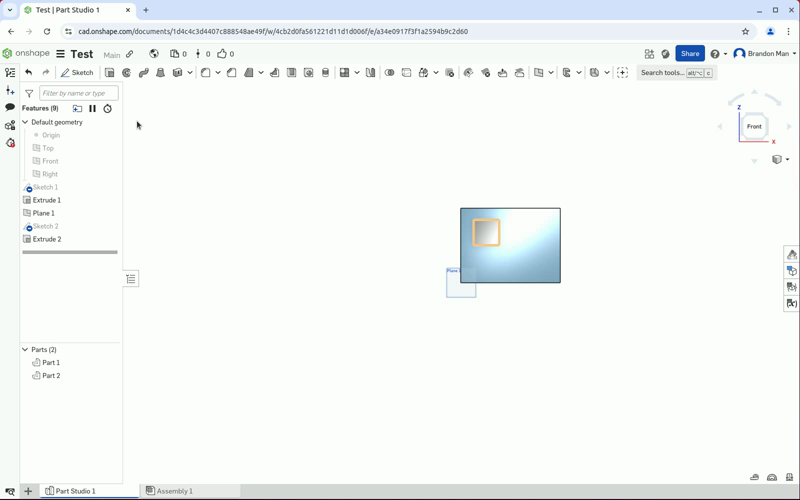
key(shift+h)
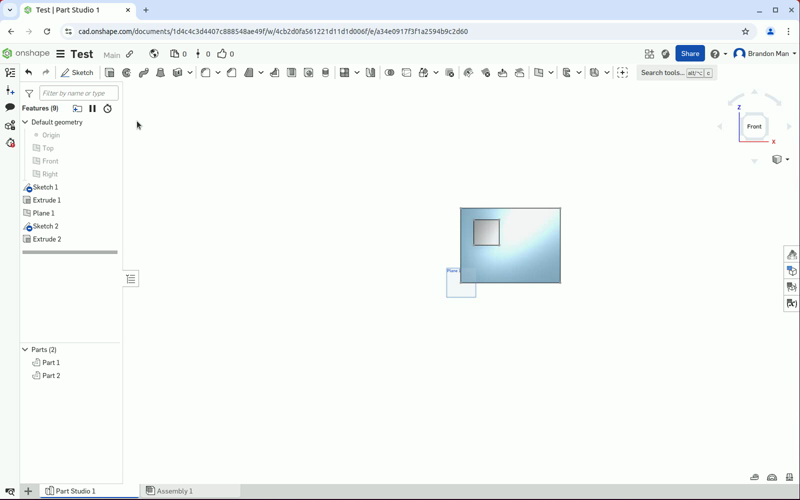
key(shift+h)
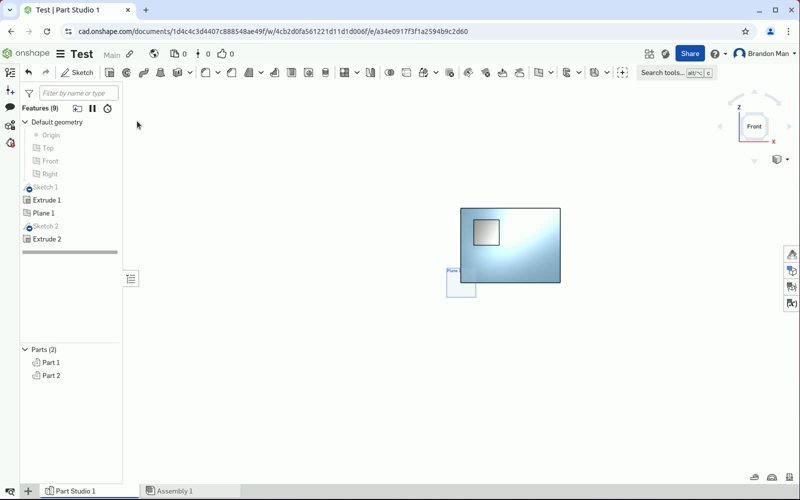
mouse_move(73, 189)
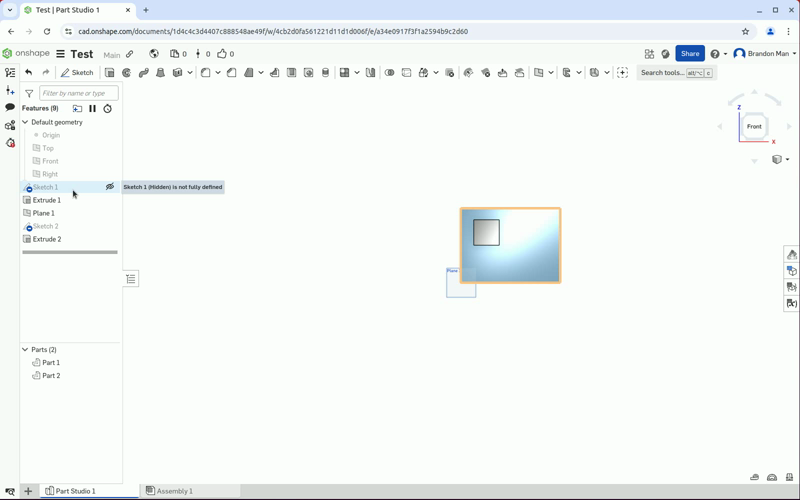
click(73, 189)
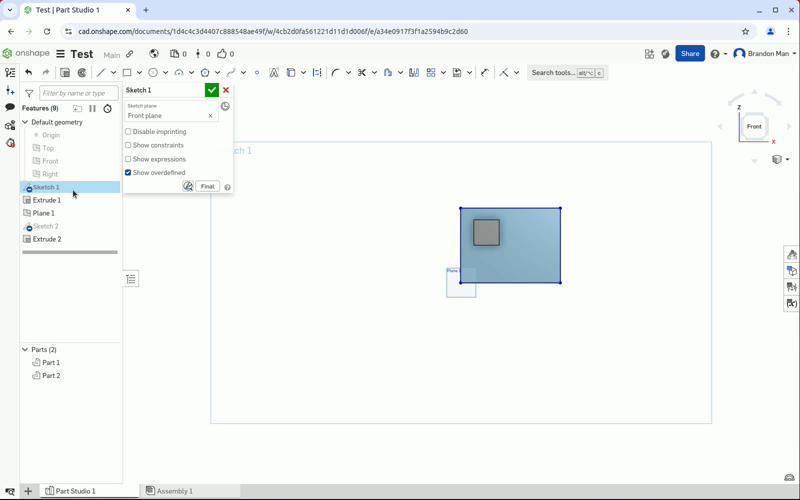
mouse_move(229, 92)
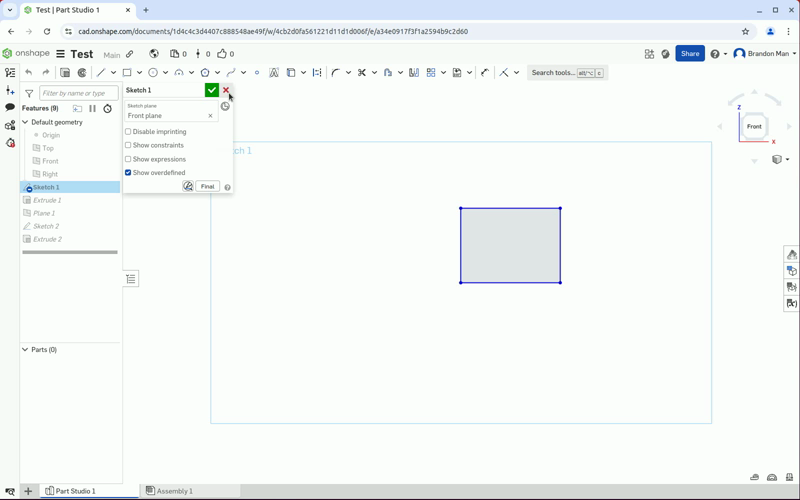
click(229, 92)
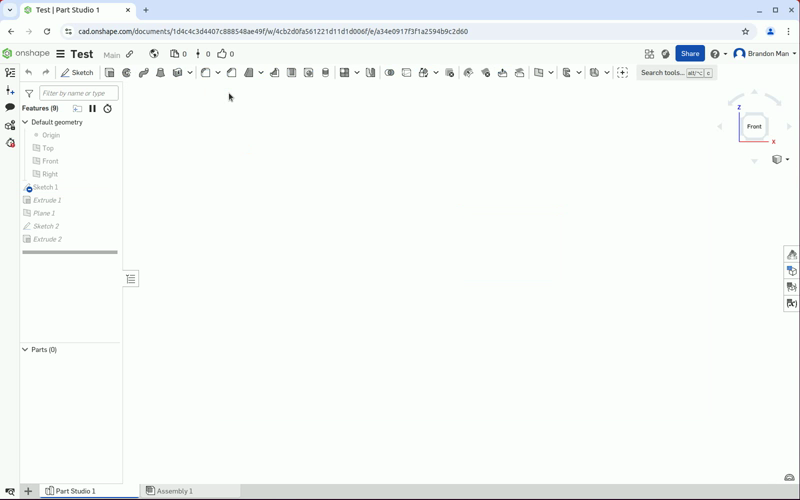
key(shift+s)
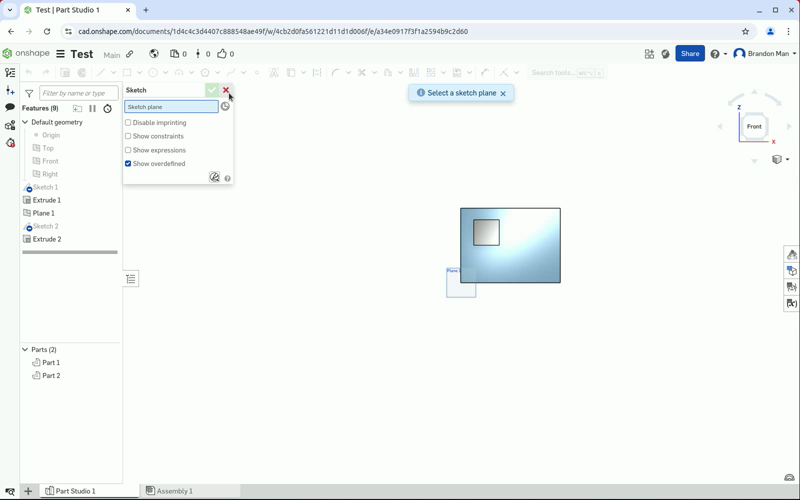
mouse_move(73, 215)
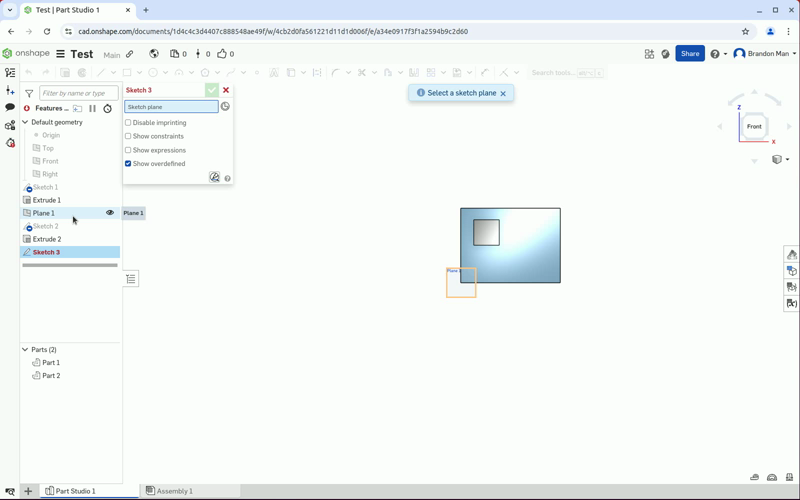
click(73, 215)
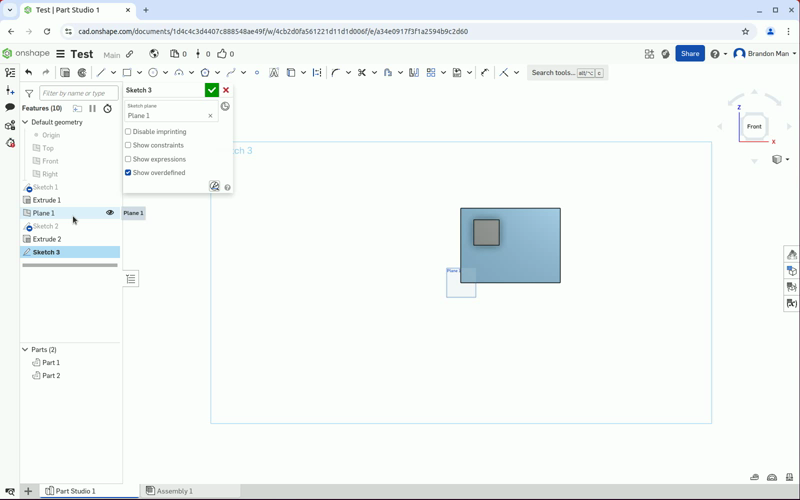
mouse_move(73, 352)
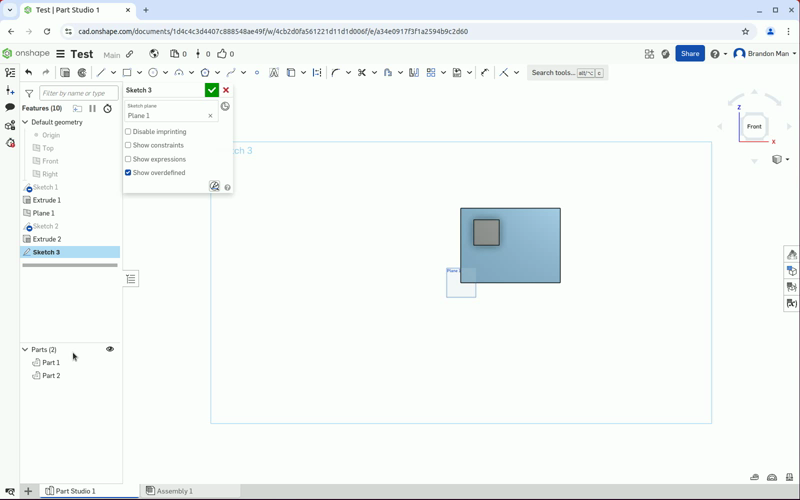
key(y)
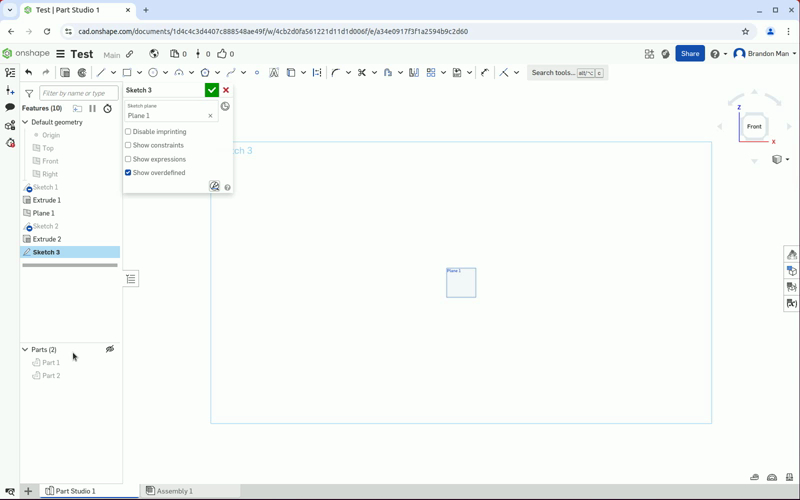
key(l)
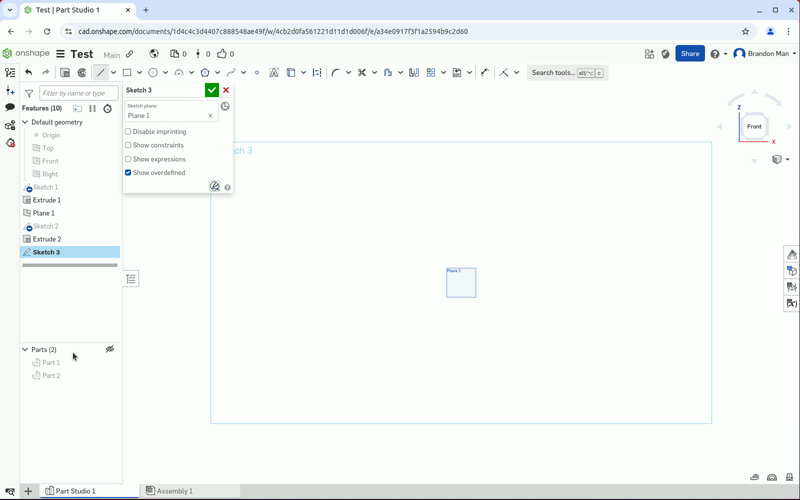
key_down(shift)
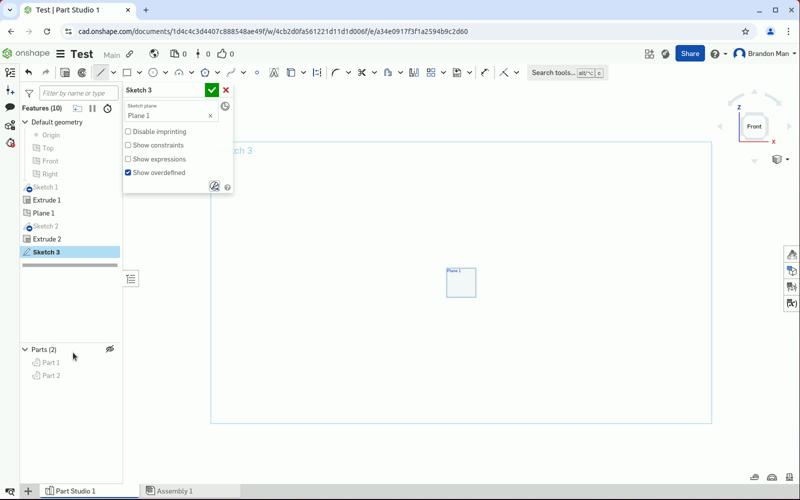
mouse_move(522, 245)
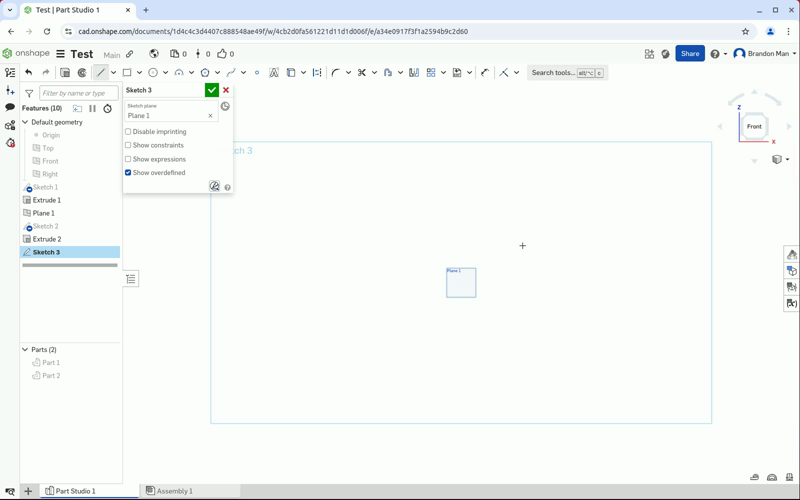
click(522, 245)
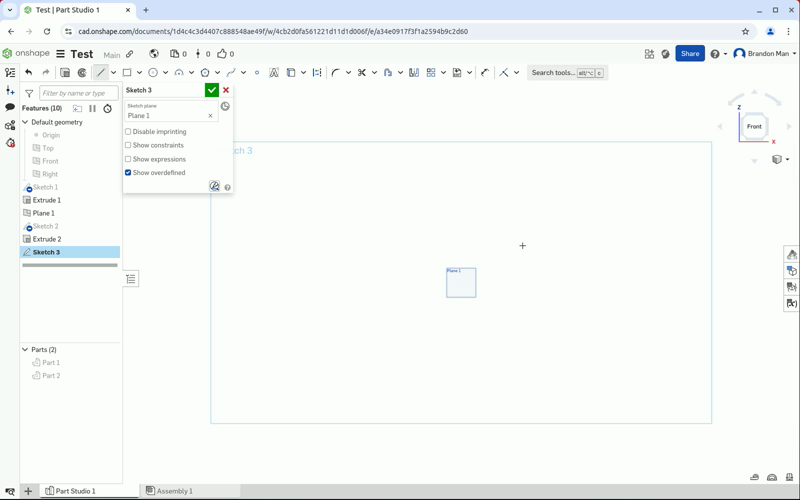
key_up(shift)
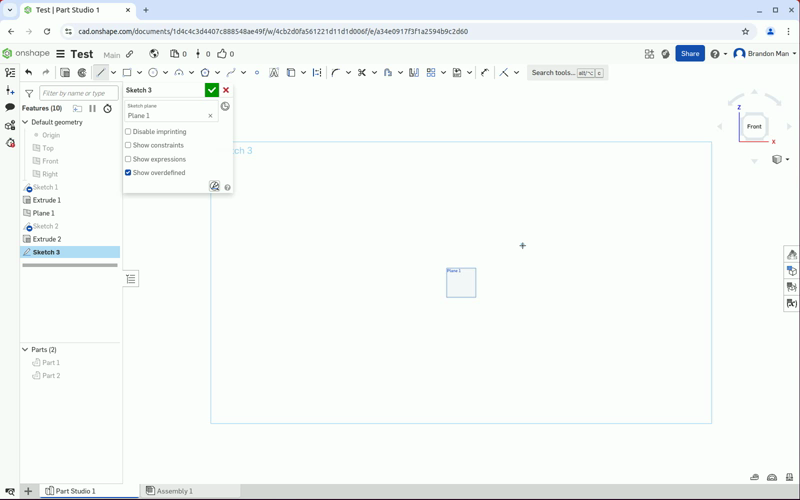
key_down(shift)
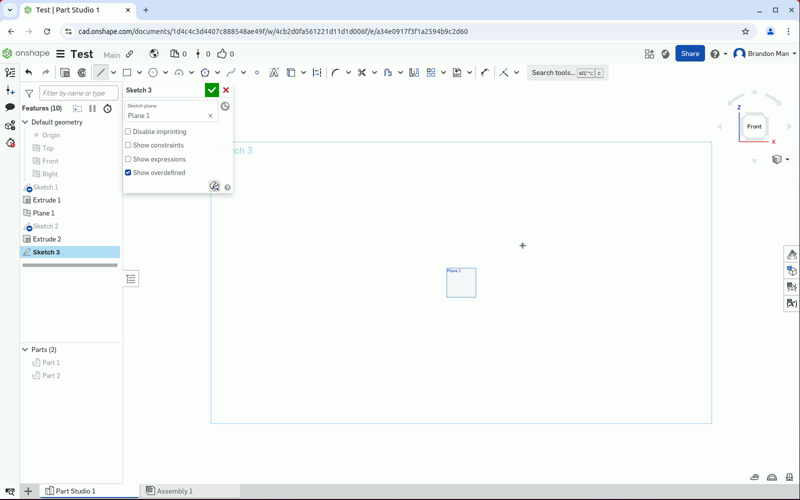
mouse_move(552, 245)
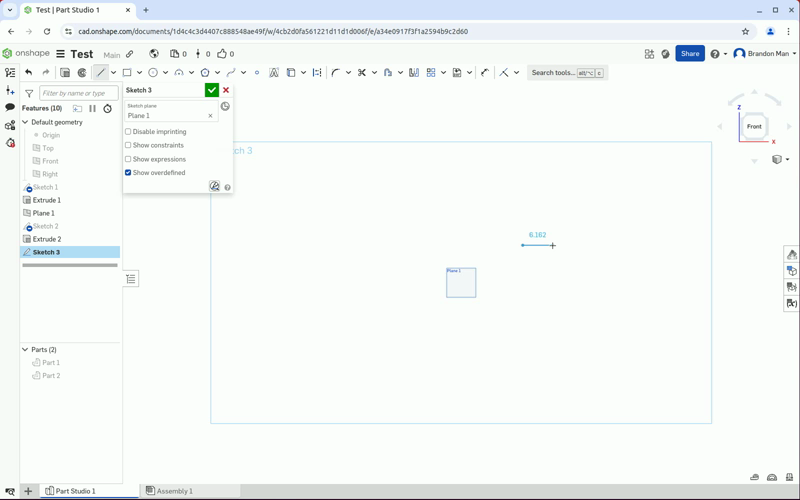
mouse_move(548, 245)
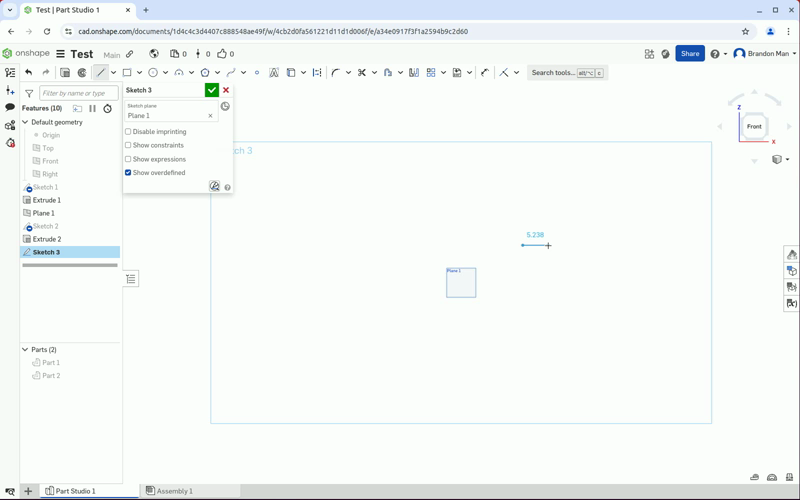
click(548, 245)
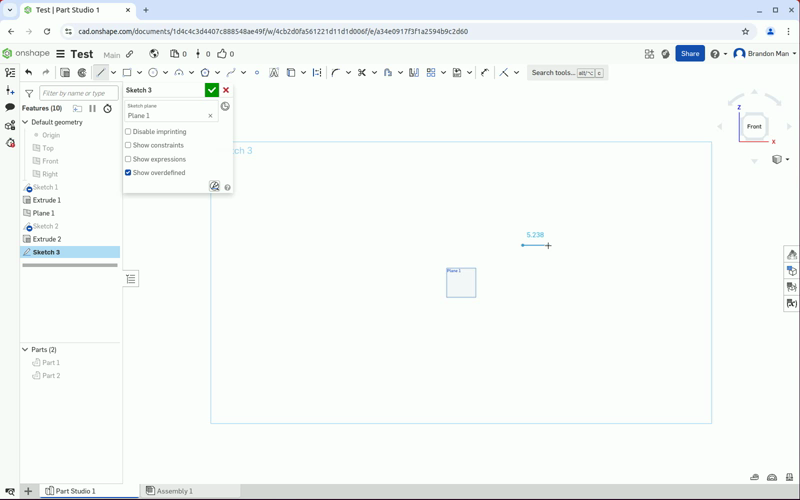
key_up(shift)
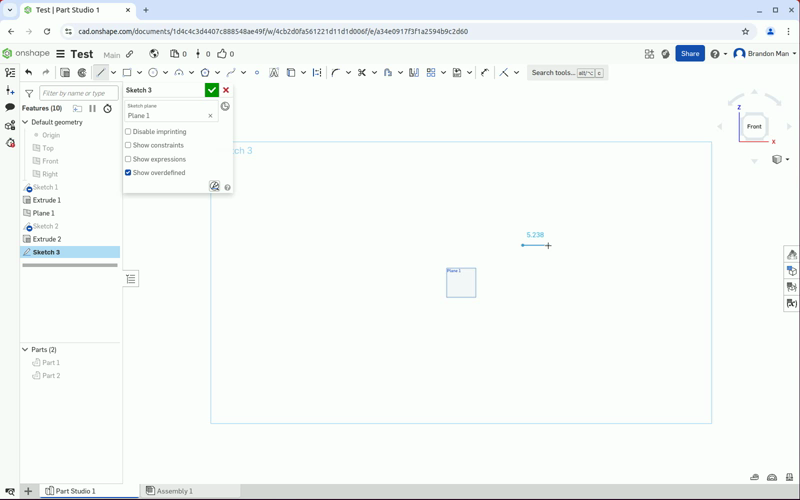
key_down(shift)
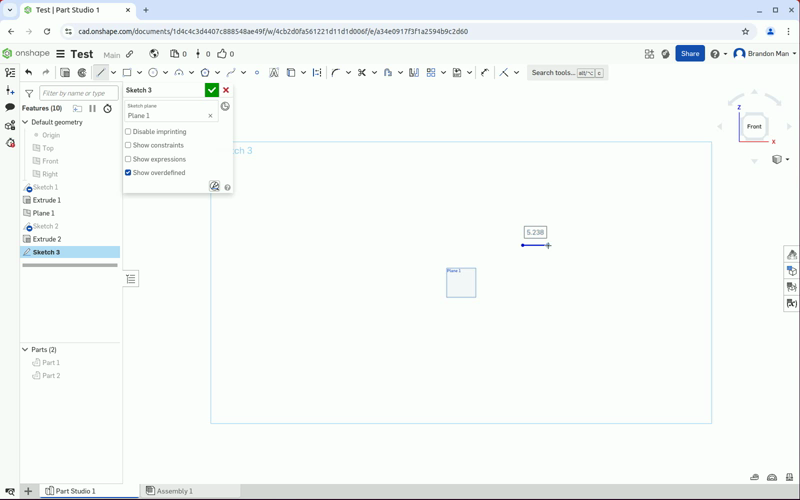
mouse_move(578, 245)
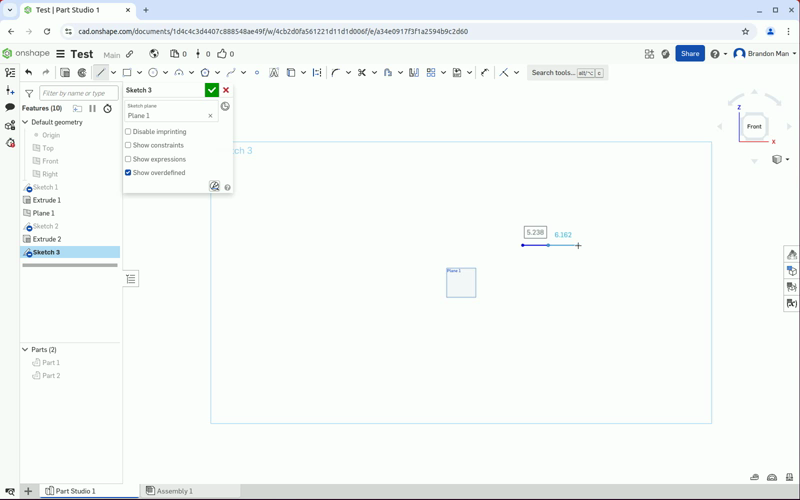
mouse_move(548, 219)
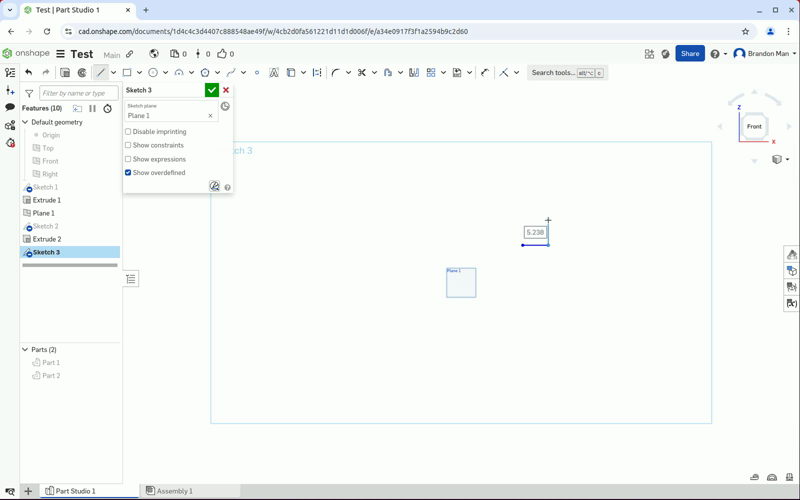
click(548, 219)
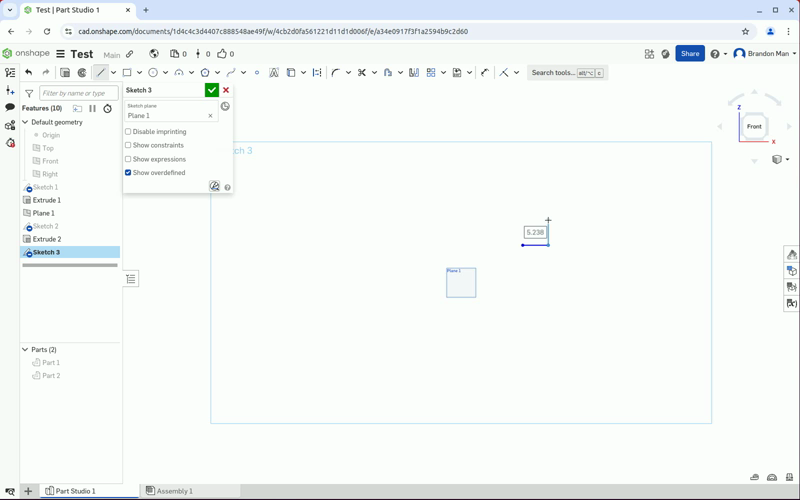
key_up(shift)
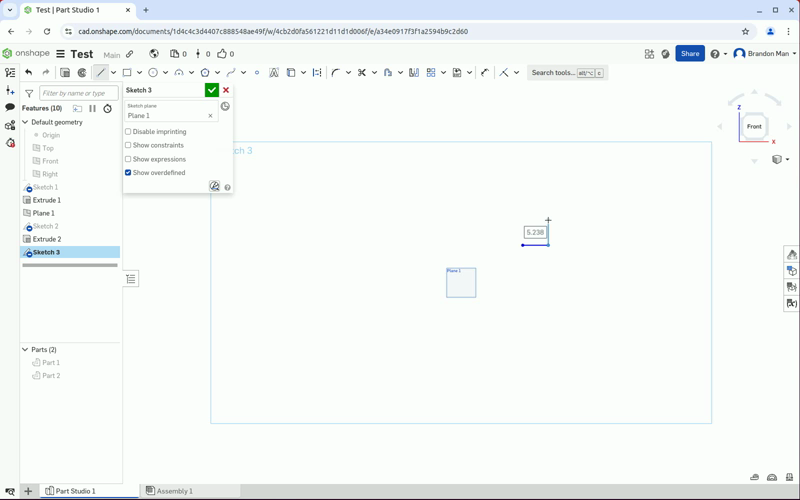
key_down(shift)
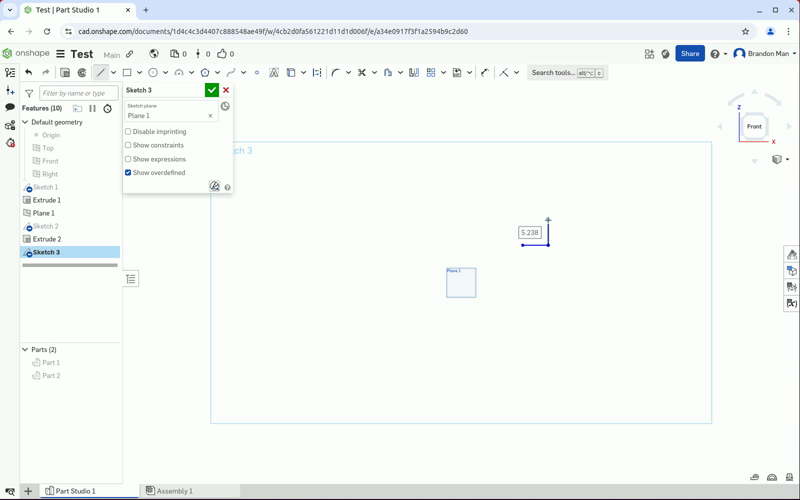
mouse_move(578, 219)
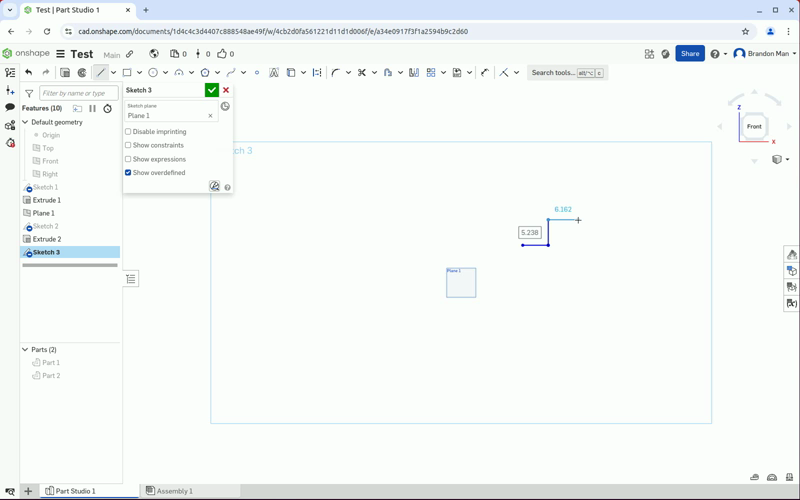
mouse_move(522, 219)
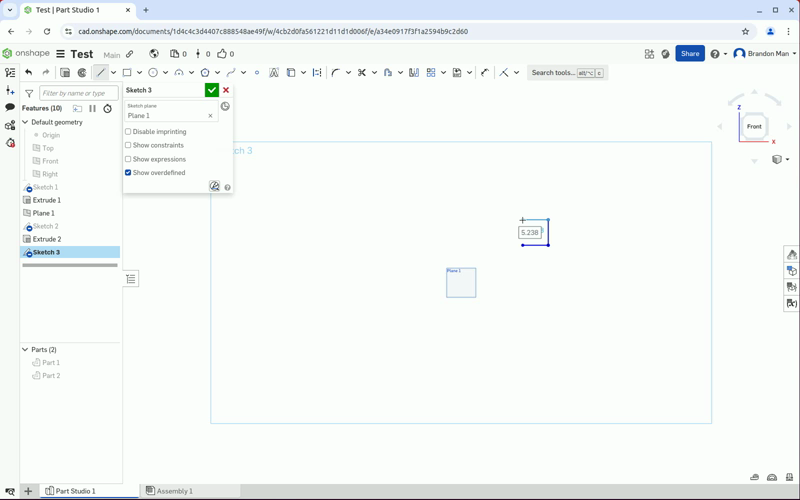
click(522, 219)
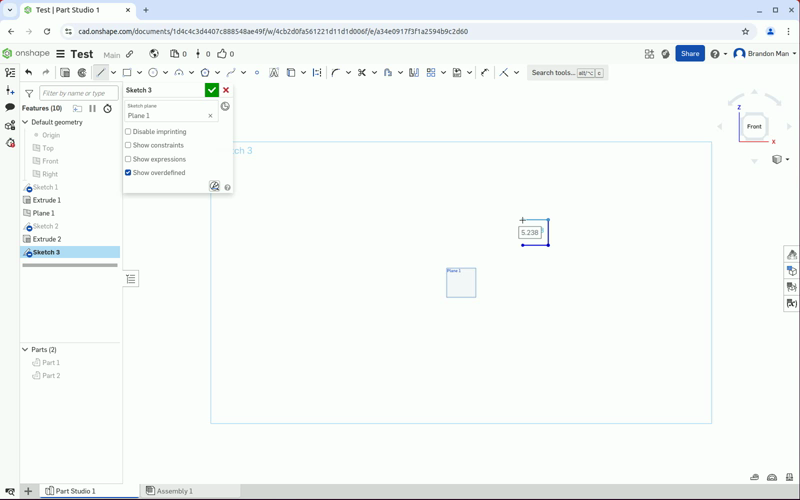
key_up(shift)
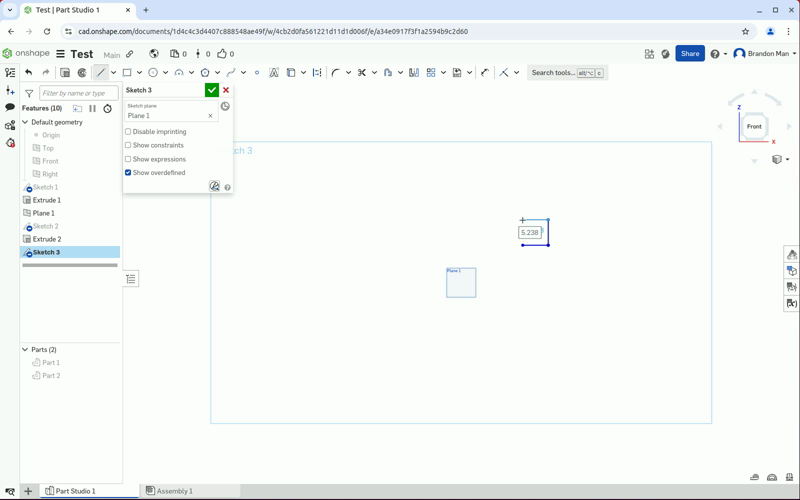
mouse_move(552, 219)
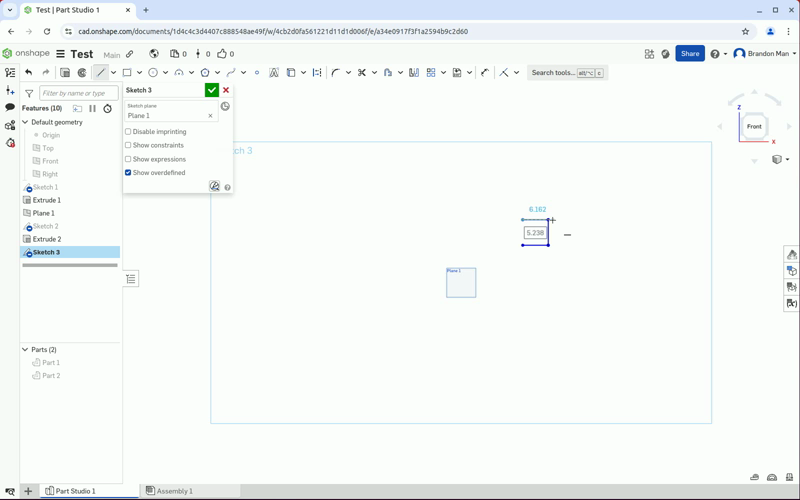
key_down(shift)
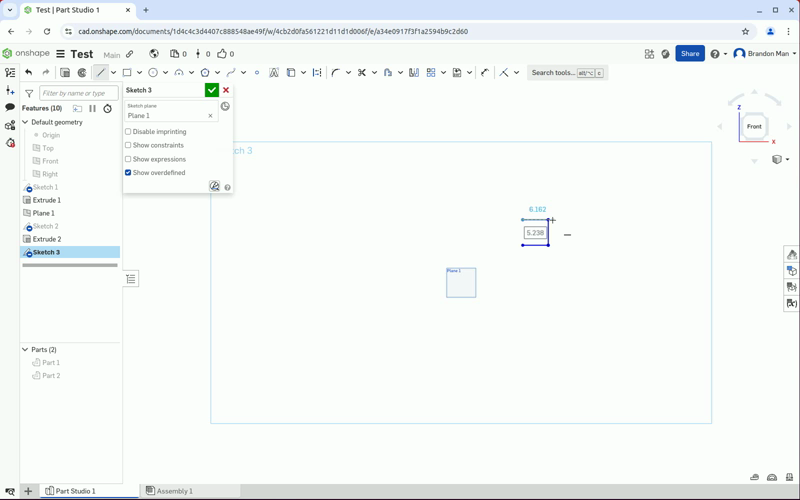
mouse_move(522, 245)
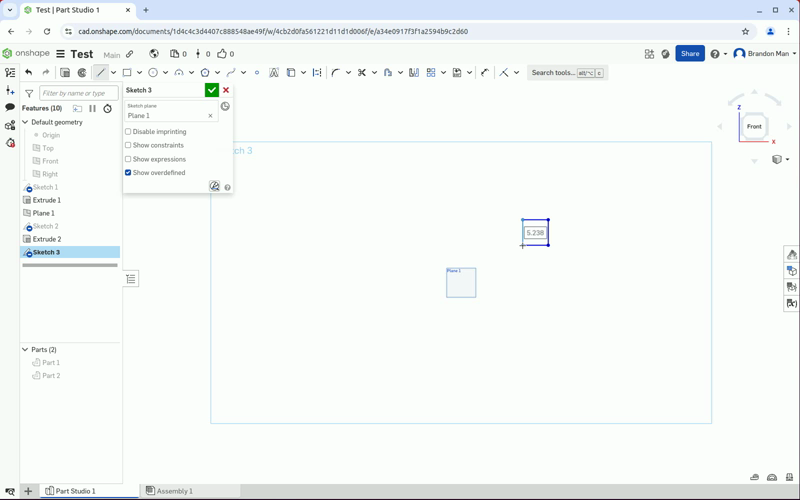
key_up(shift)
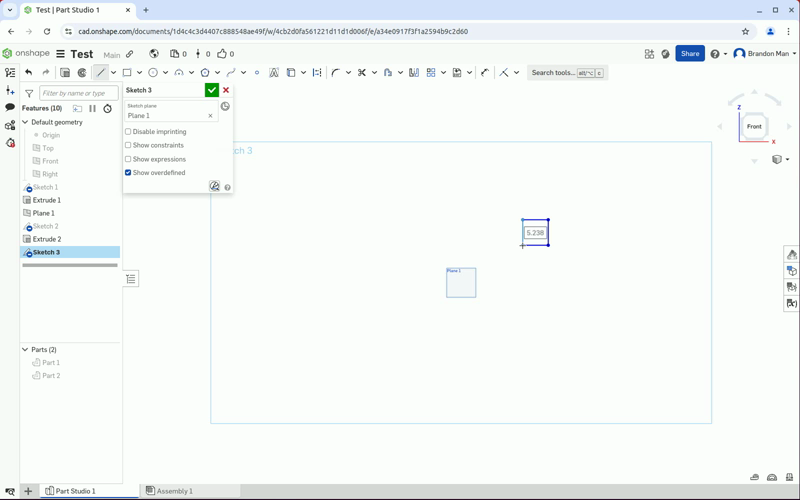
click(522, 245)
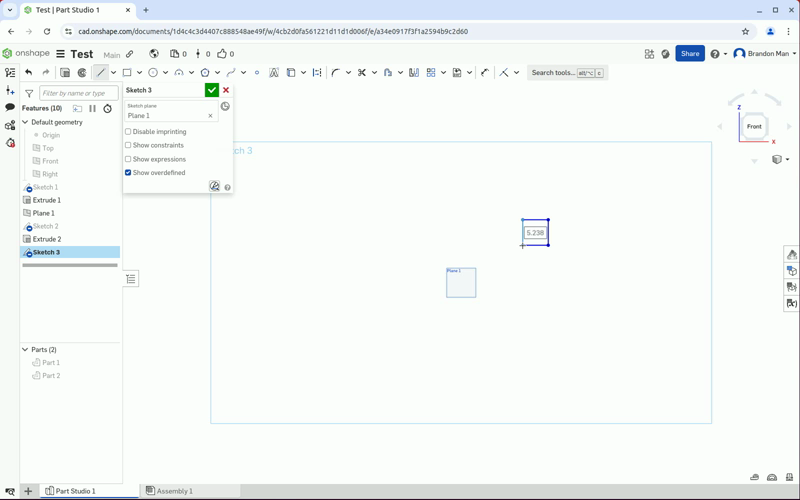
key(esc)
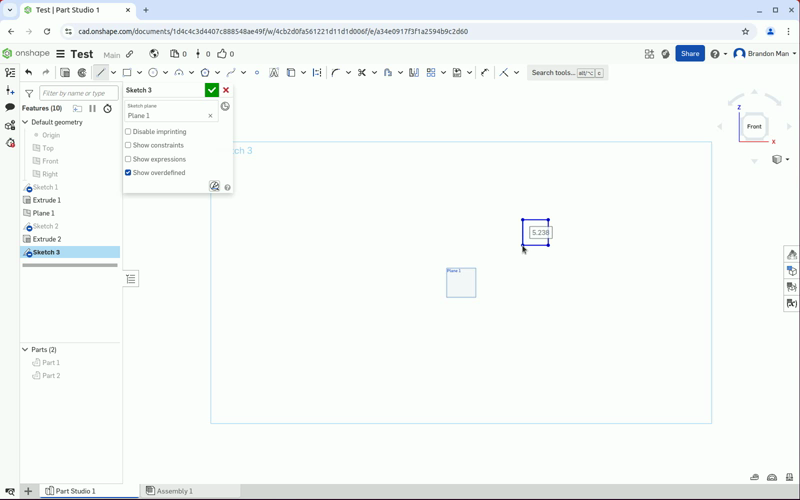
mouse_move(547, 231)
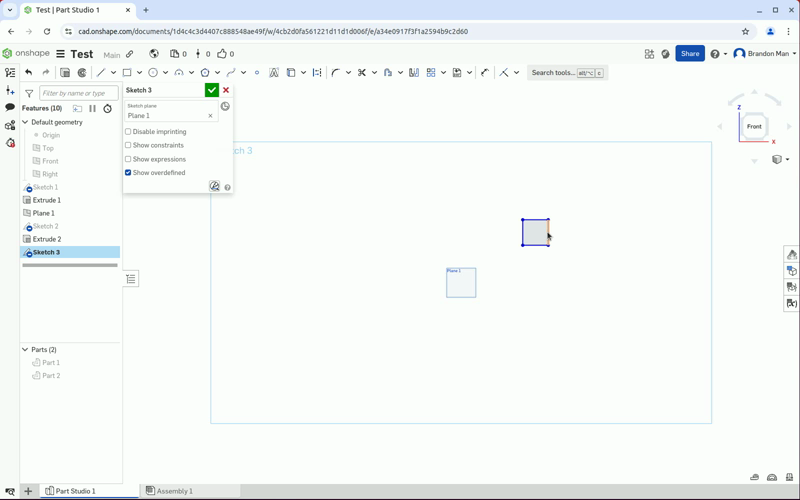
scroll(6)
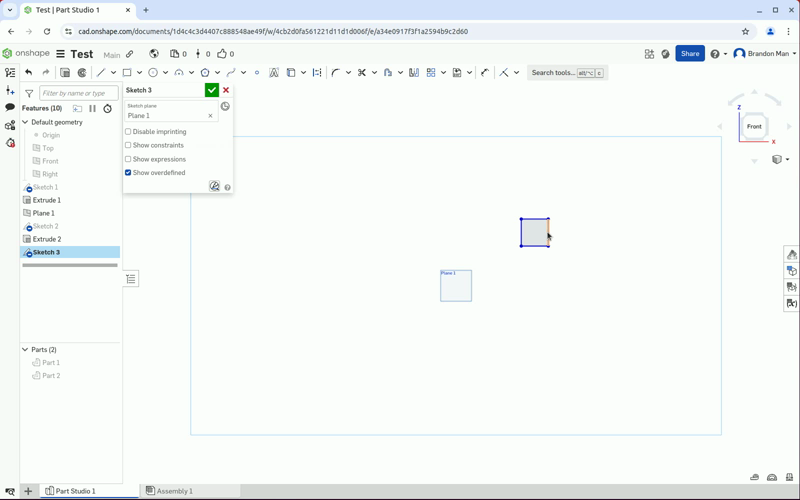
scroll(6)
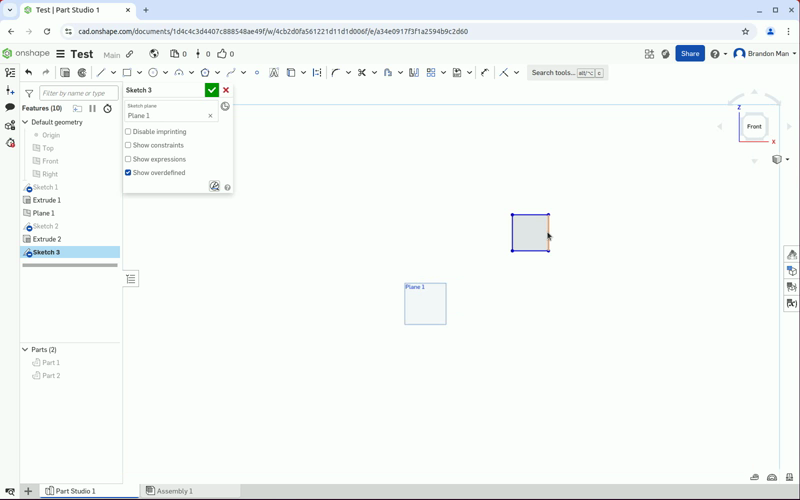
scroll(6)
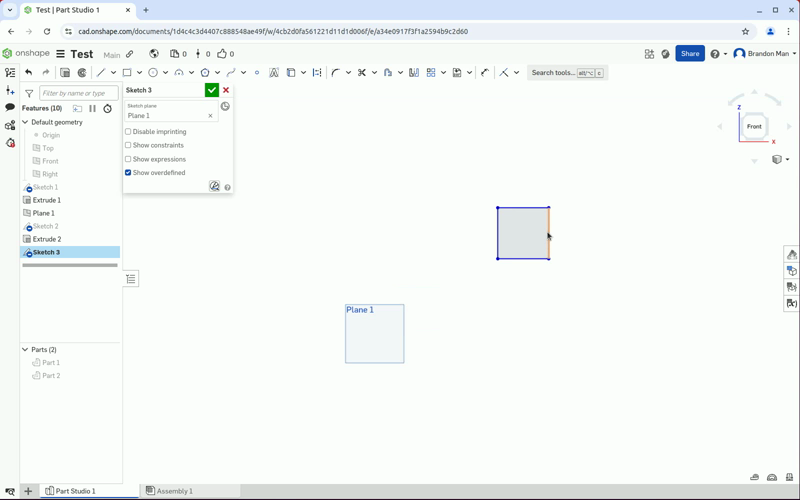
scroll(6)
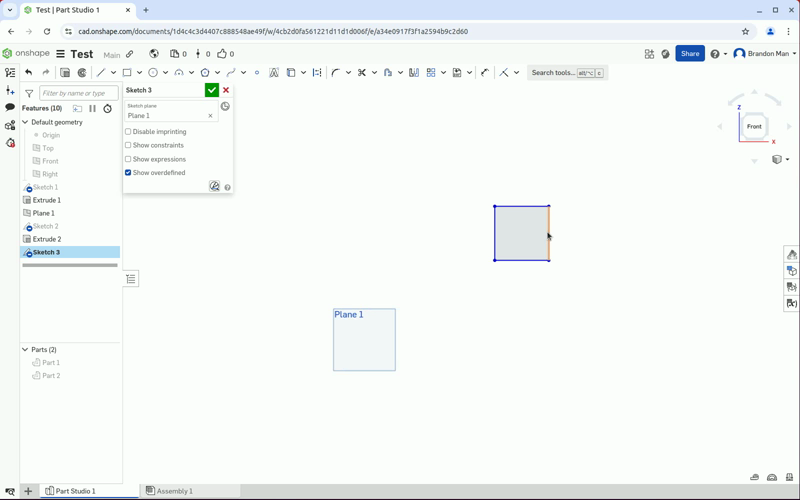
scroll(6)
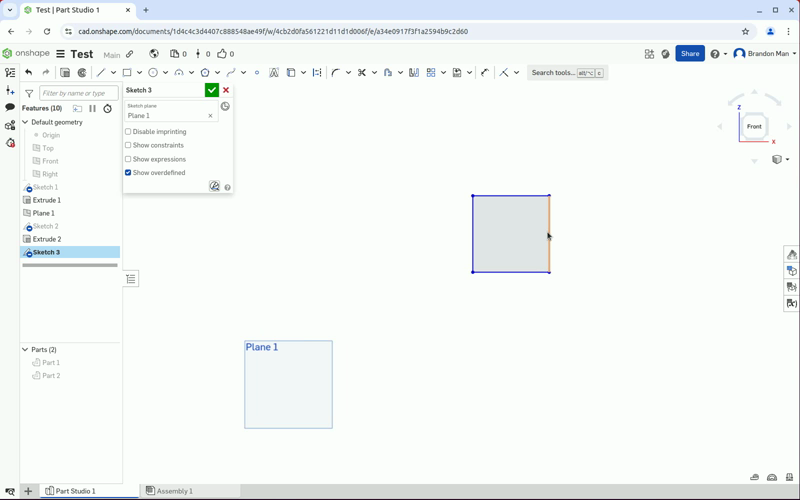
scroll(6)
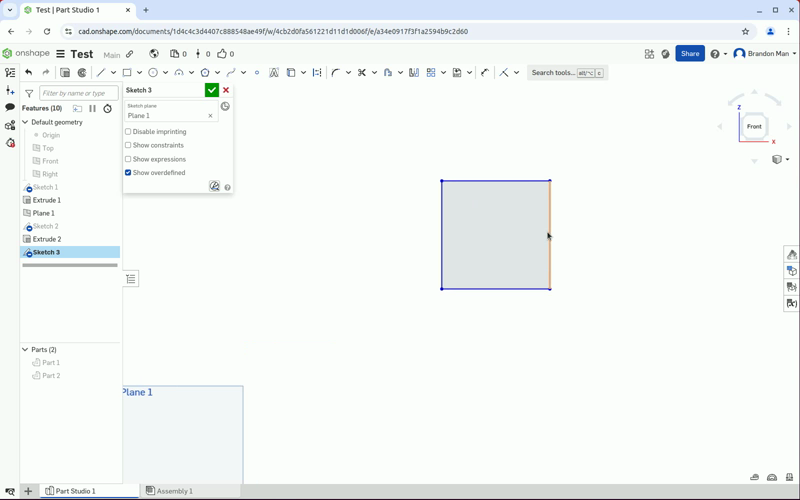
scroll(6)
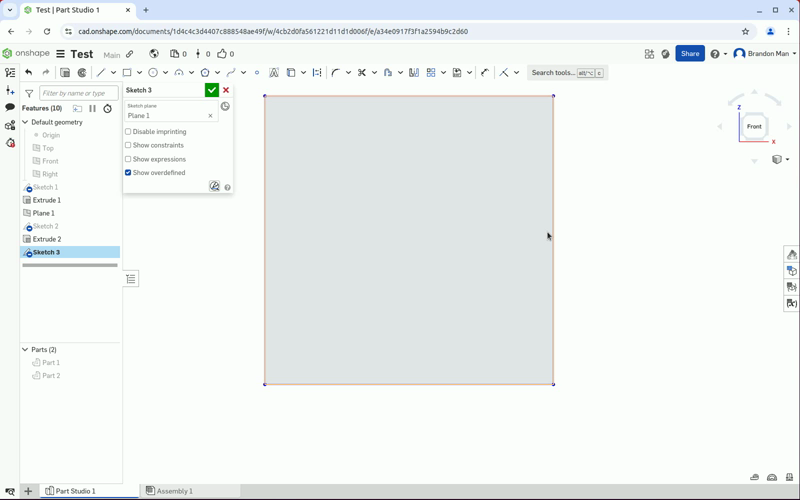
click(547, 231)
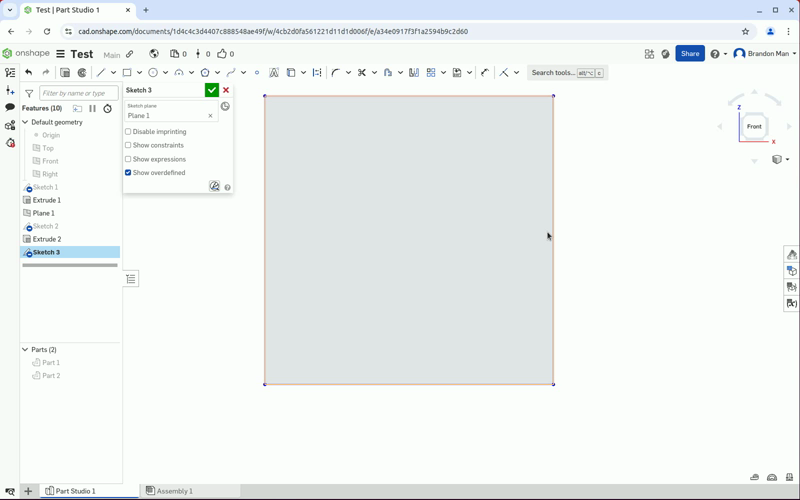
scroll(-6)
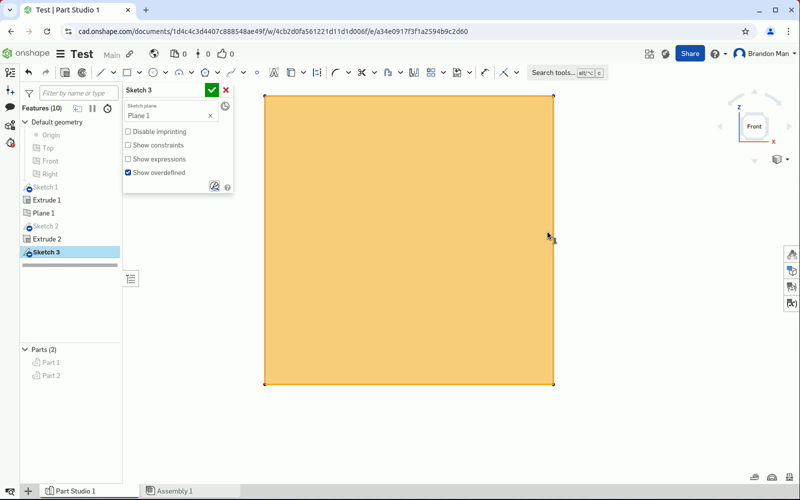
scroll(-6)
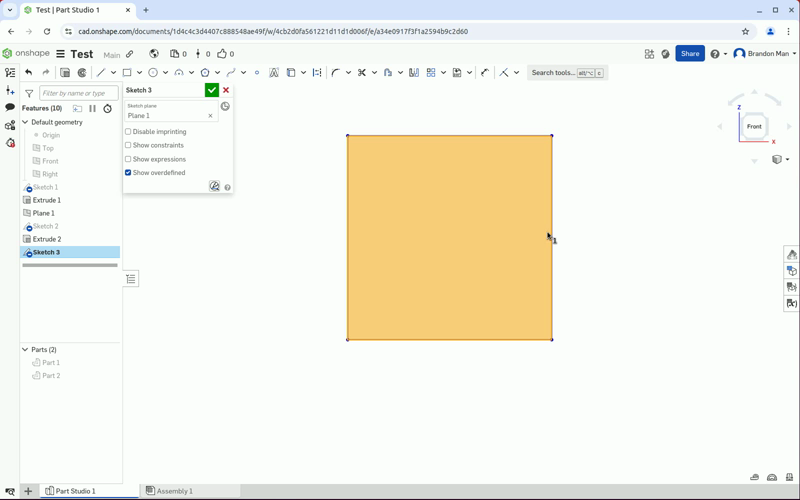
scroll(-6)
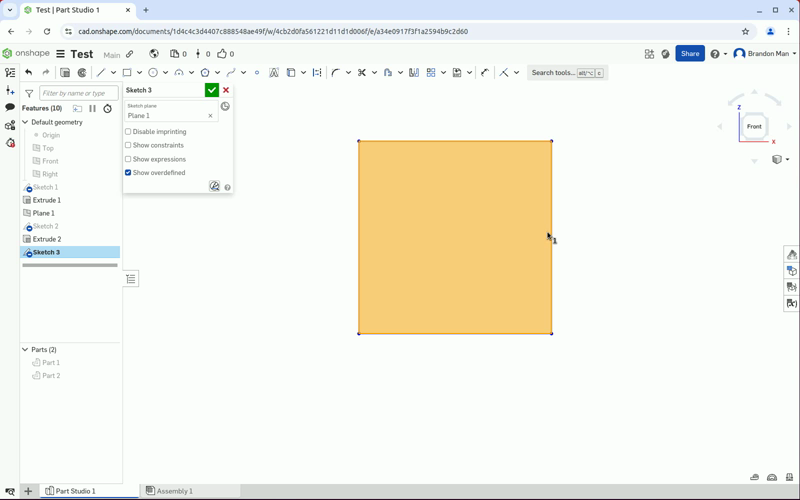
scroll(-6)
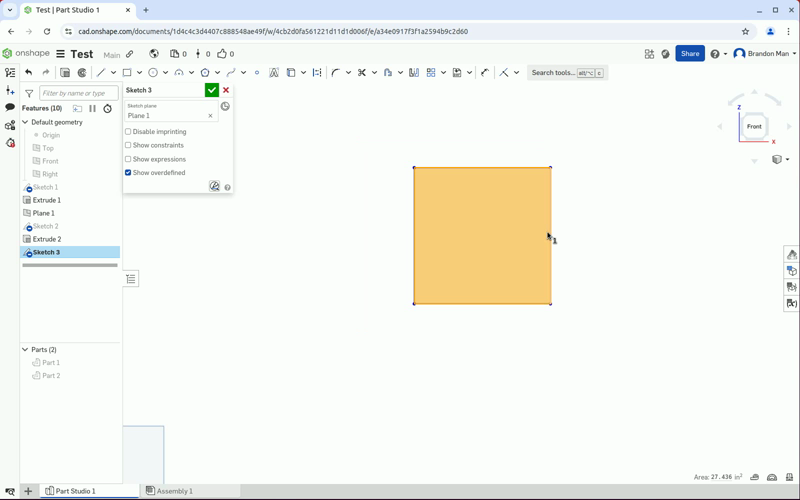
scroll(-6)
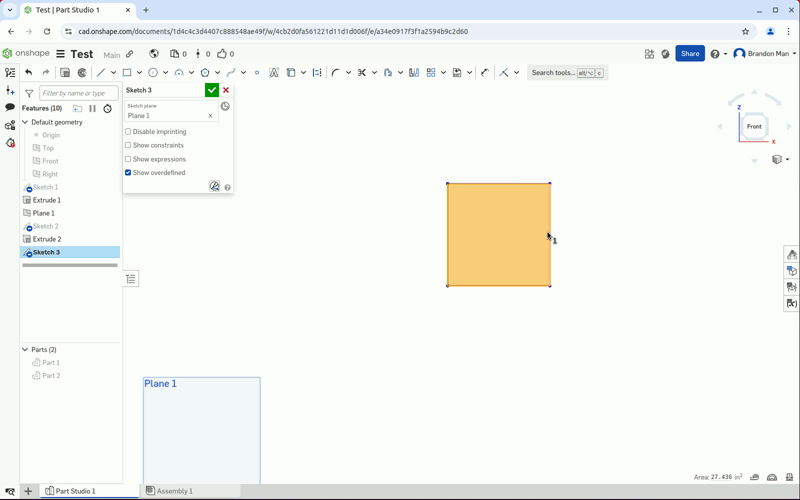
scroll(-6)
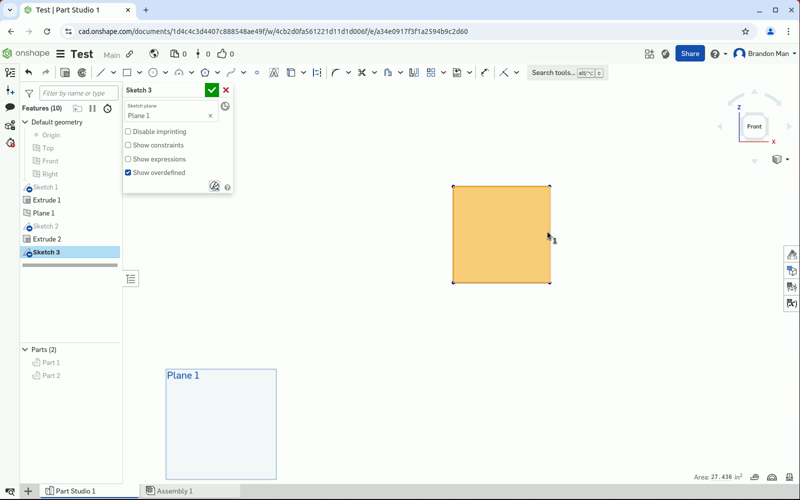
scroll(-6)
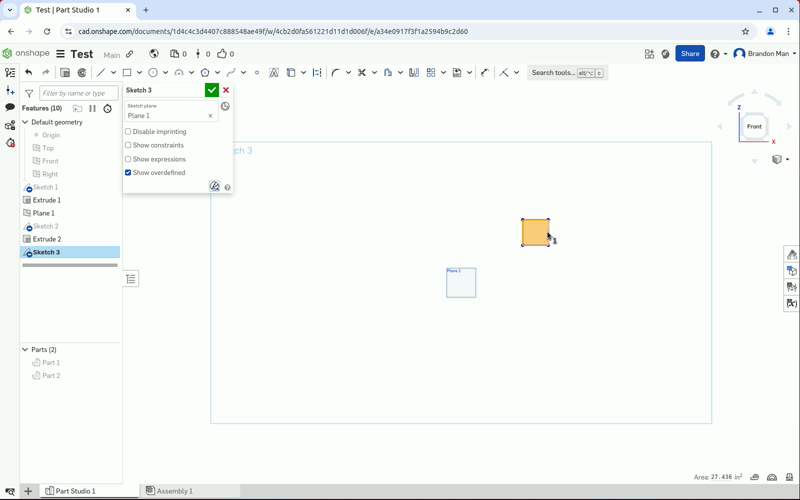
mouse_move(73, 352)
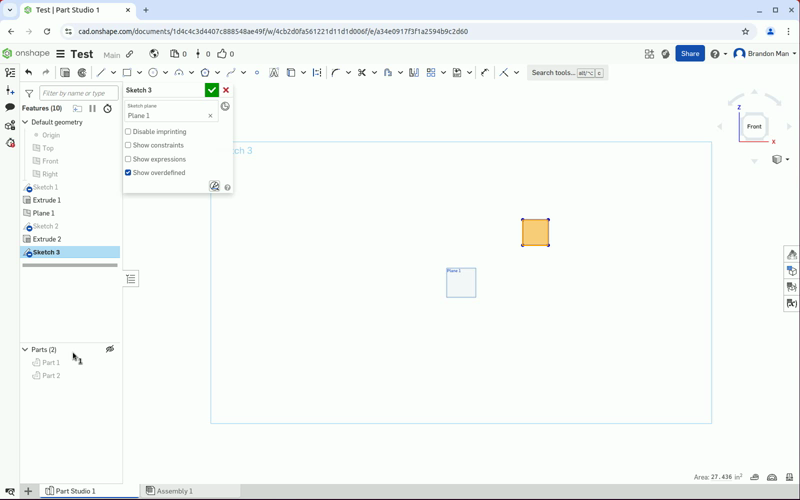
key(shift+y)
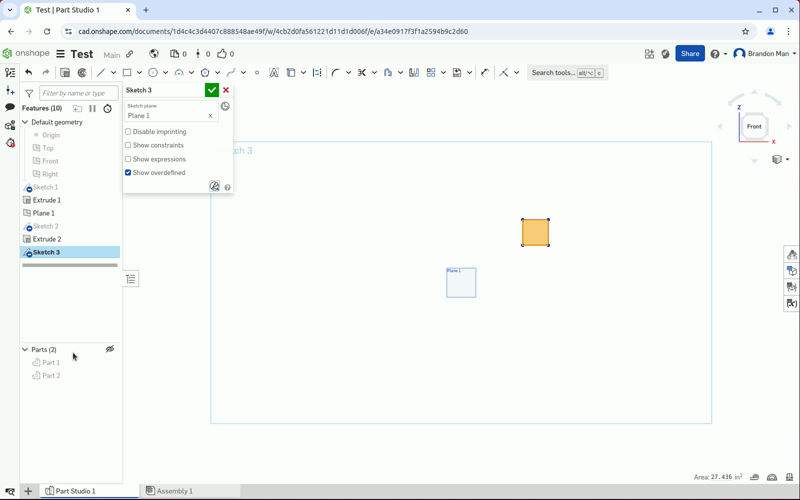
key(shift+e)
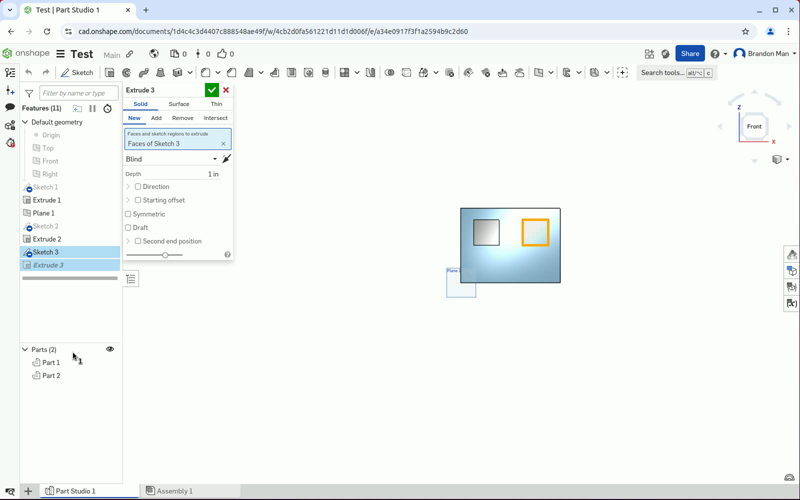
mouse_move(143, 106)
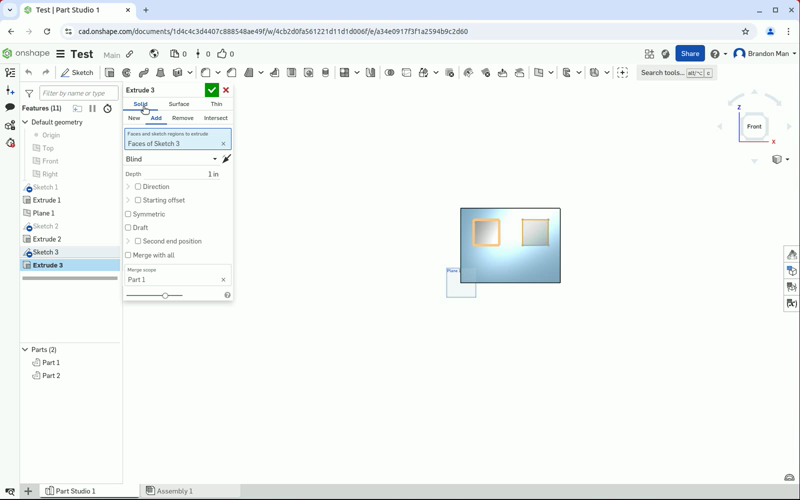
click(143, 106)
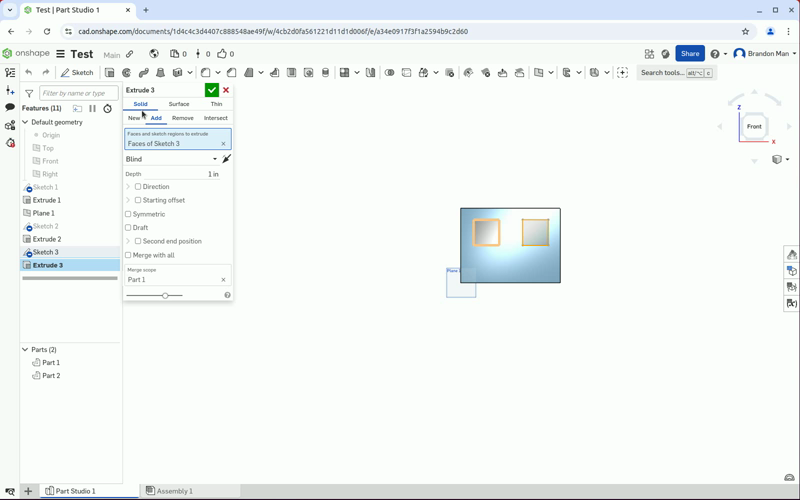
mouse_move(137, 120)
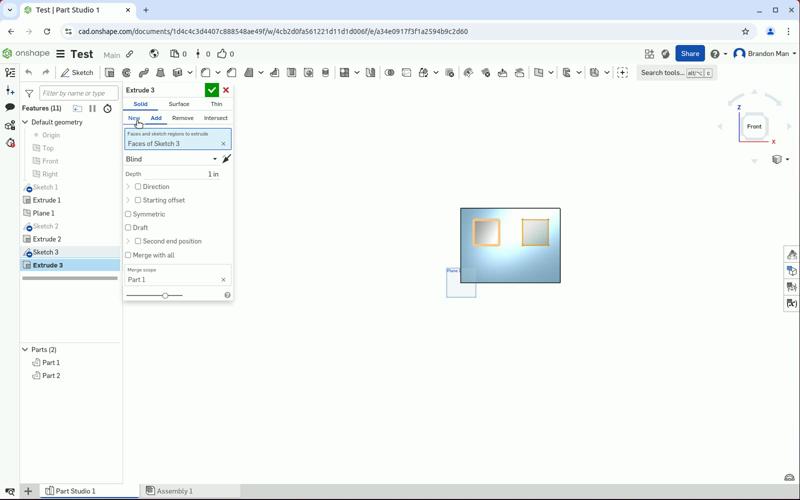
click(137, 120)
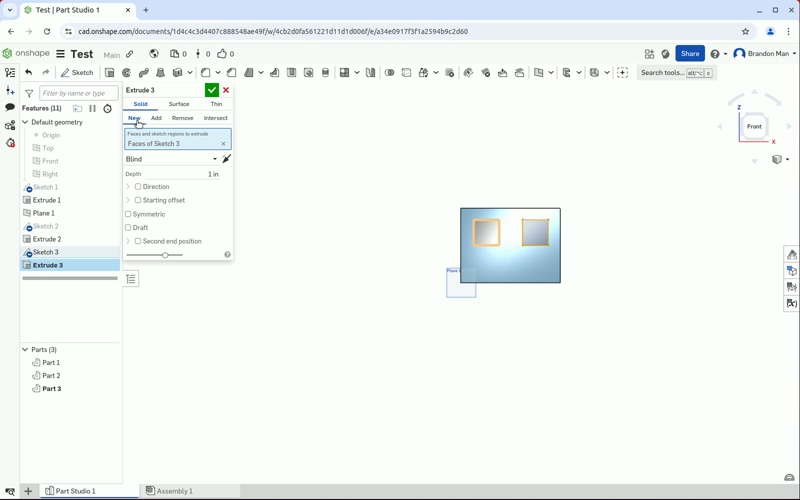
key(tab, 4)
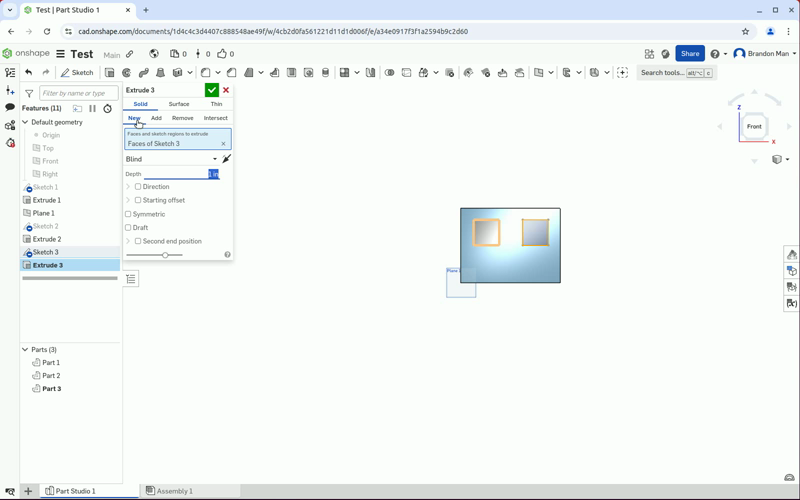
text(2.648)
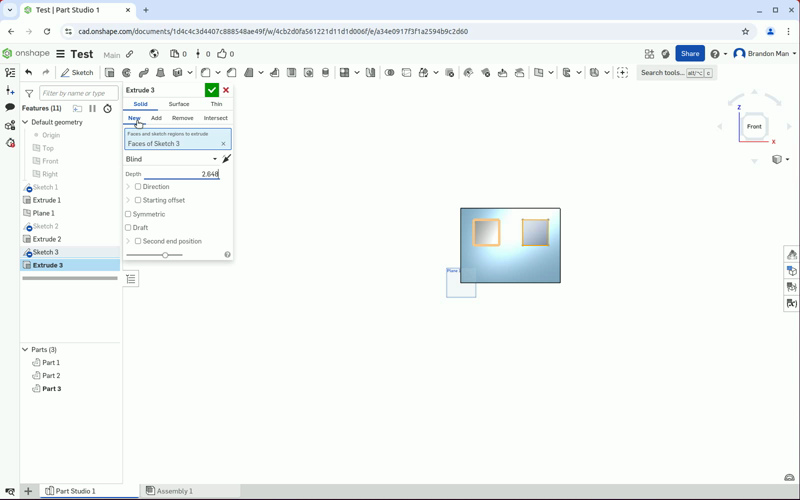
key(enter)
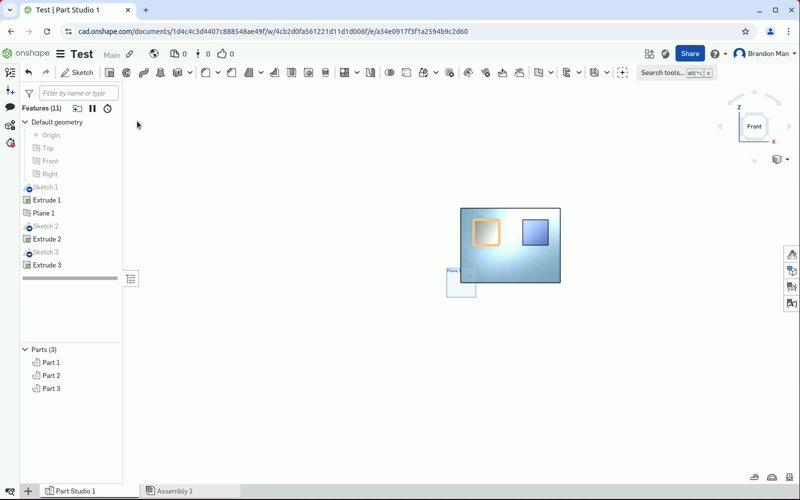
key(shift+h)
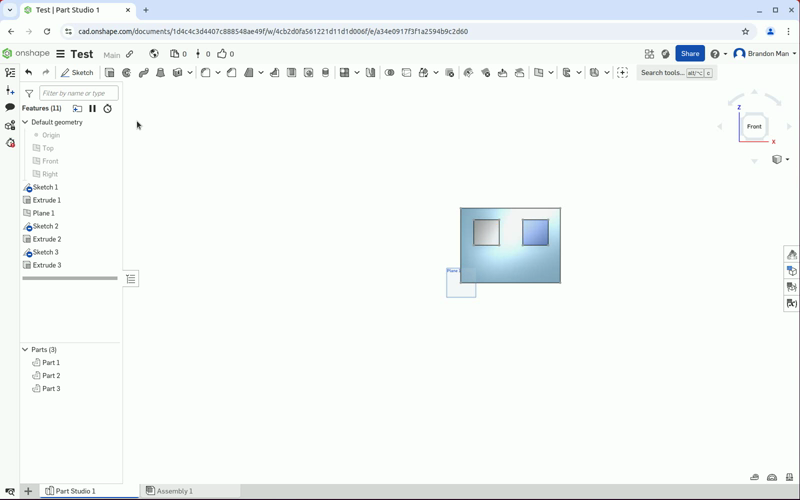
key(shift+h)
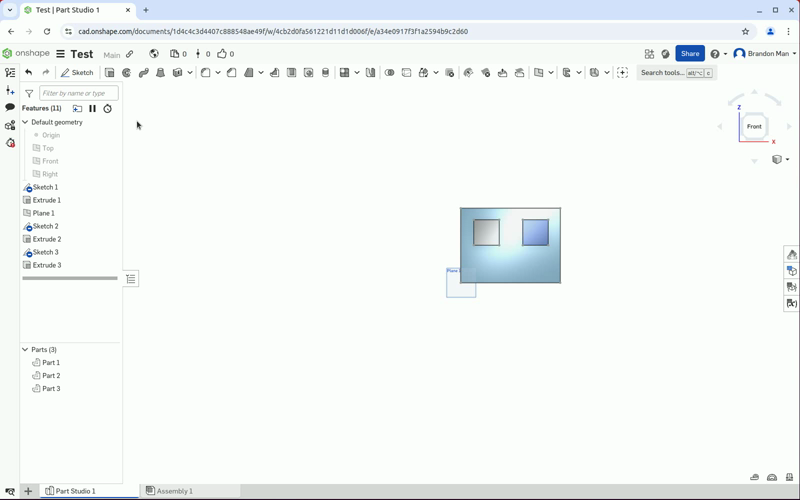
key(shift+7)
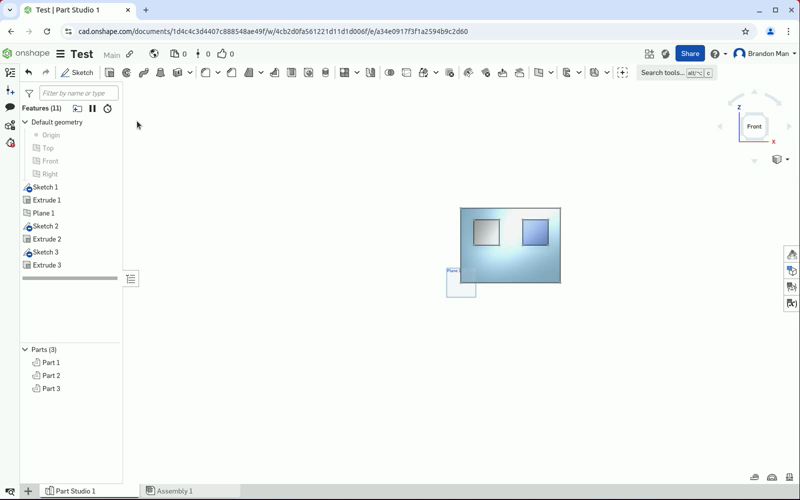
key(left, 2)
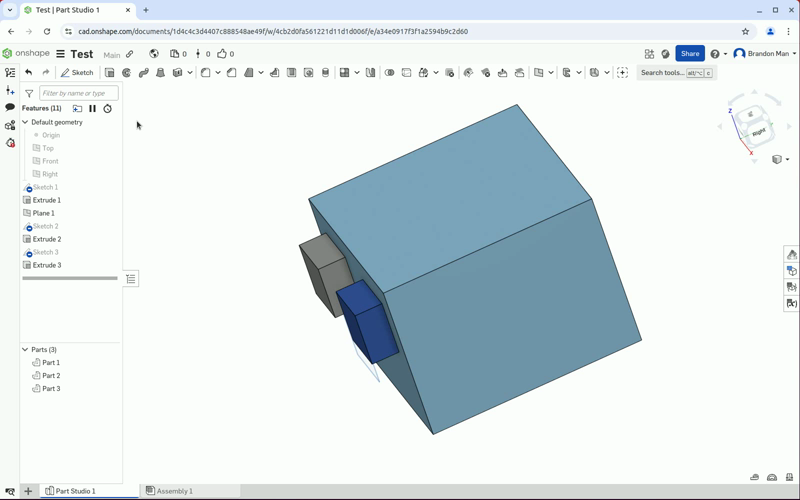
key(down, 2)
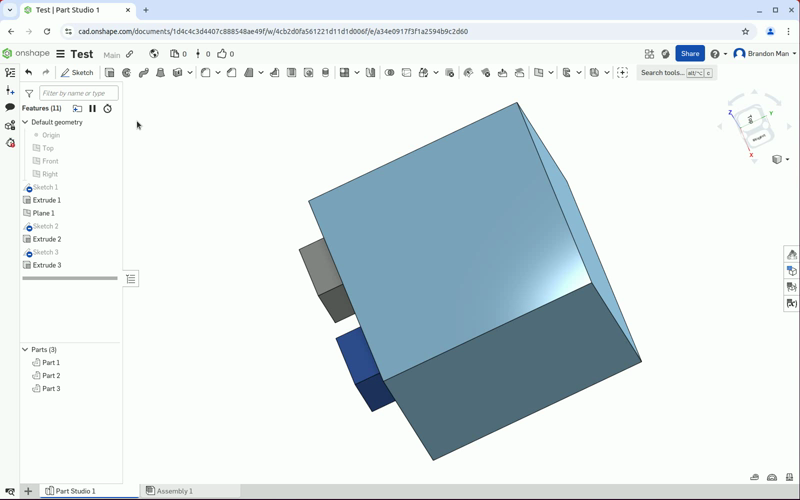
key(up, 2)
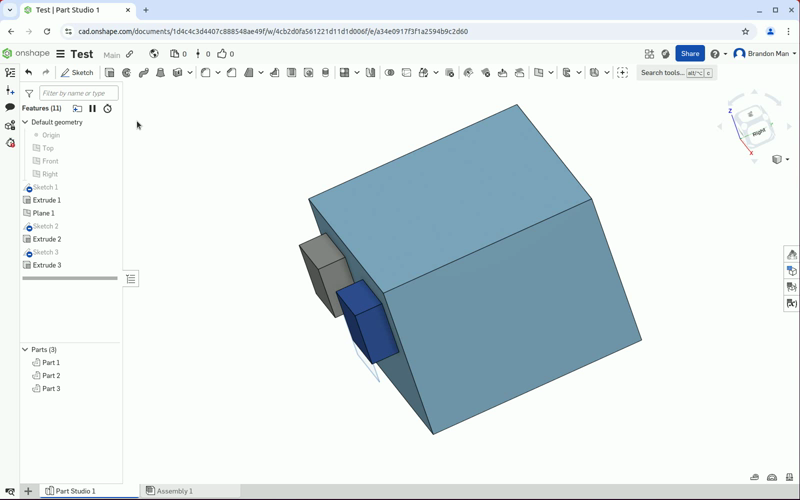
key(right, 2)
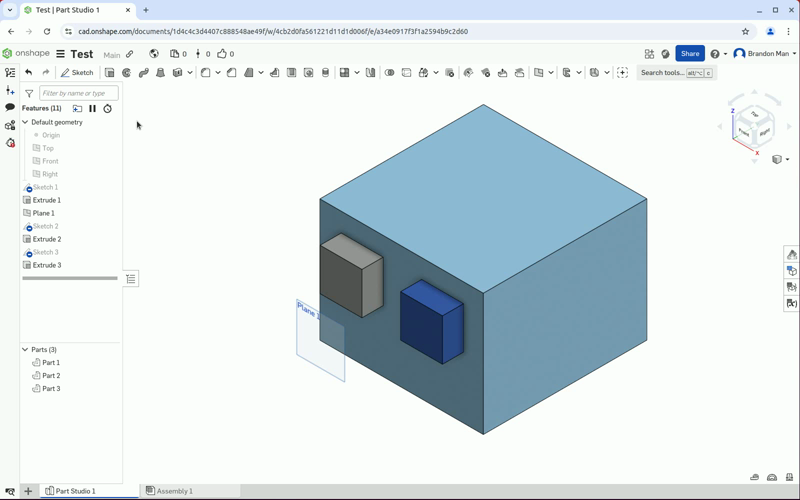
mouse_move(73, 189)
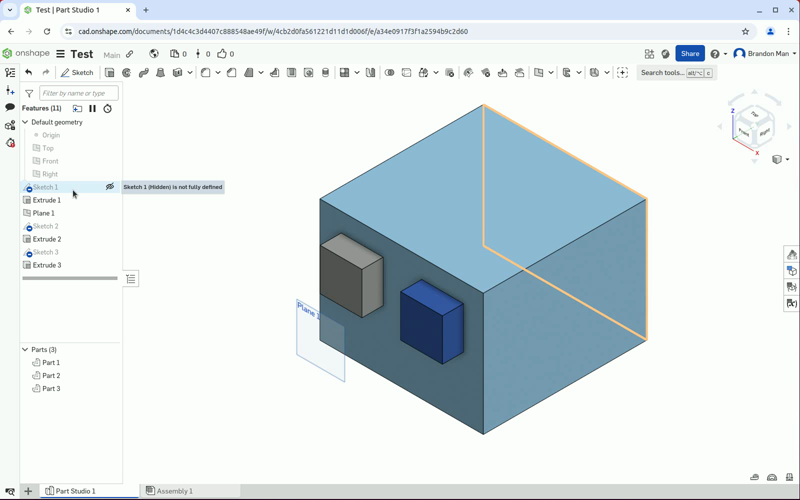
click(73, 189)